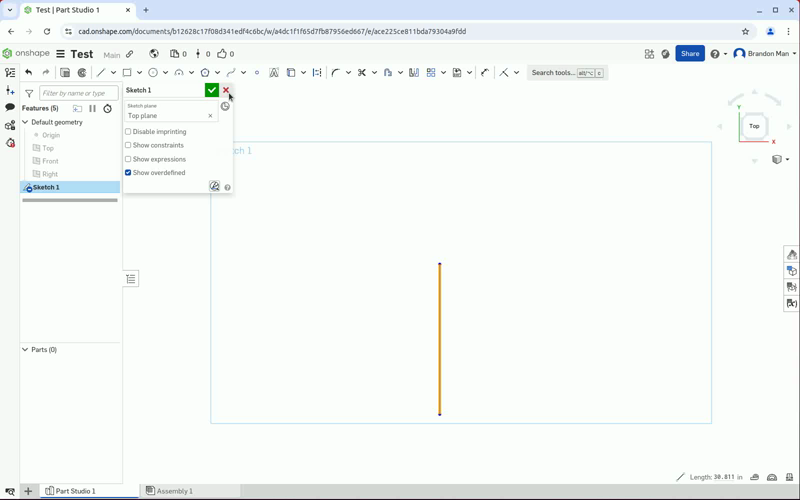
key(shift+h)
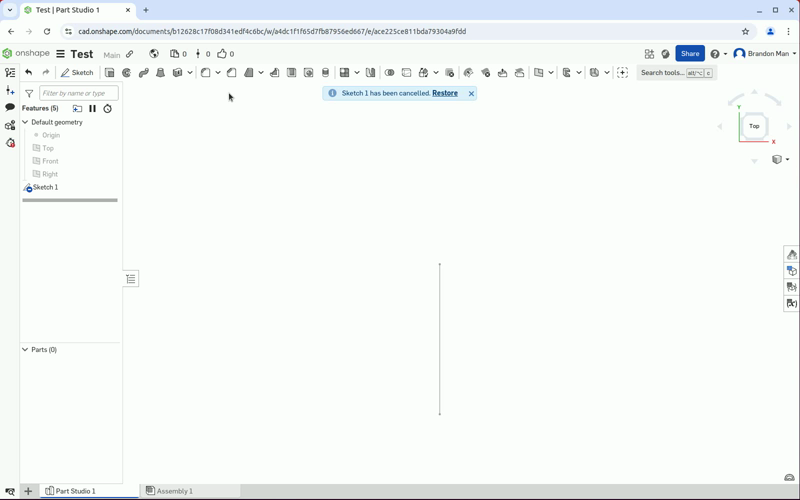
mouse_move(73, 352)
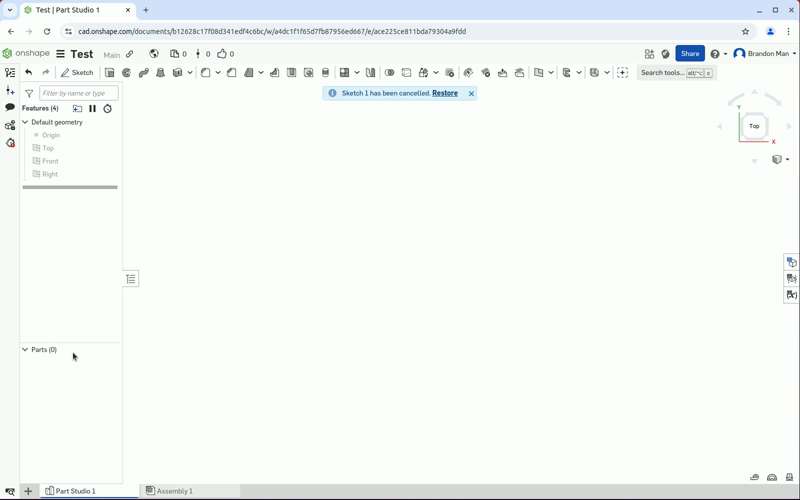
key(y)
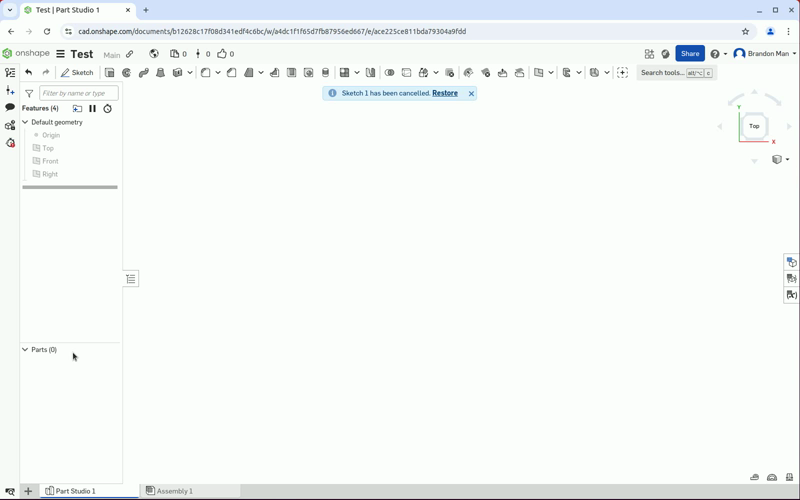
key(shift+p)
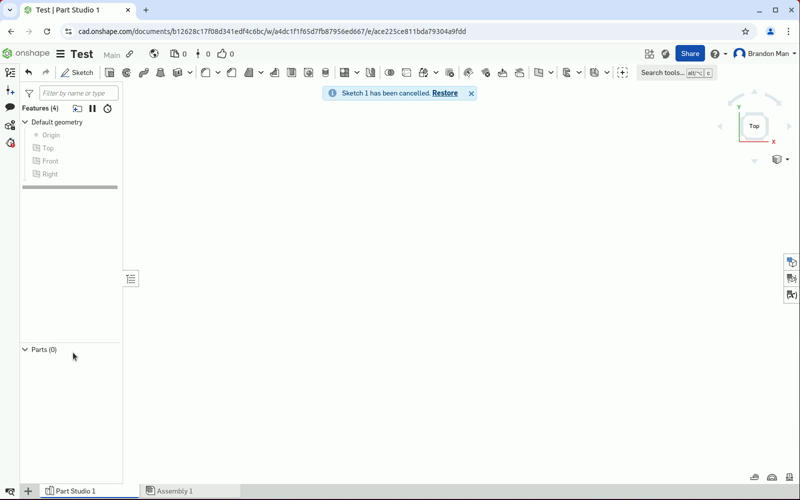
key(space)
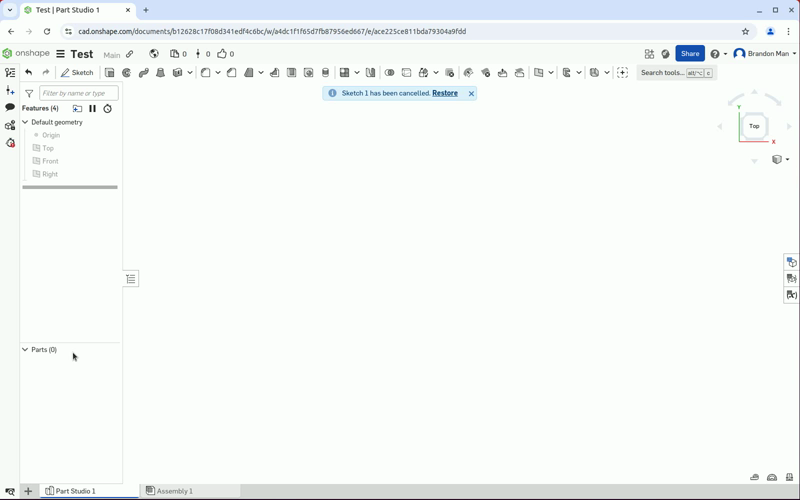
key_down(shift)
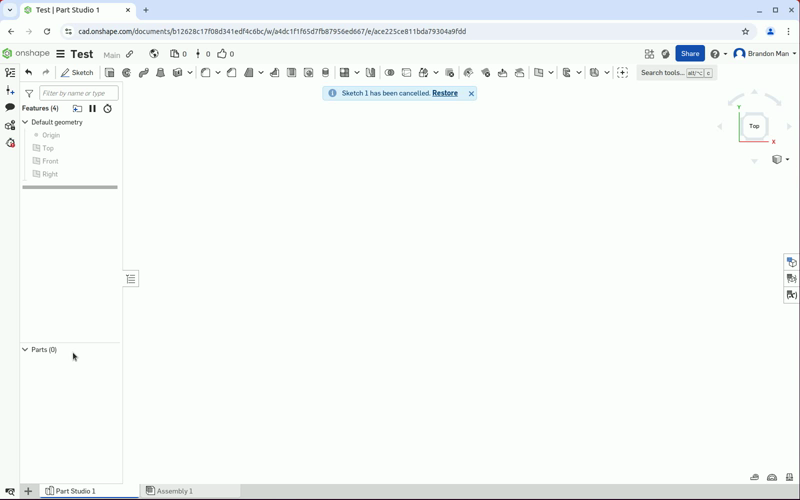
key(up)
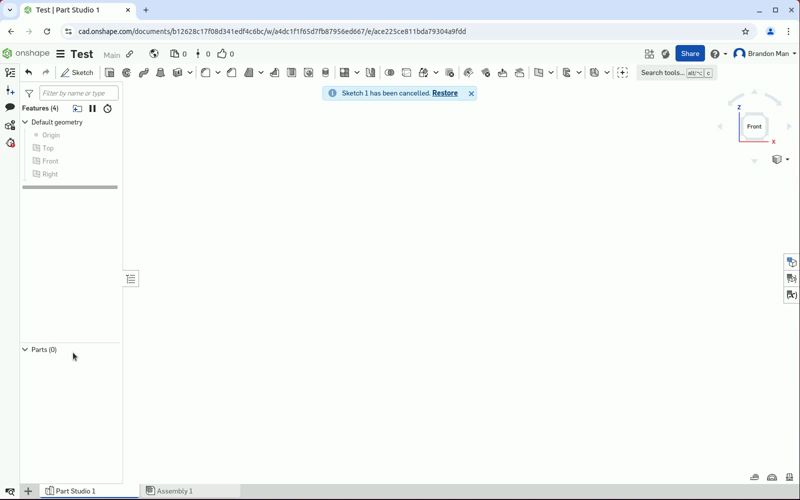
key_up(shift)
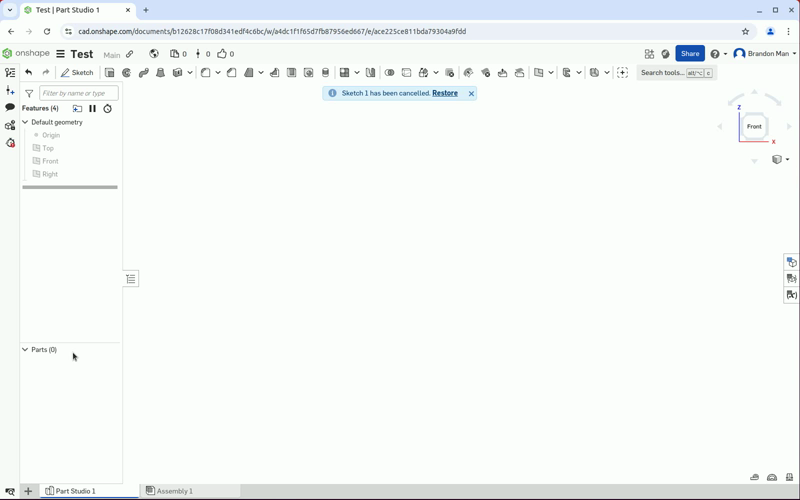
mouse_move(73, 352)
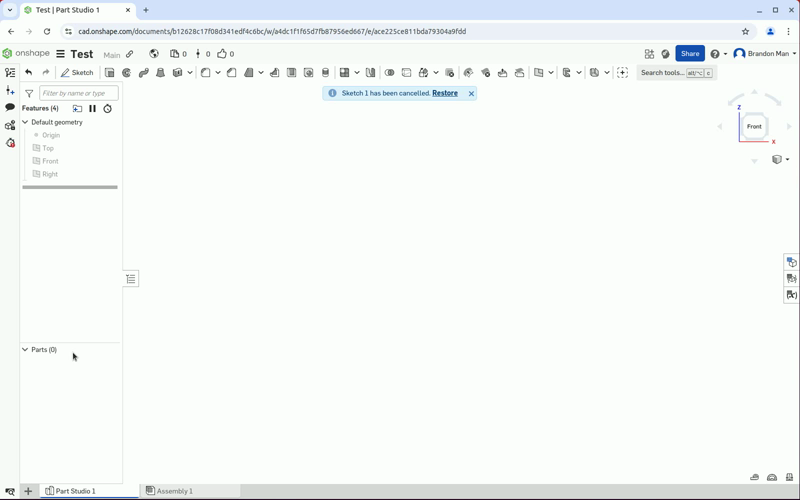
key(shift+y)
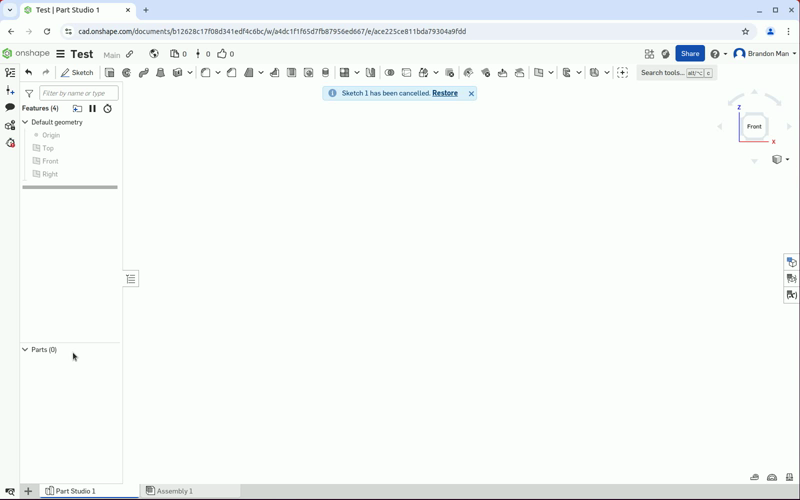
key(shift+s)
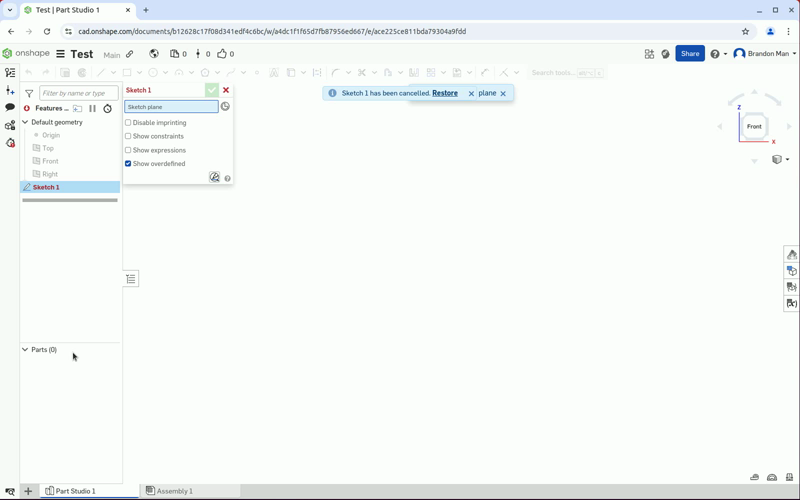
mouse_move(73, 163)
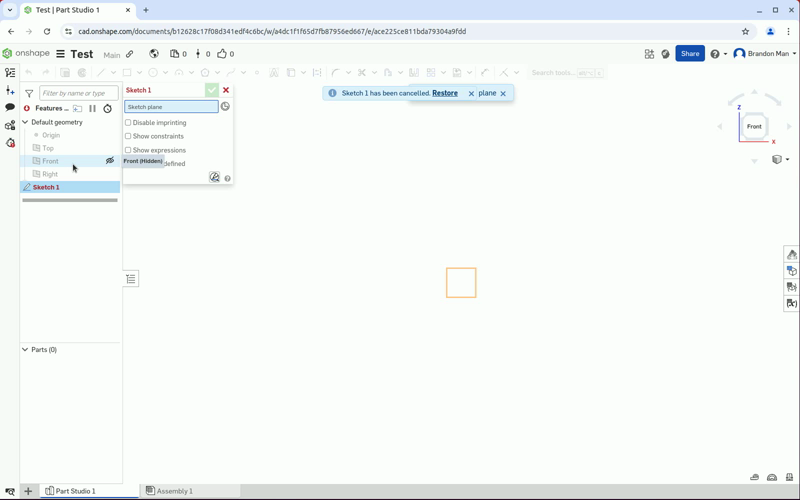
click(73, 163)
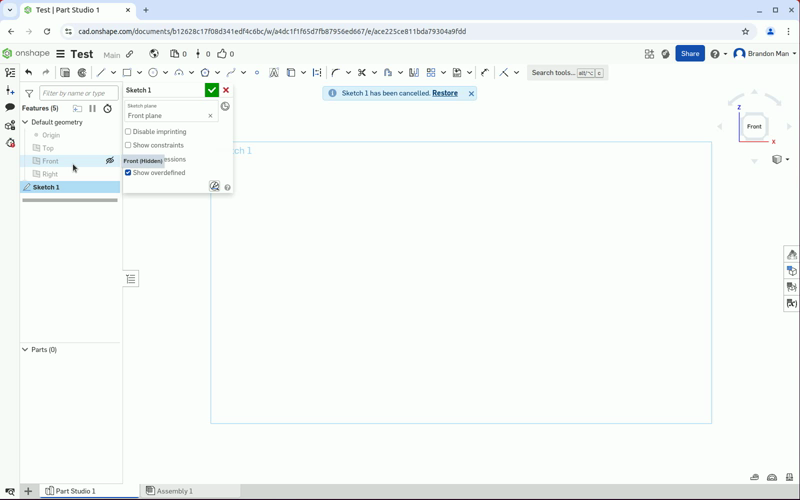
mouse_move(73, 352)
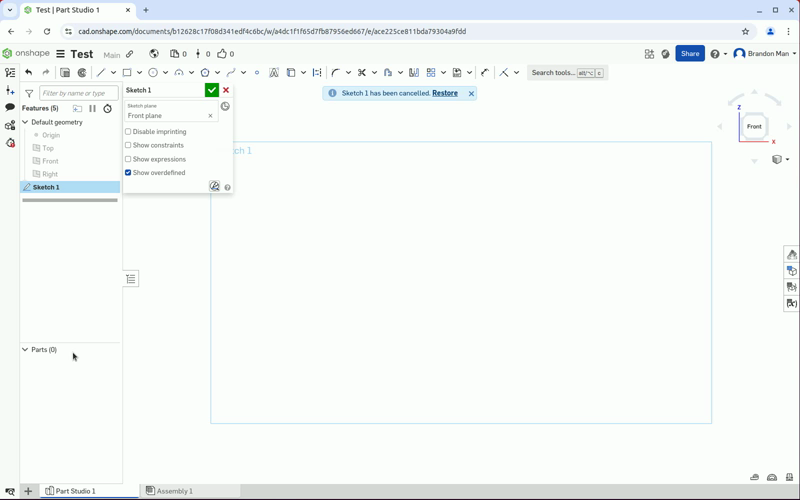
key(y)
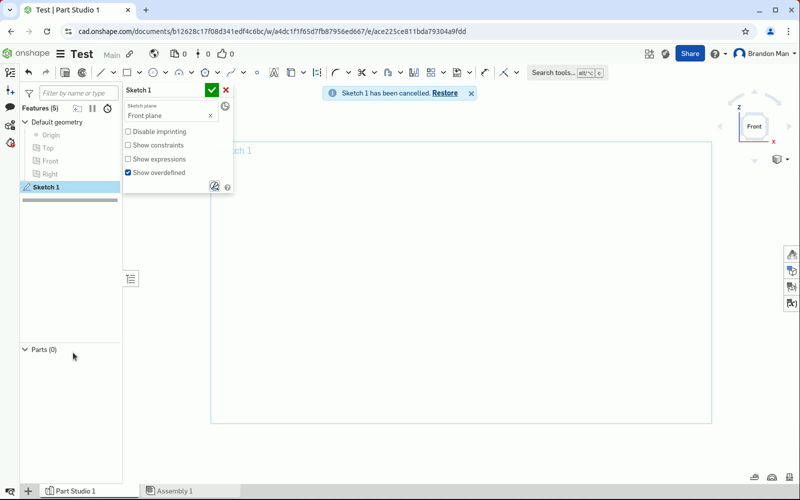
key(a)
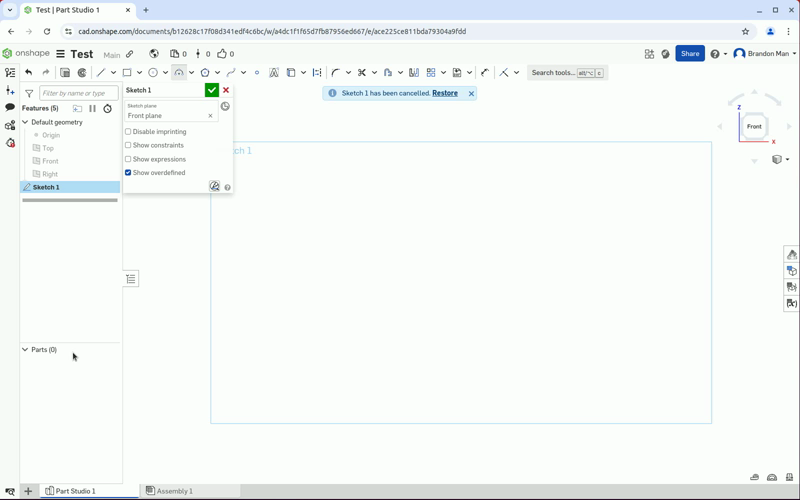
key_down(shift)
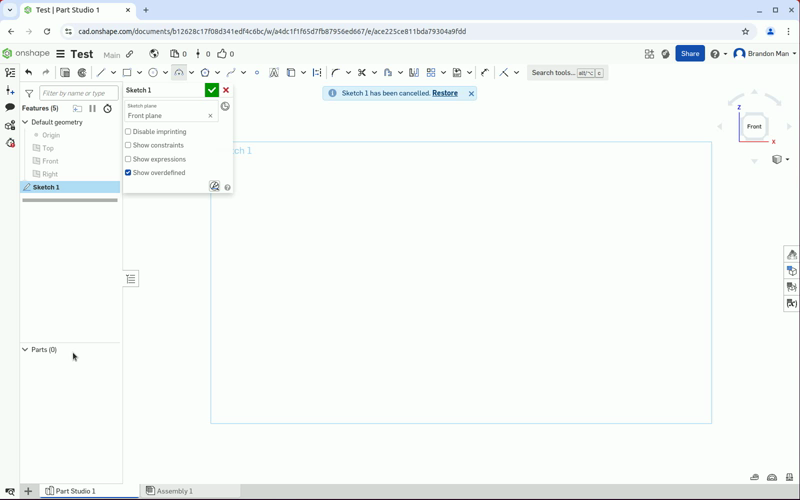
mouse_move(355, 274)
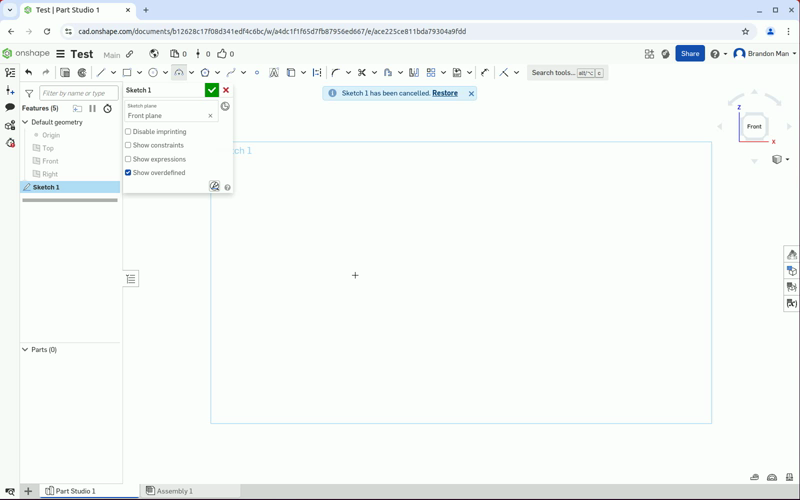
click(355, 274)
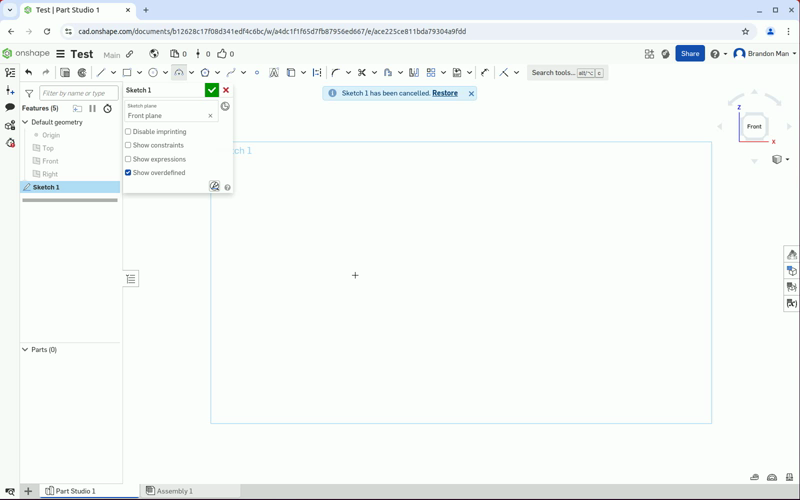
key_up(shift)
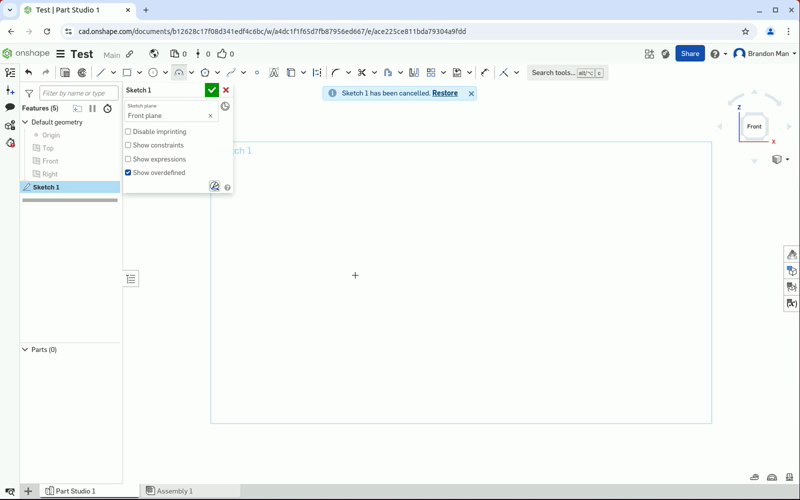
key_down(shift)
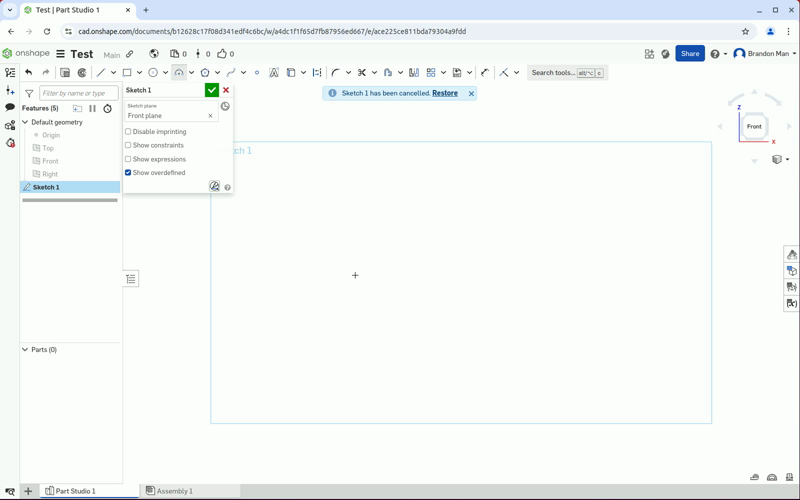
mouse_move(364, 295)
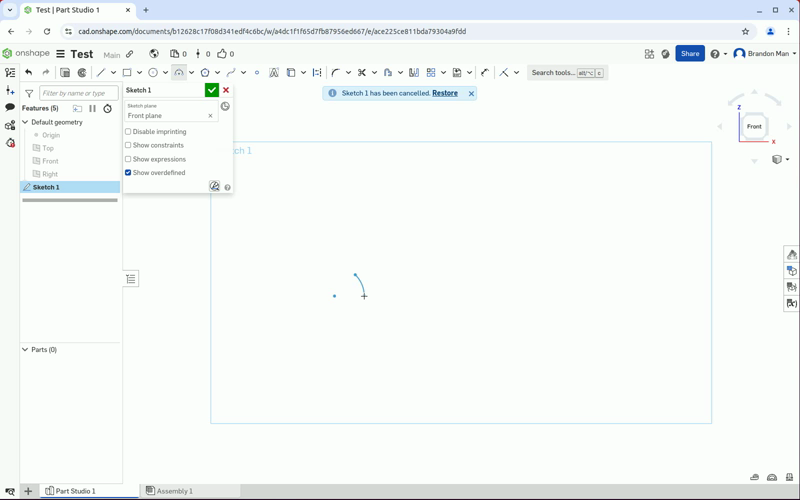
click(364, 295)
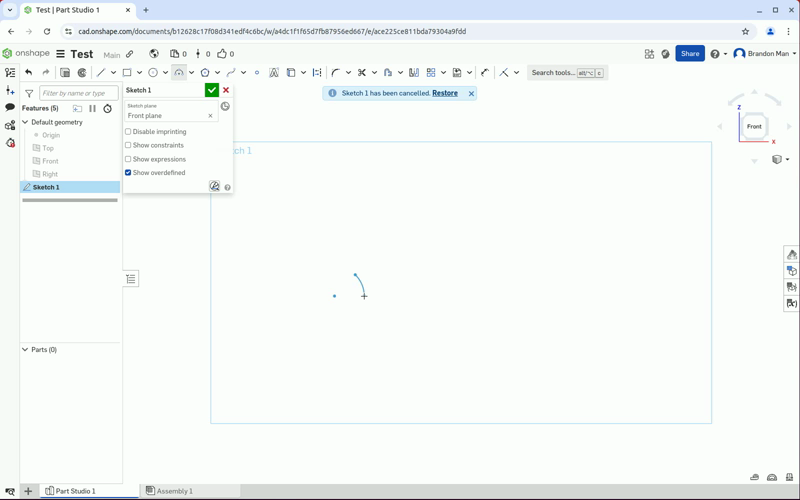
mouse_move(352, 288)
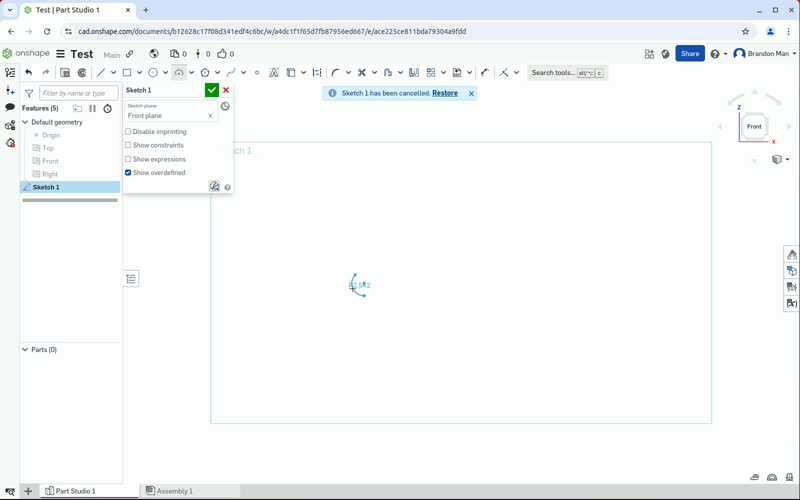
click(352, 288)
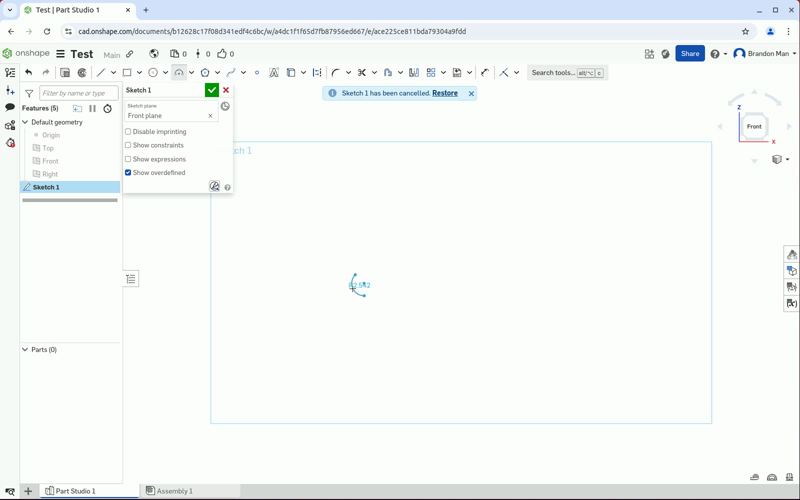
key_up(shift)
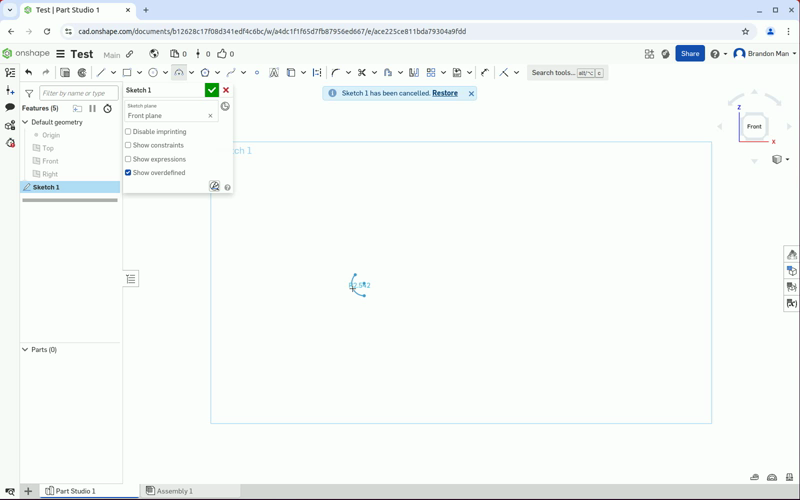
key(esc)
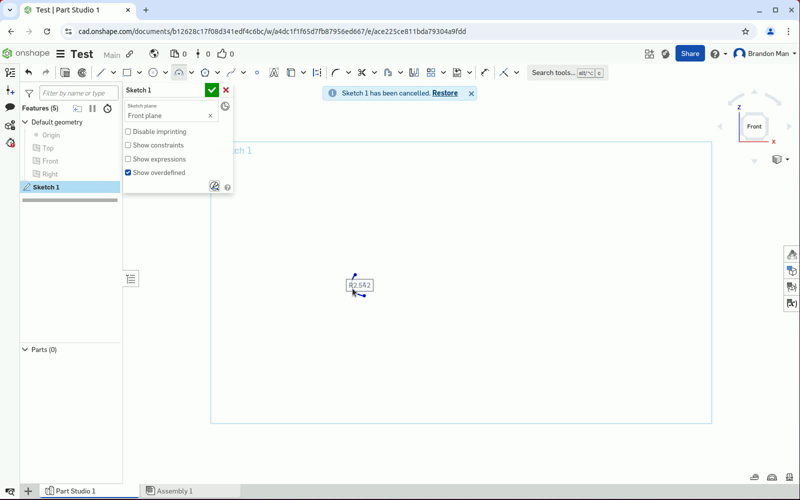
key(l)
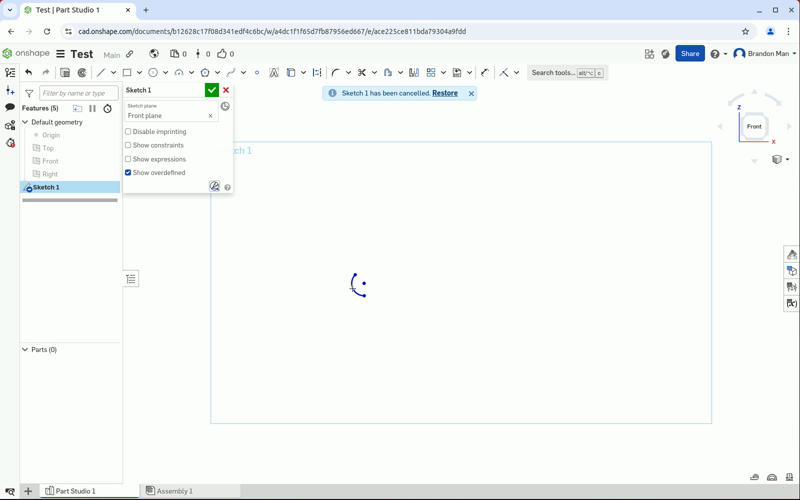
mouse_move(364, 295)
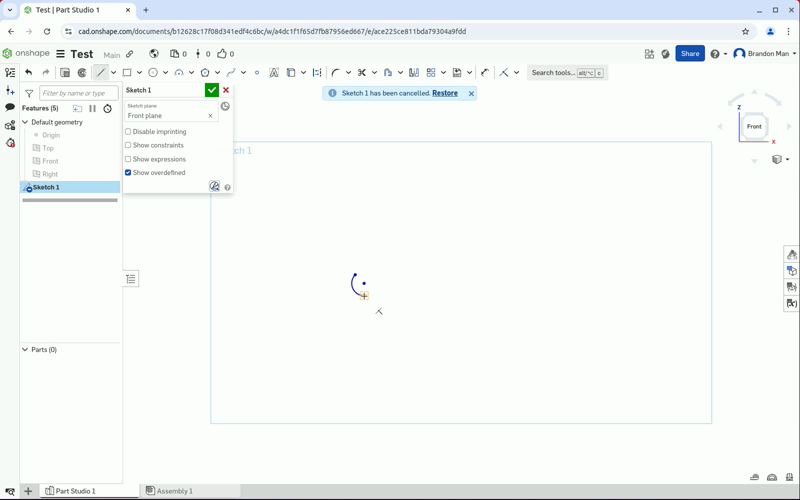
click(364, 295)
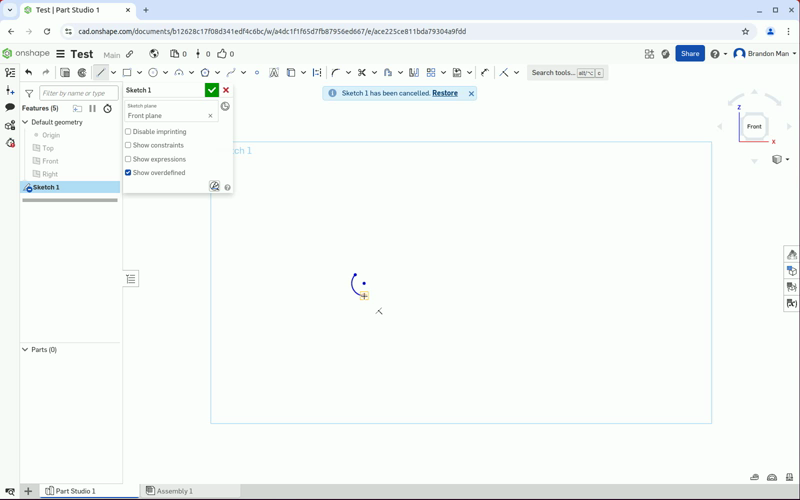
key_down(shift)
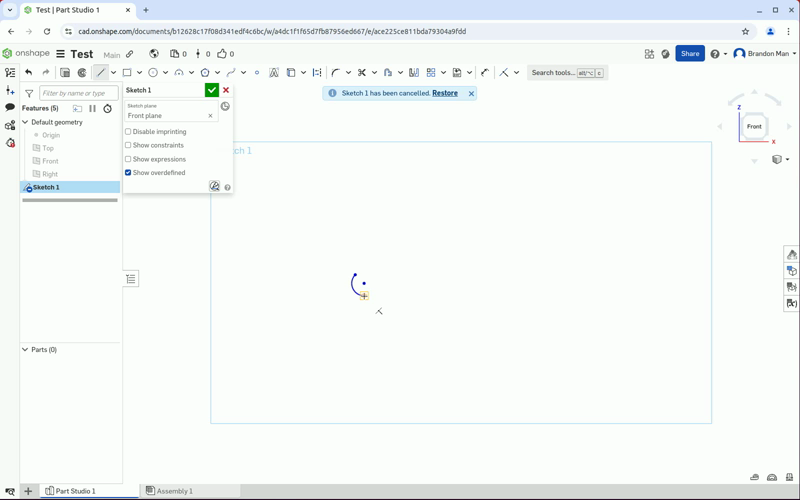
mouse_move(461, 295)
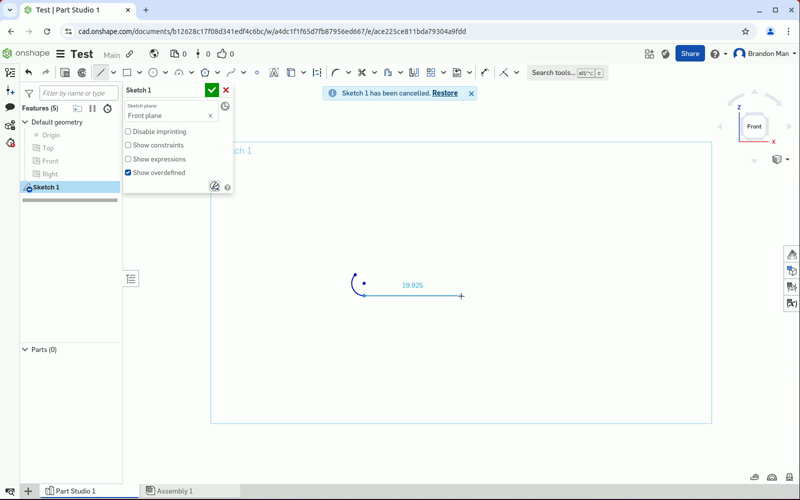
click(461, 295)
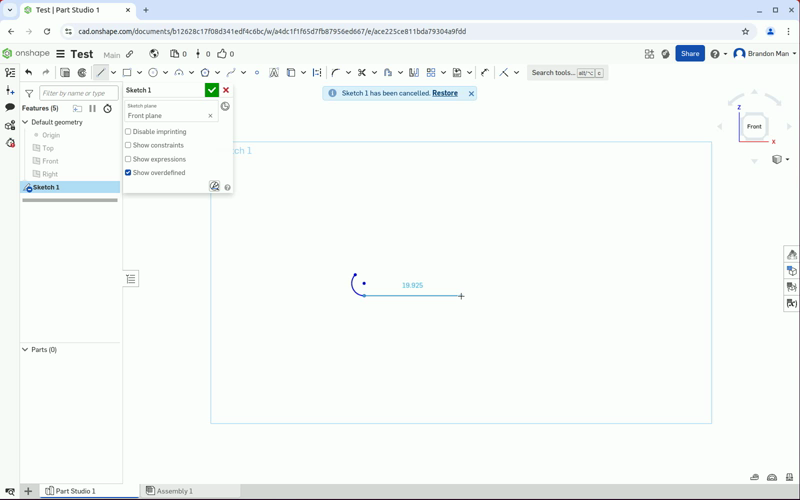
key_up(shift)
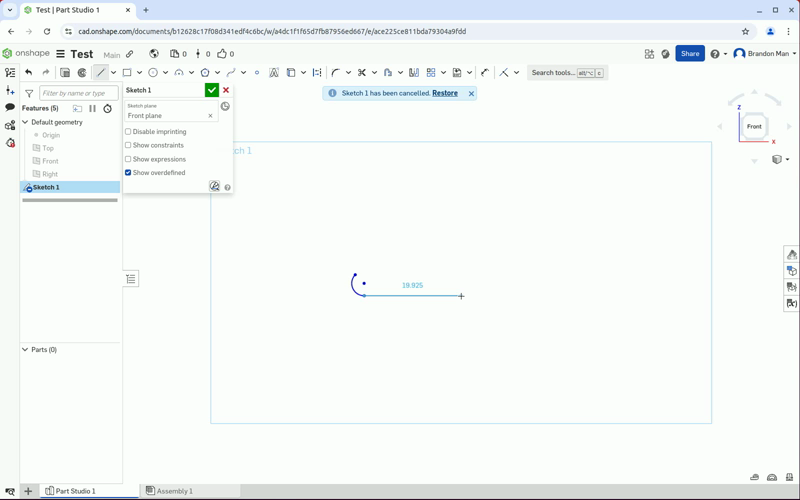
key(esc)
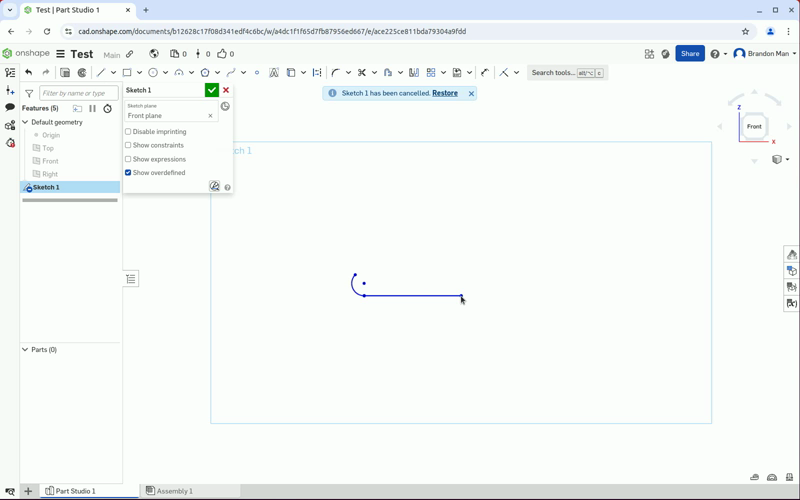
key(a)
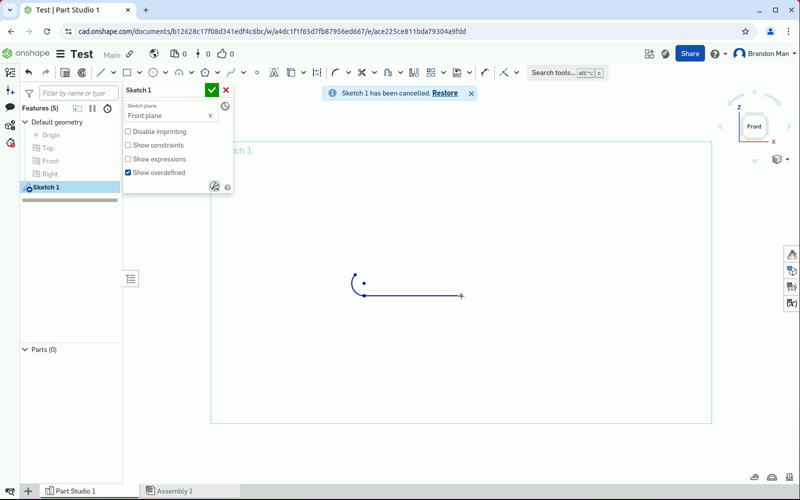
mouse_move(461, 295)
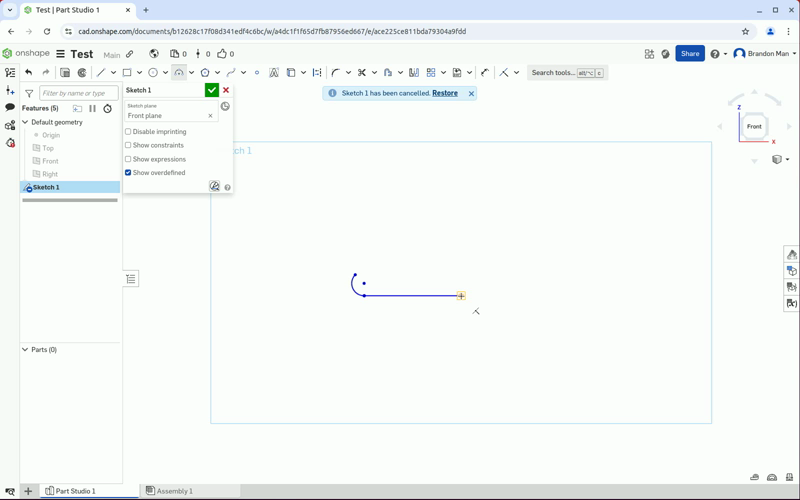
click(461, 295)
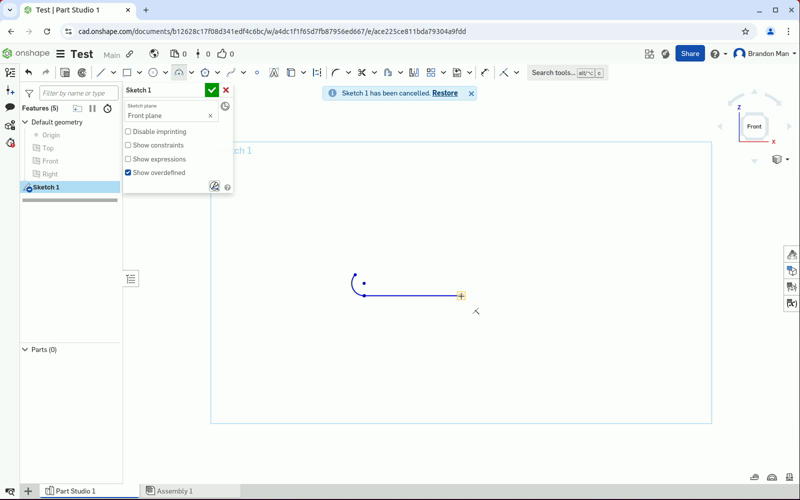
key_down(shift)
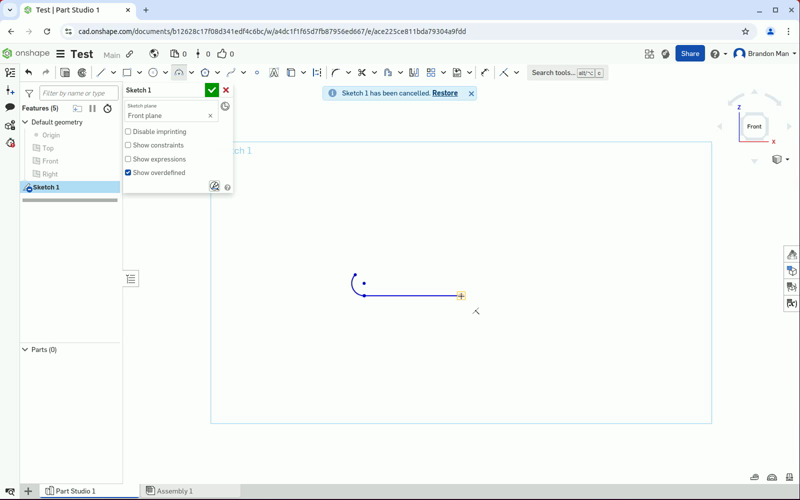
mouse_move(473, 283)
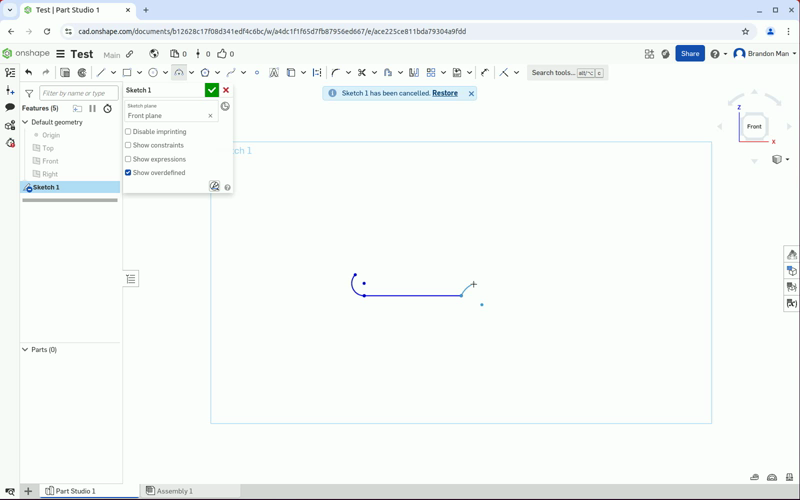
click(473, 283)
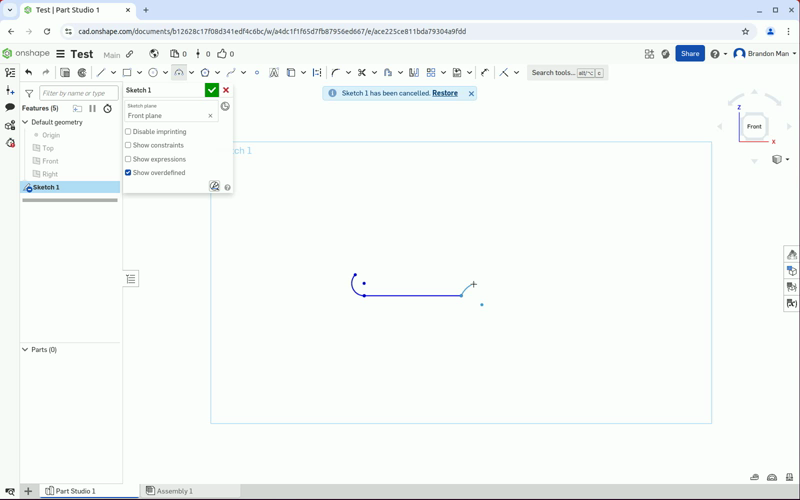
mouse_move(470, 292)
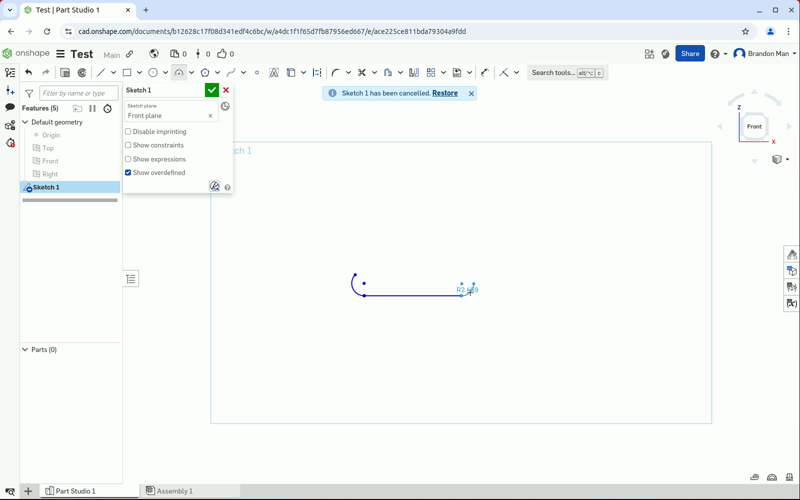
click(470, 292)
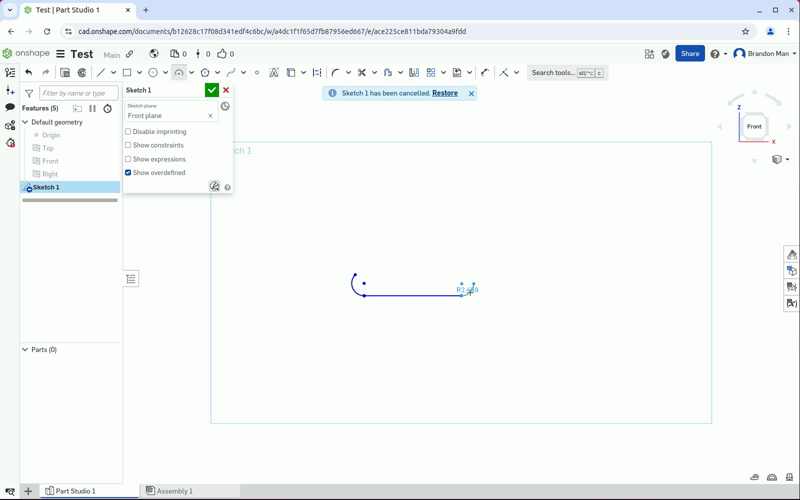
key_up(shift)
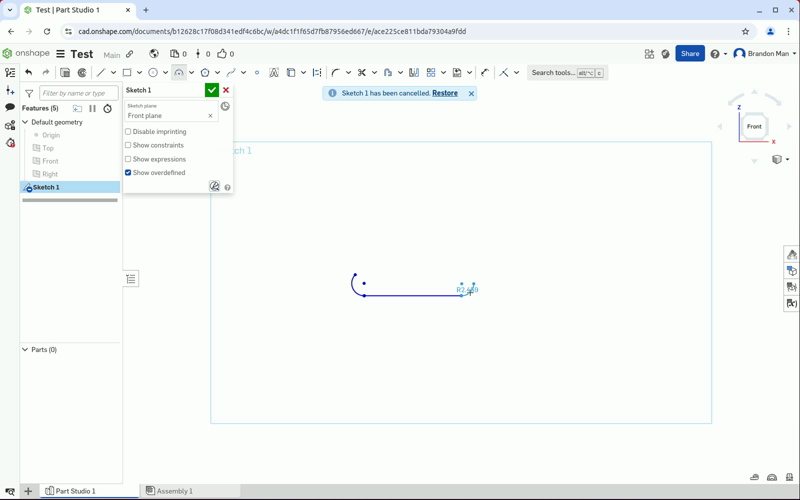
key(esc)
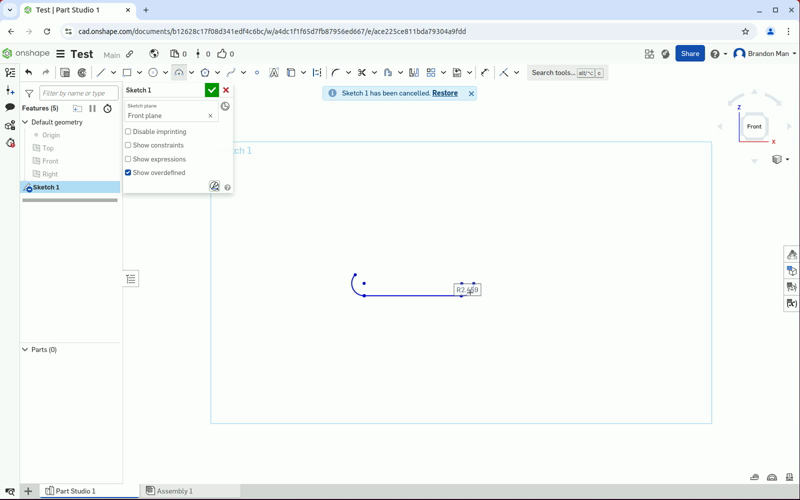
key(l)
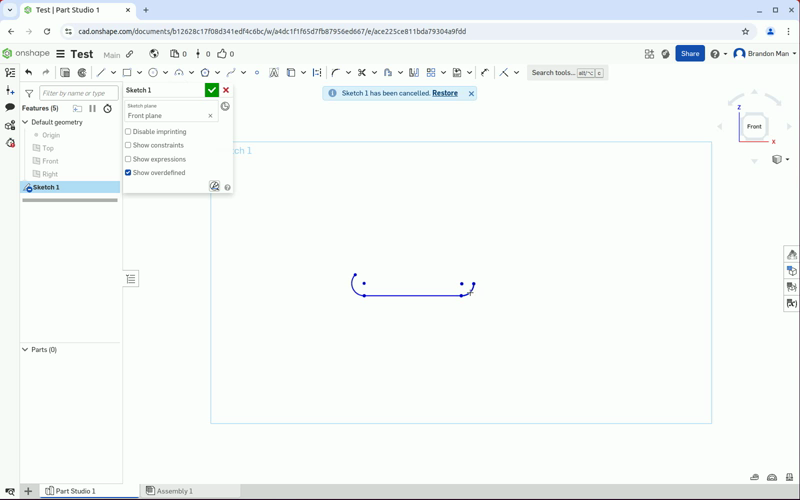
mouse_move(473, 283)
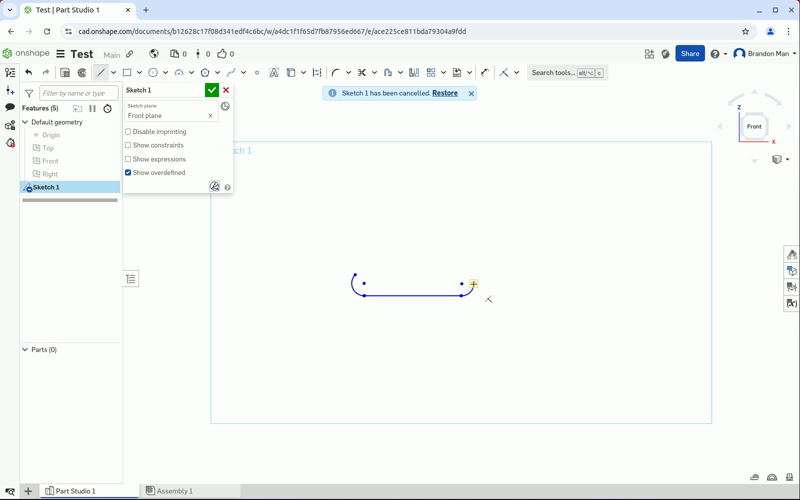
click(473, 283)
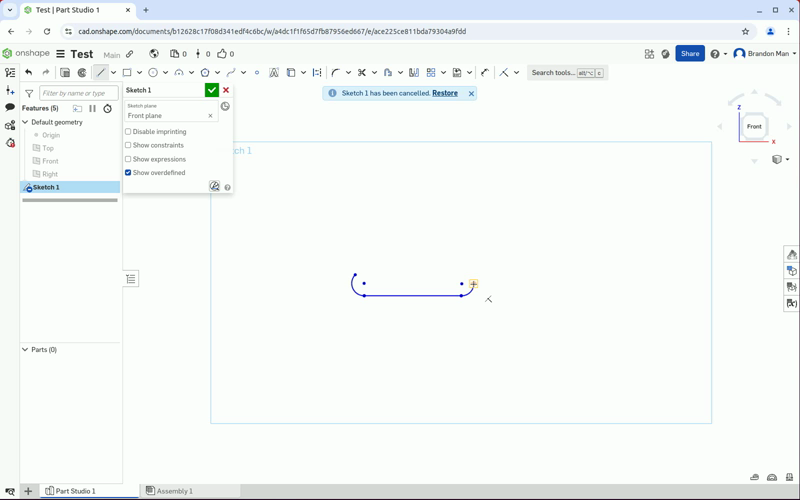
key_down(shift)
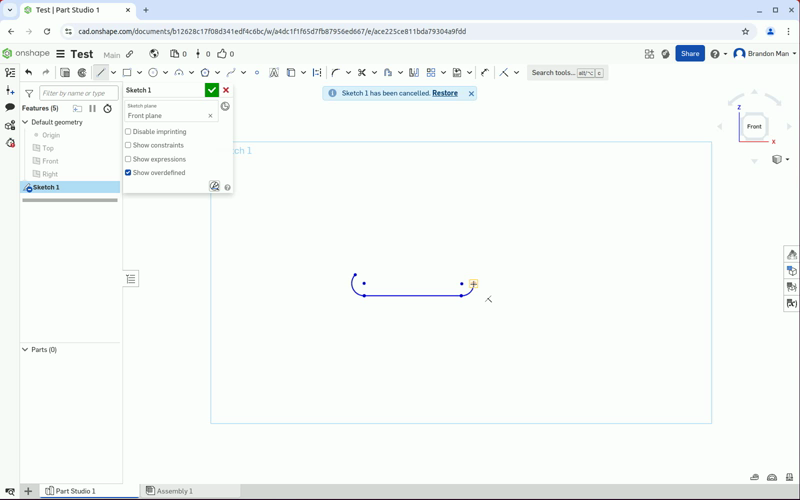
mouse_move(473, 182)
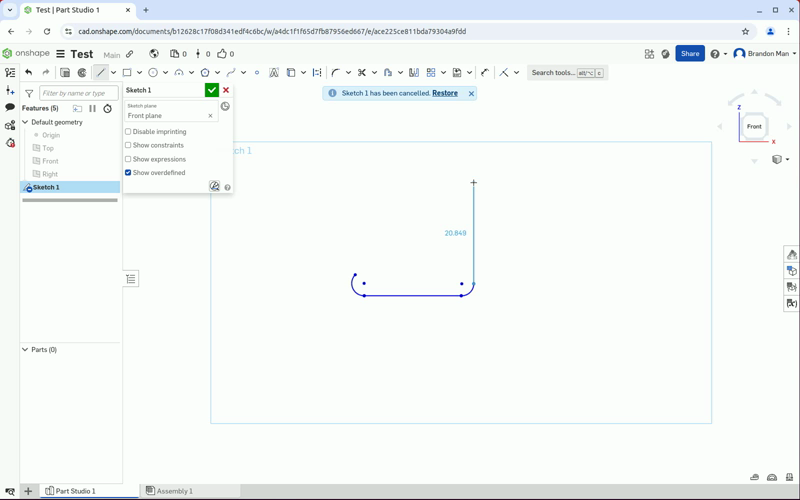
click(473, 182)
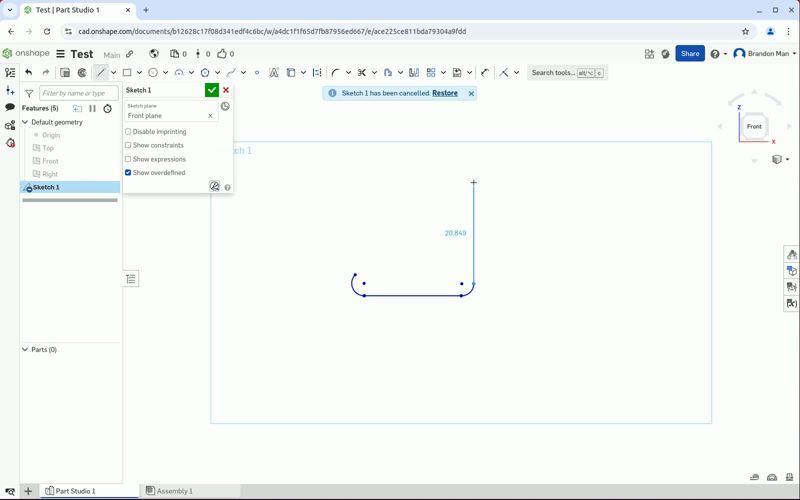
key_up(shift)
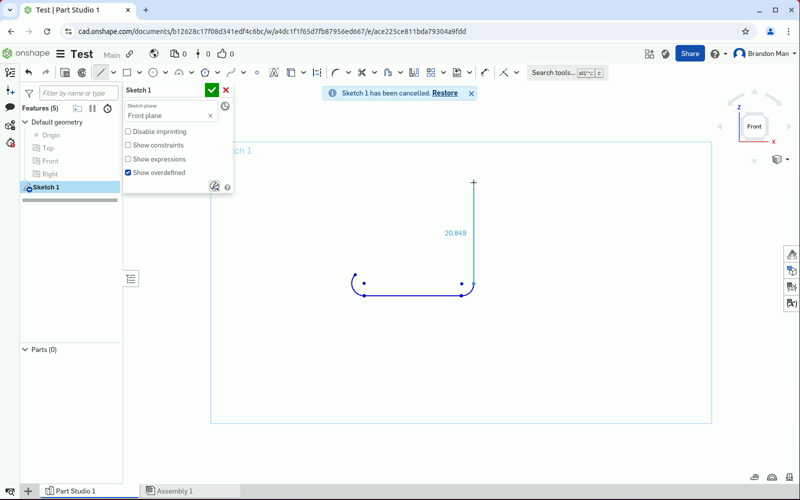
key(esc)
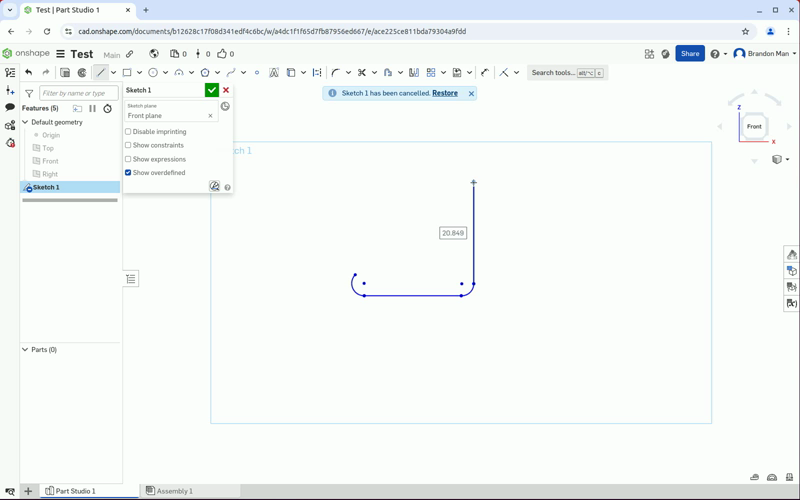
key(a)
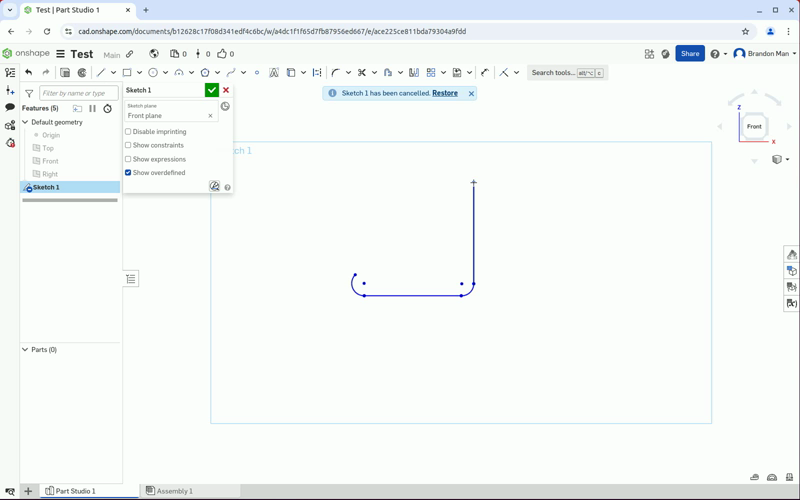
mouse_move(473, 182)
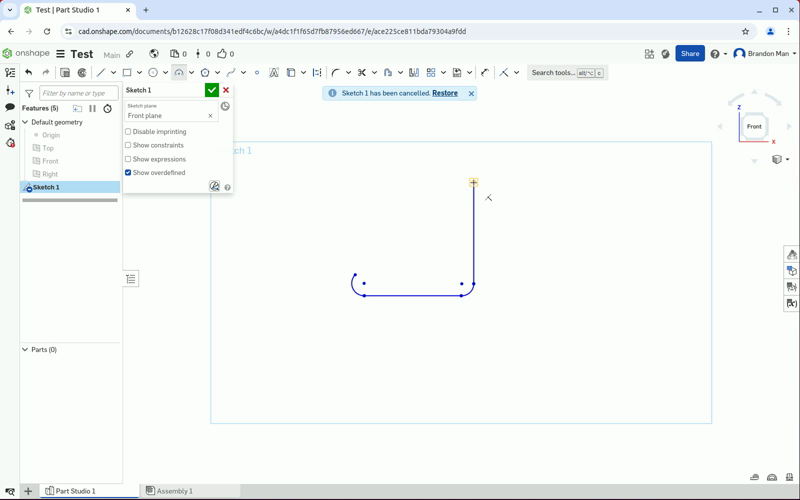
click(473, 182)
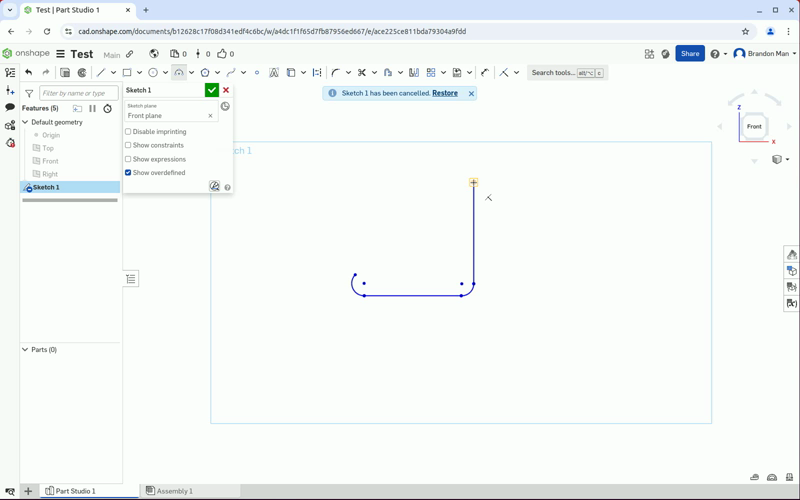
key_down(shift)
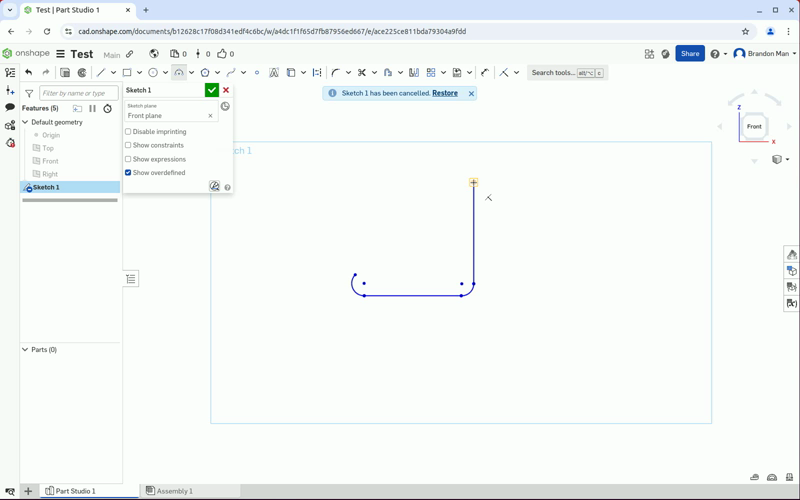
mouse_move(452, 173)
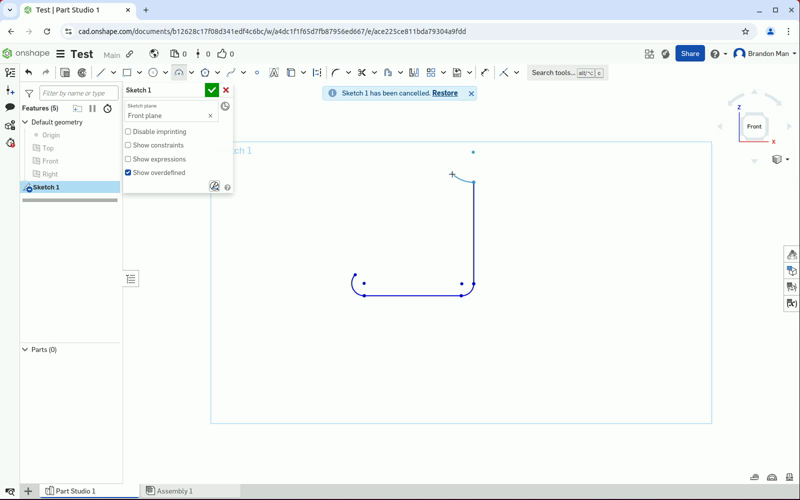
click(452, 173)
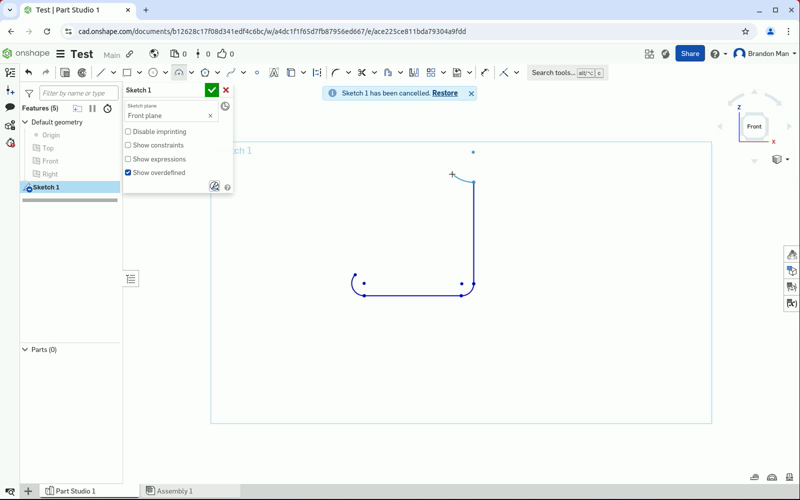
mouse_move(465, 170)
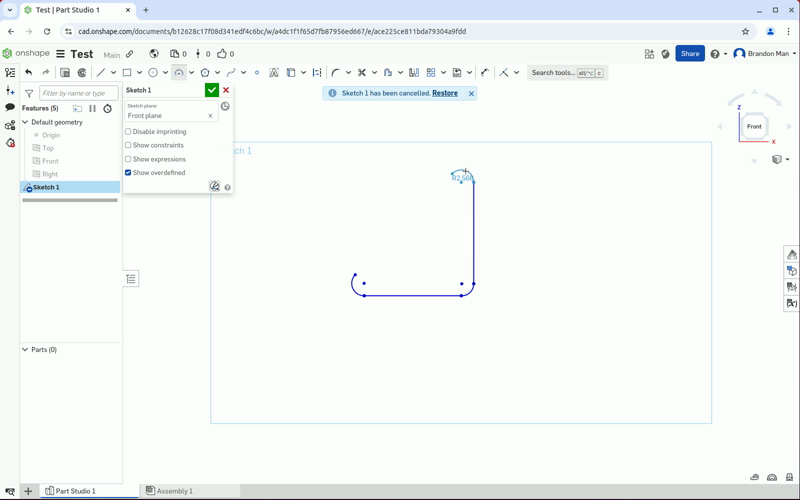
click(465, 170)
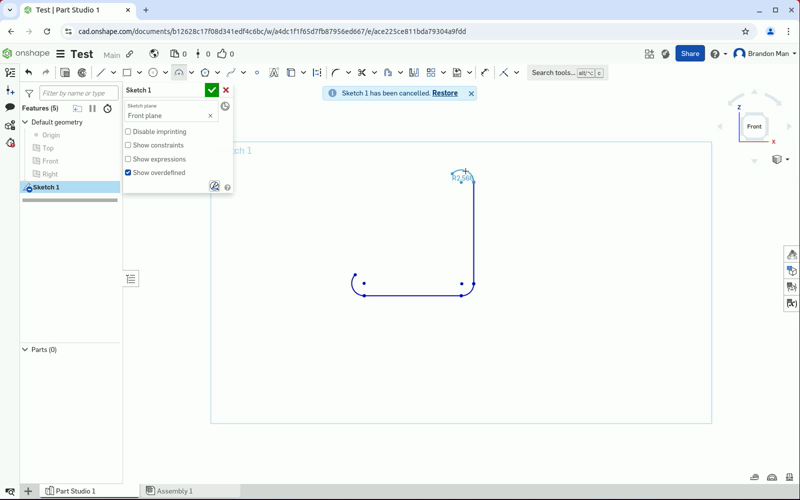
key_up(shift)
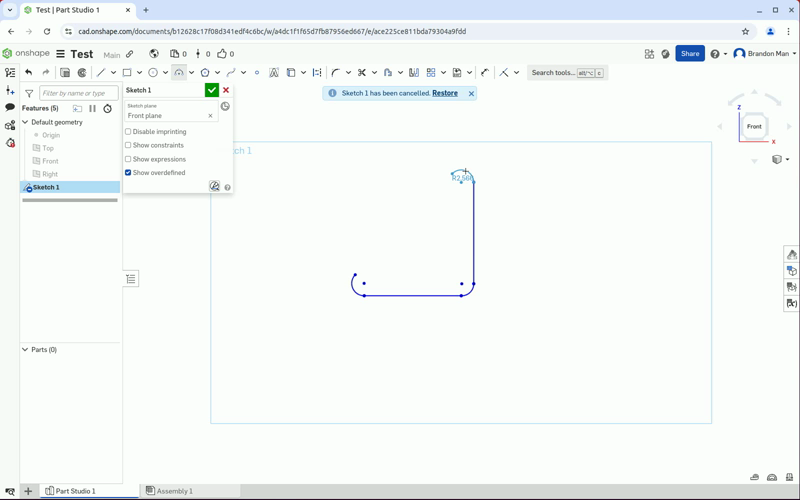
key(esc)
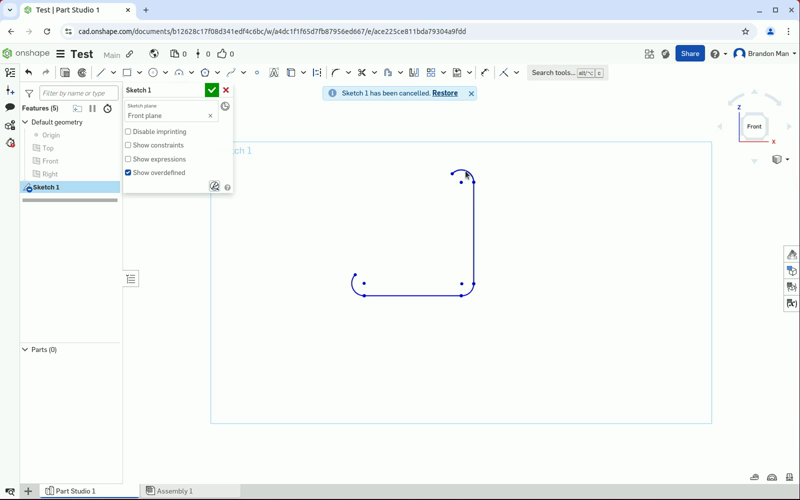
key(l)
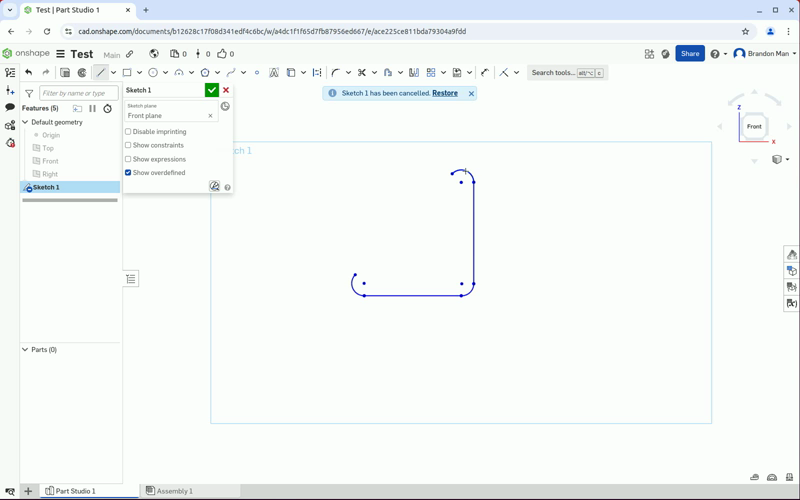
mouse_move(452, 173)
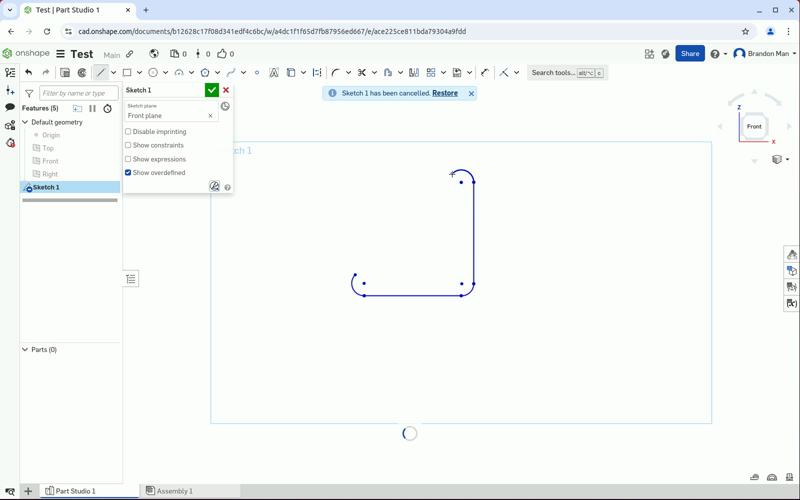
click(452, 173)
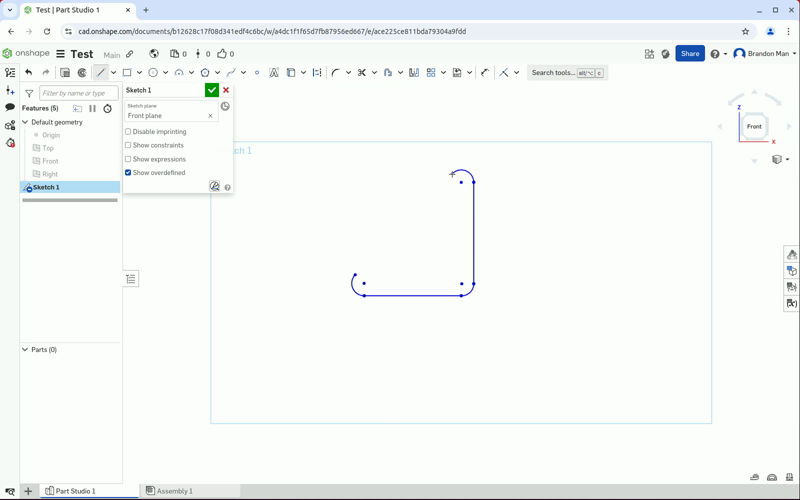
key_down(shift)
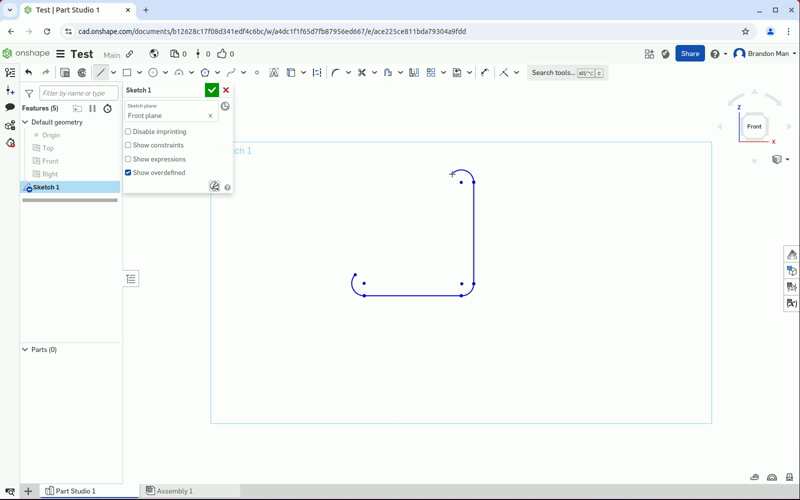
mouse_move(355, 274)
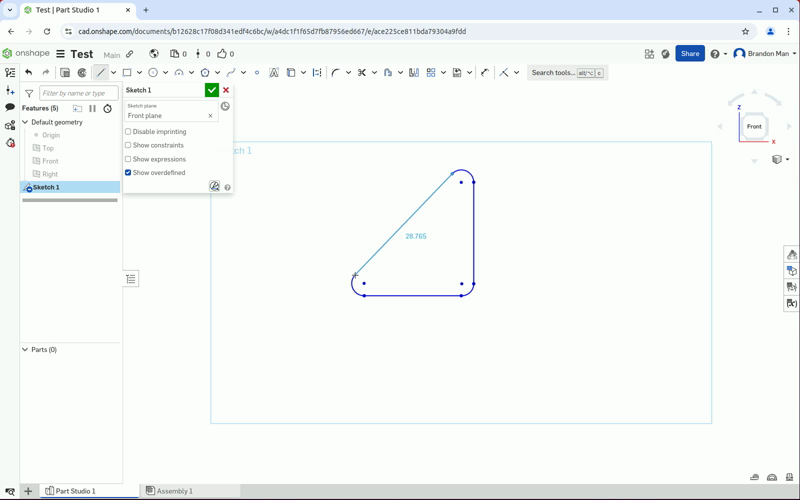
key_up(shift)
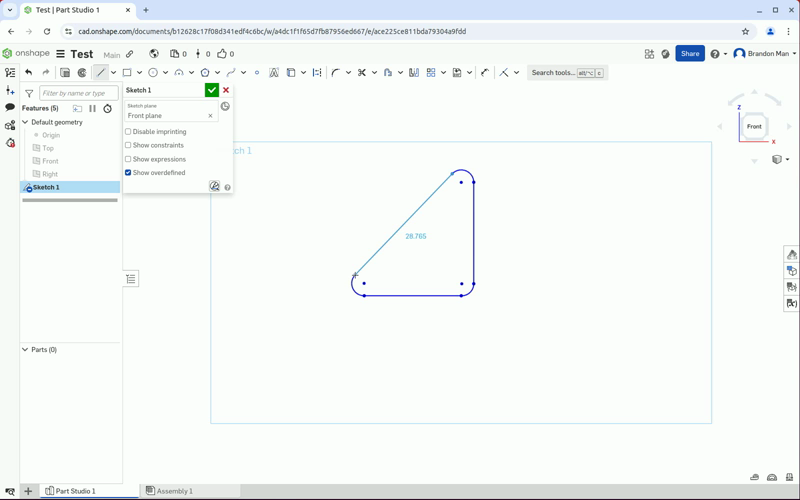
click(355, 274)
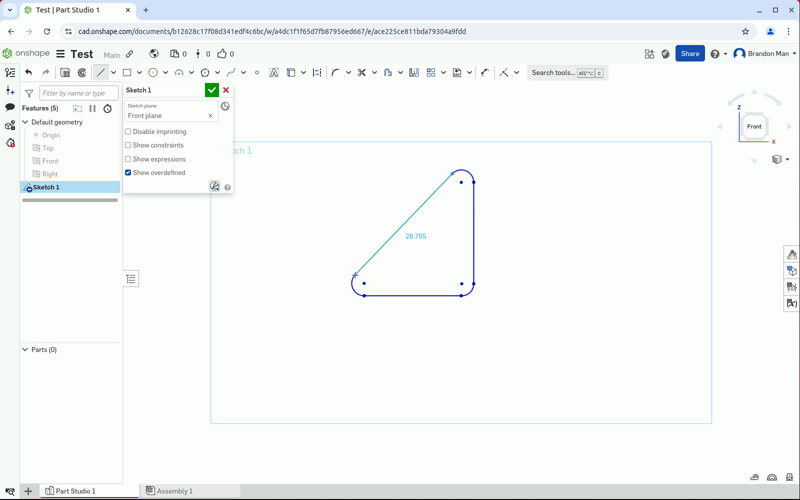
key(esc)
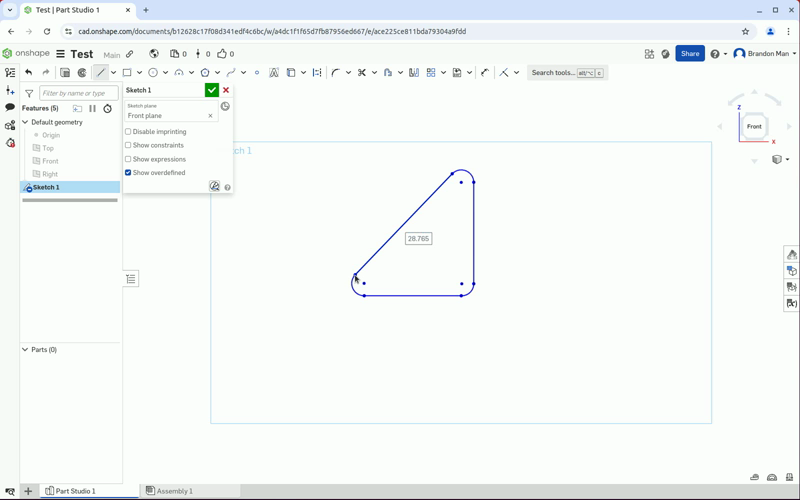
key(c)
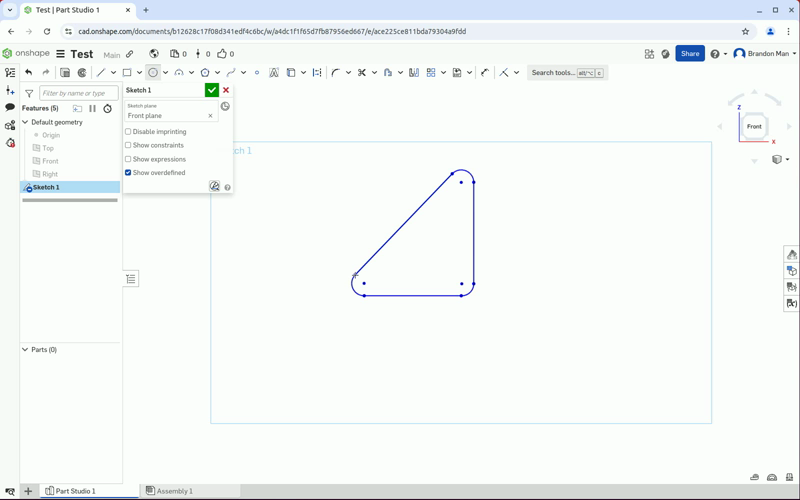
key_down(shift)
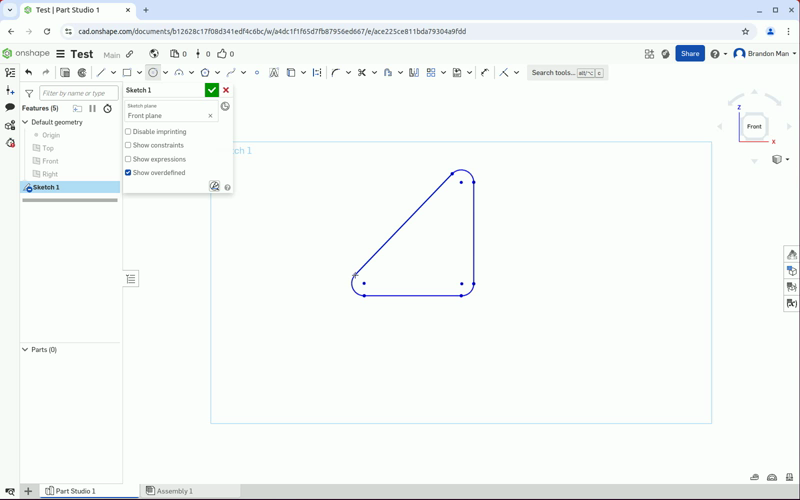
mouse_move(364, 283)
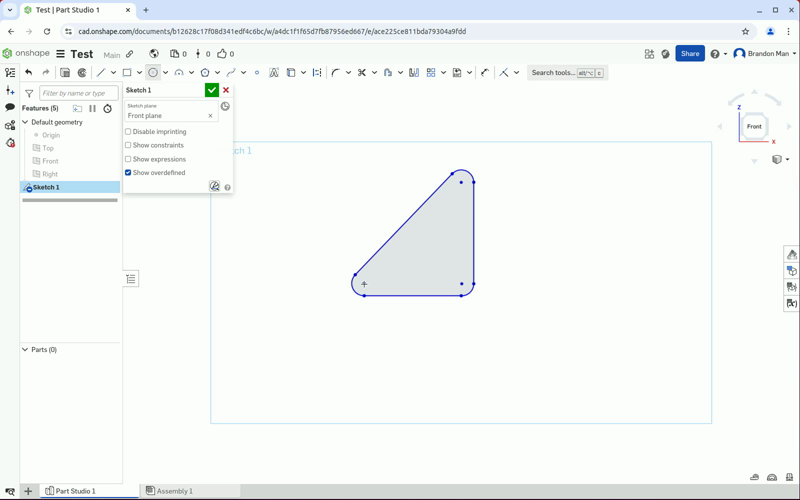
click(364, 283)
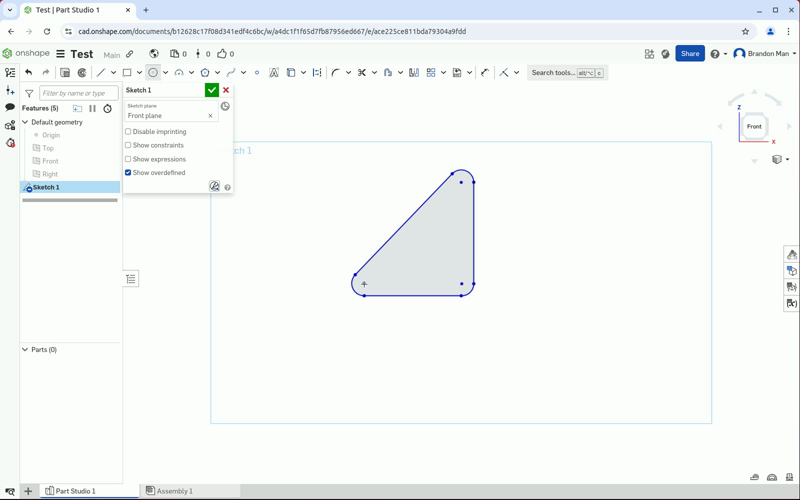
key_up(shift)
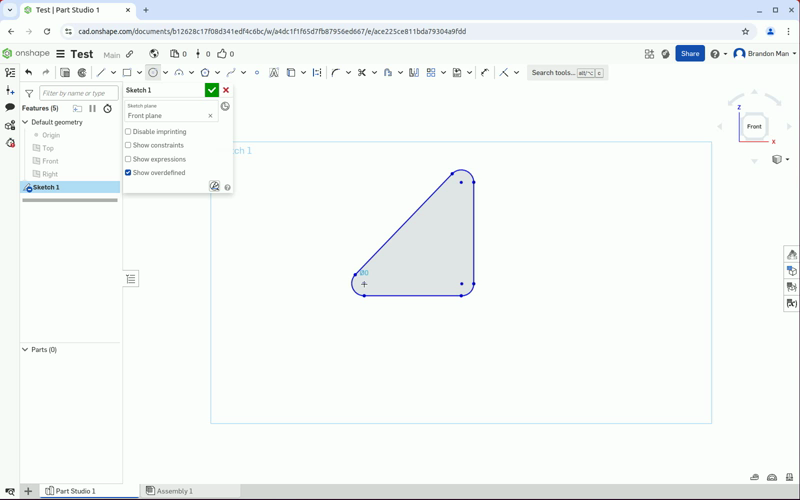
mouse_move(371, 283)
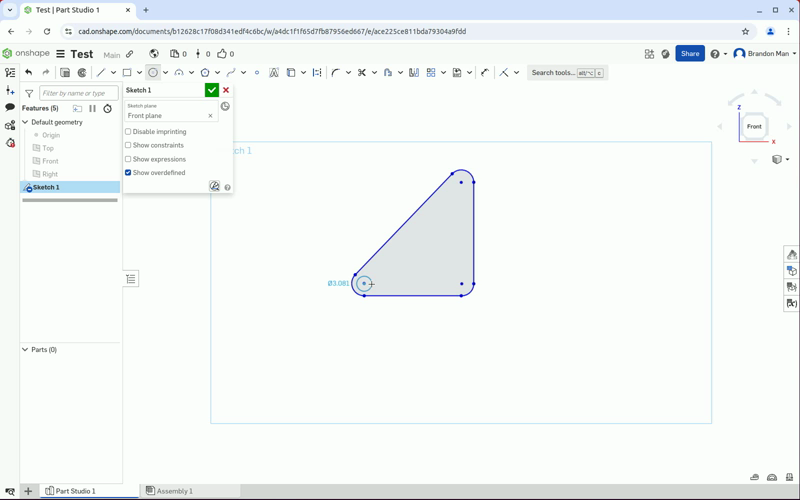
click(371, 283)
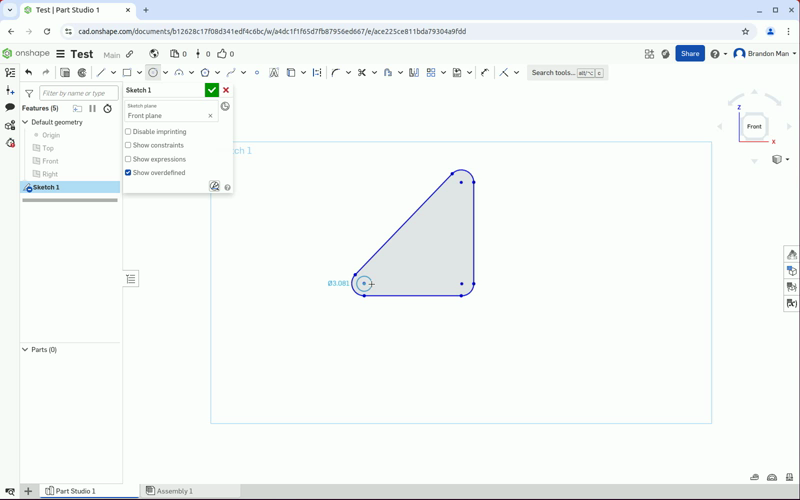
key(esc)
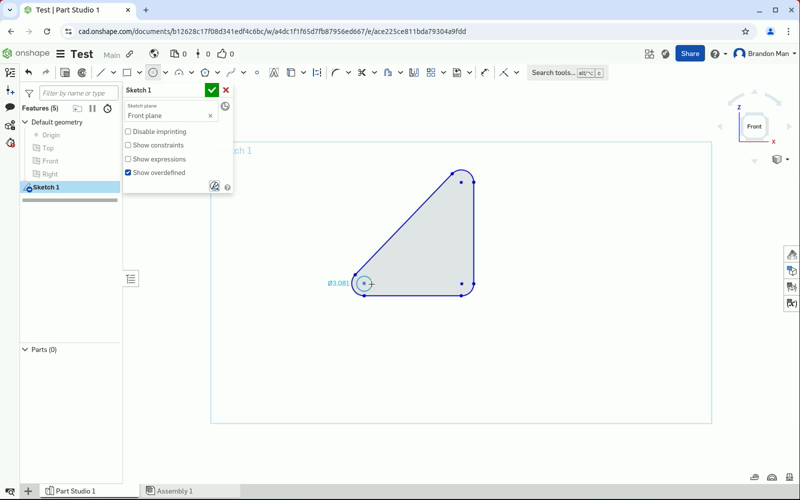
key(c)
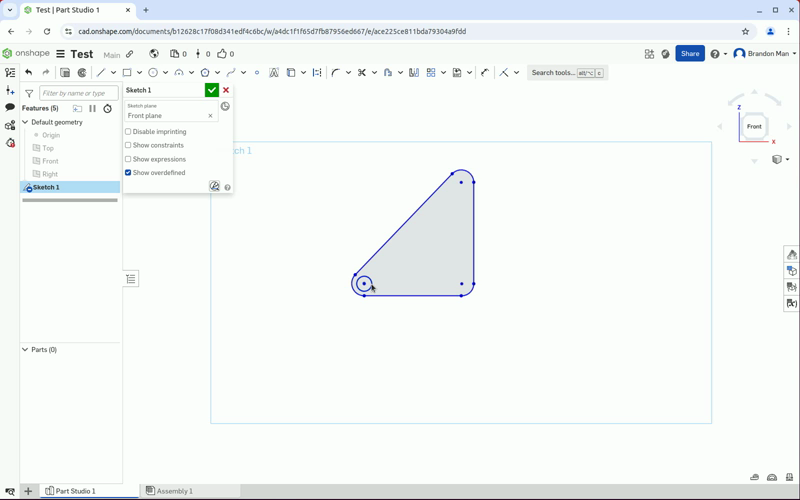
key_down(shift)
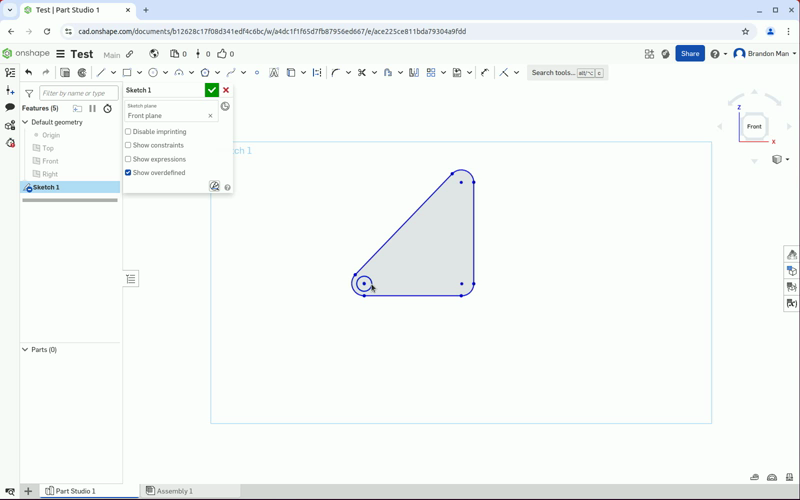
mouse_move(461, 283)
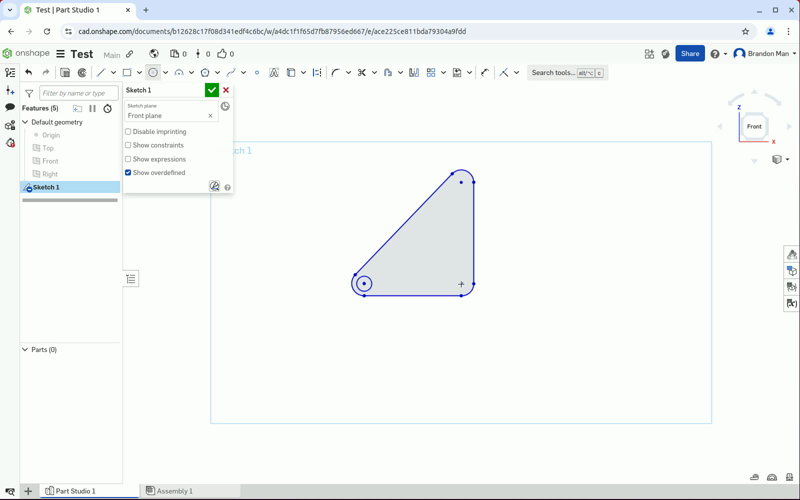
click(461, 283)
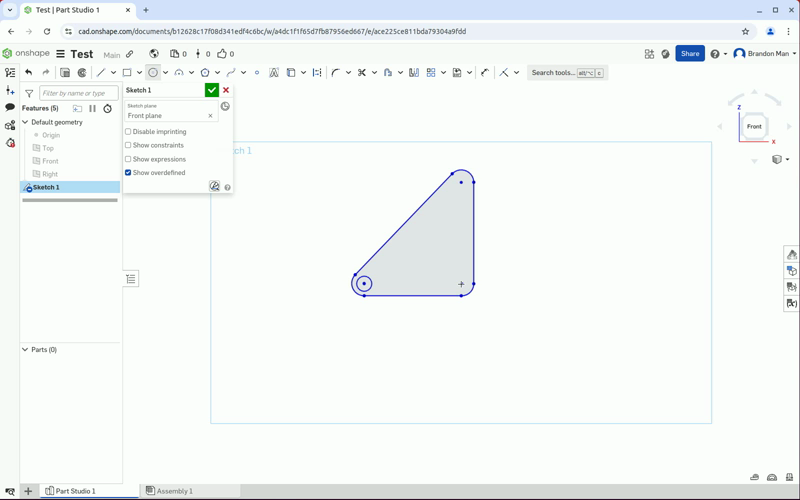
key_up(shift)
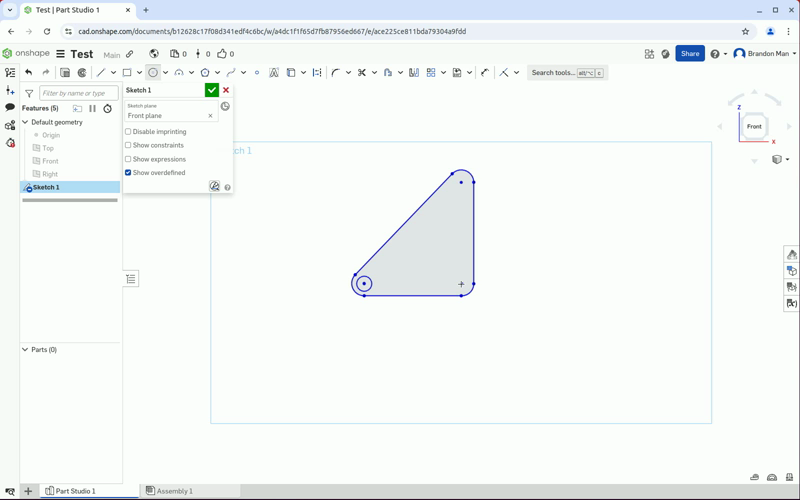
mouse_move(468, 283)
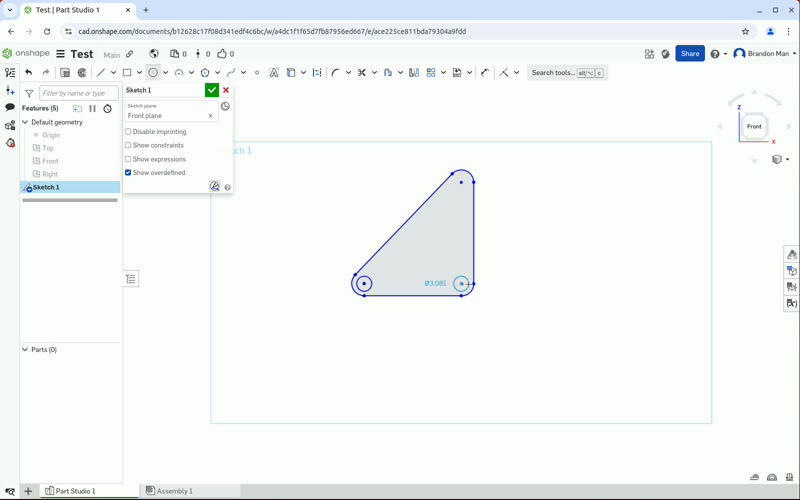
click(468, 283)
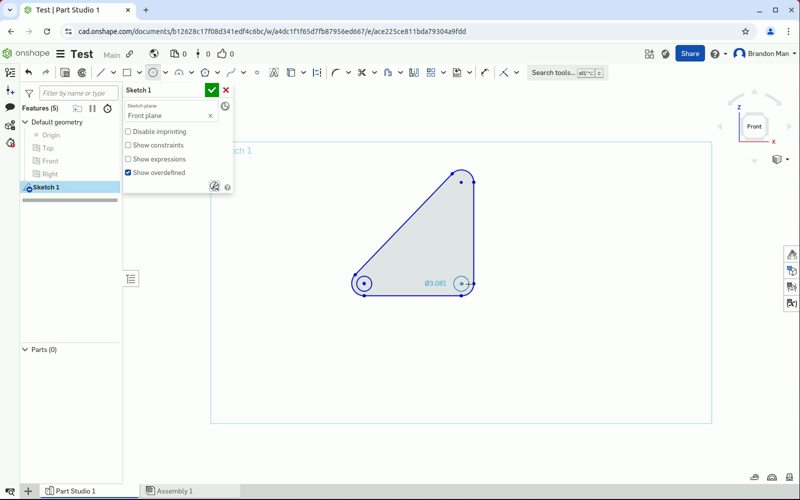
key(esc)
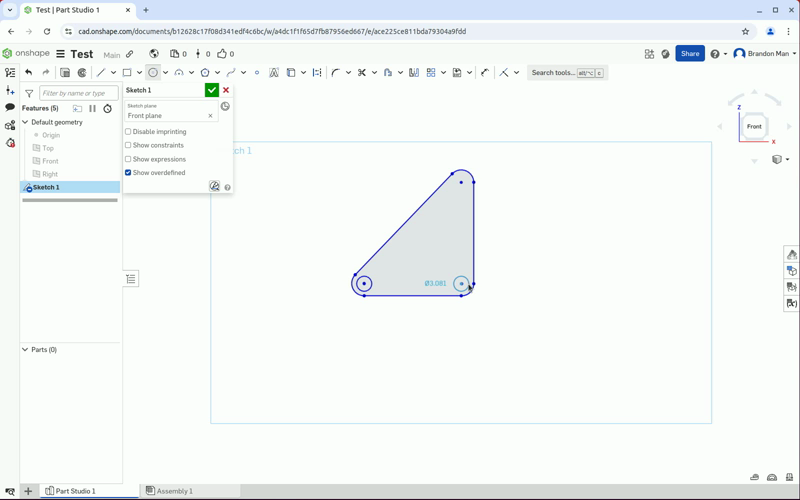
key(c)
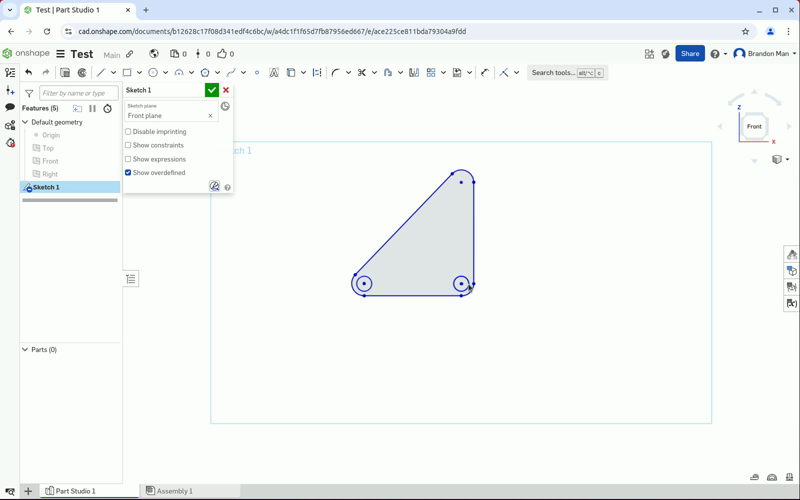
key_down(shift)
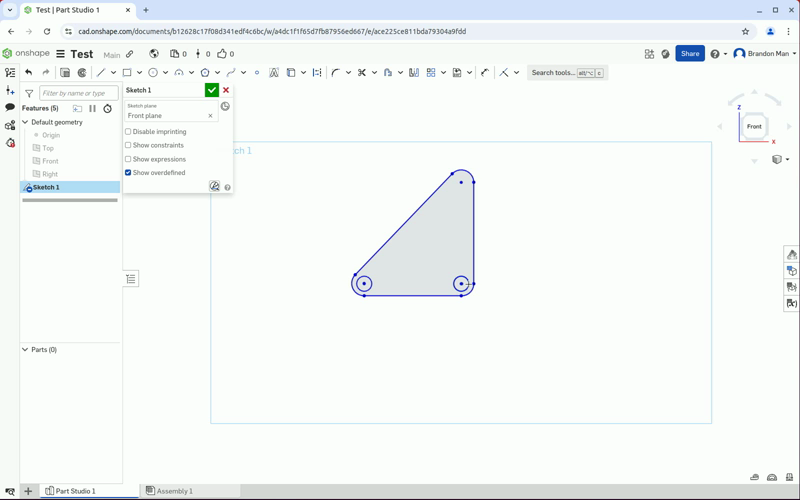
mouse_move(461, 182)
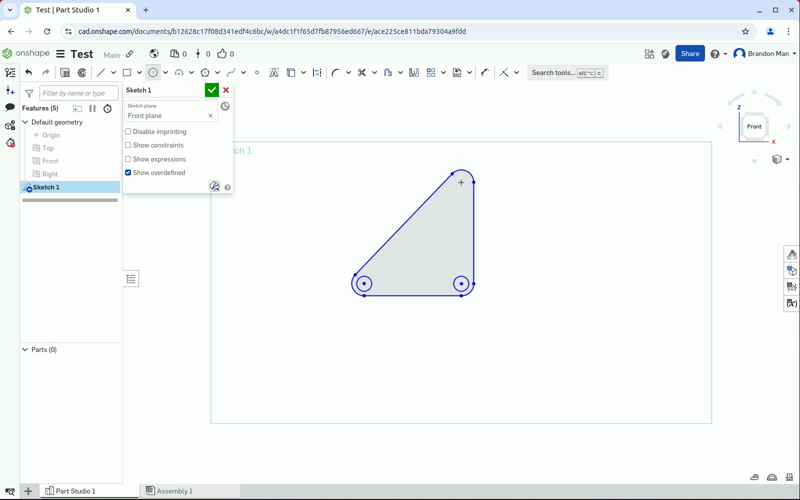
click(461, 182)
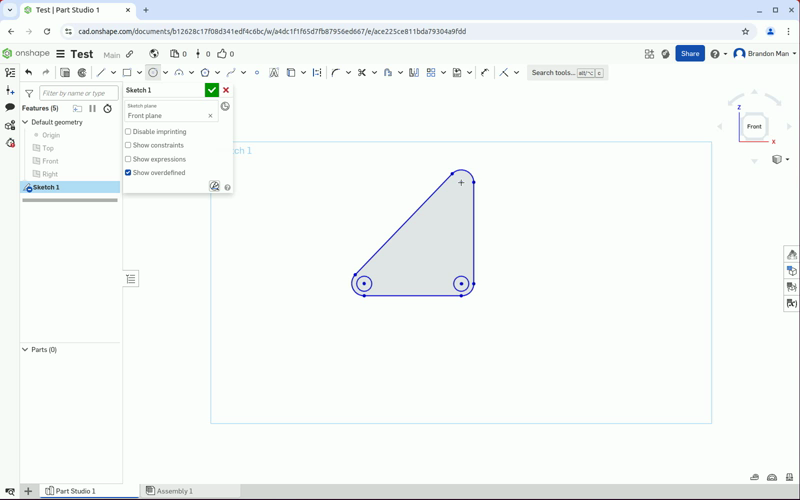
key_up(shift)
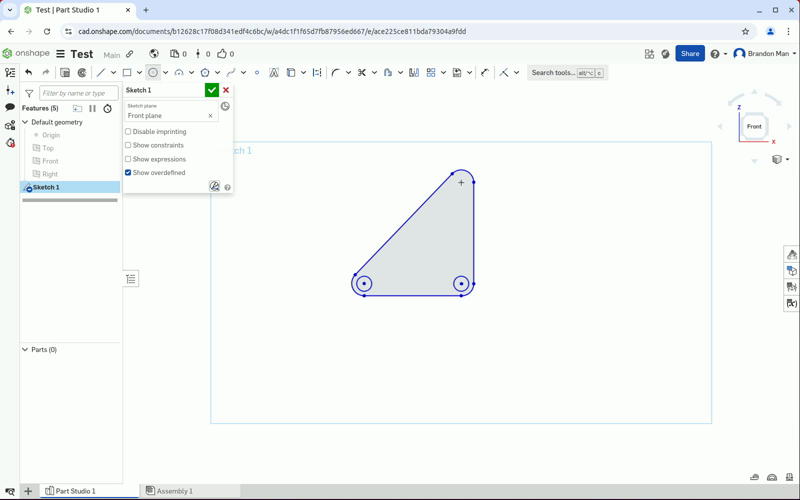
mouse_move(468, 182)
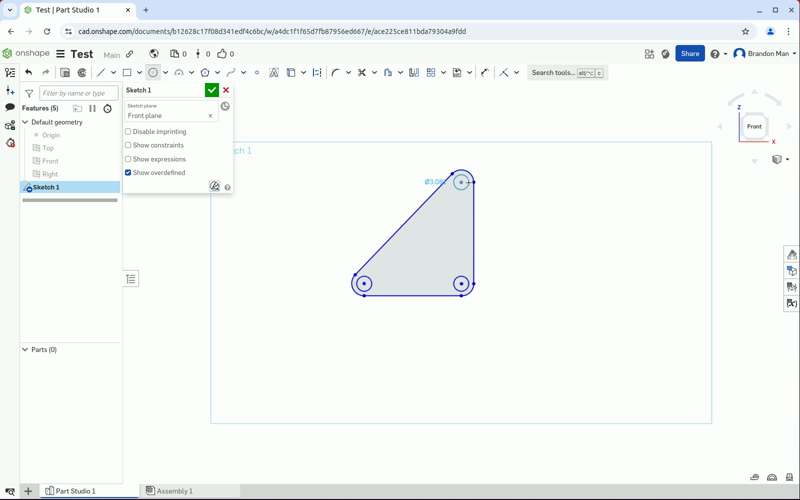
click(468, 182)
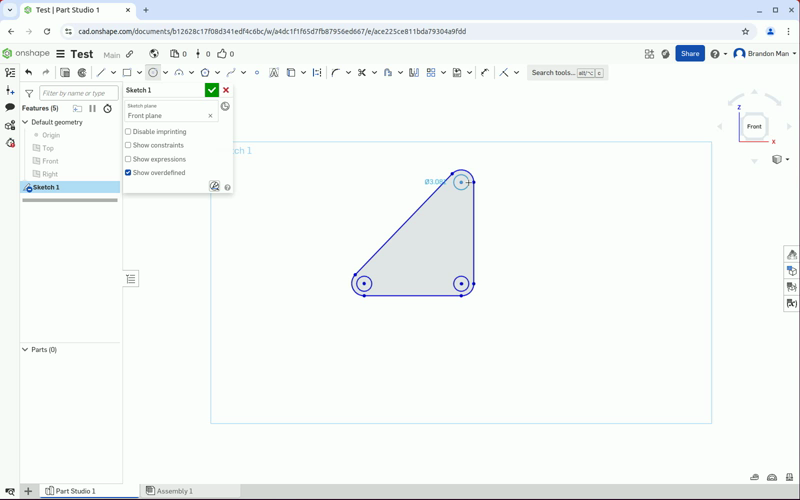
key(esc)
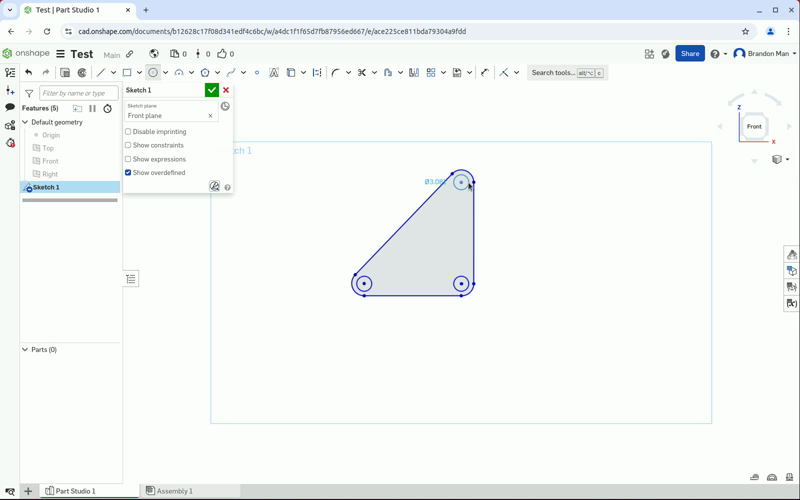
mouse_move(467, 240)
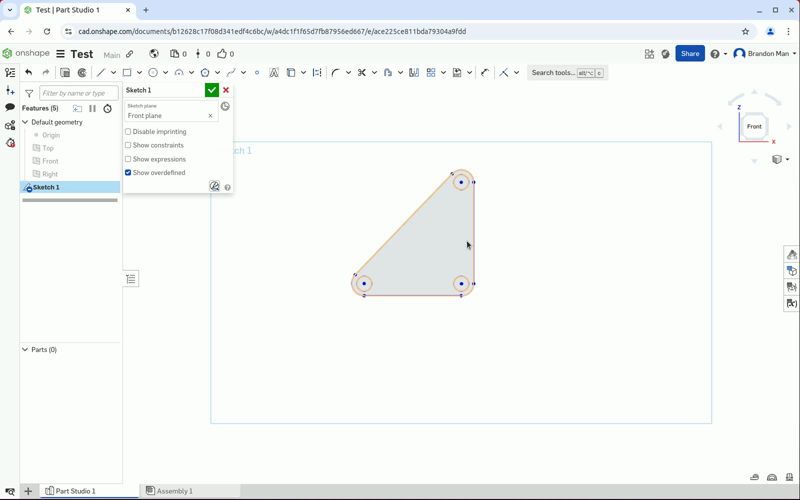
click(467, 240)
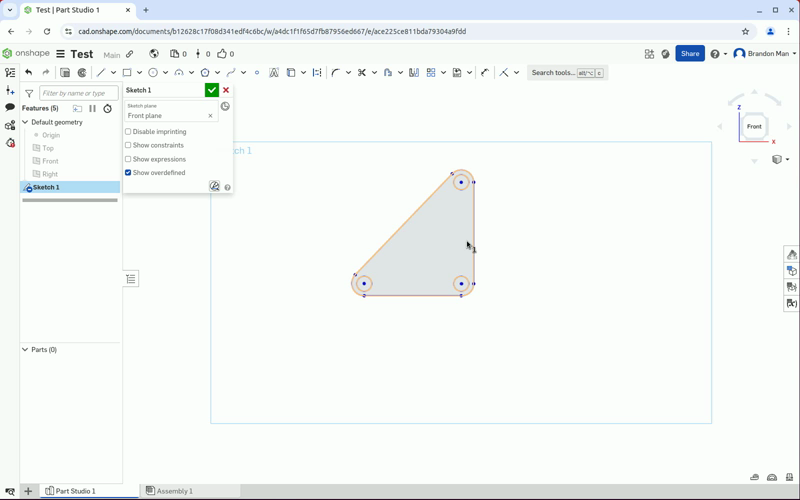
mouse_move(73, 352)
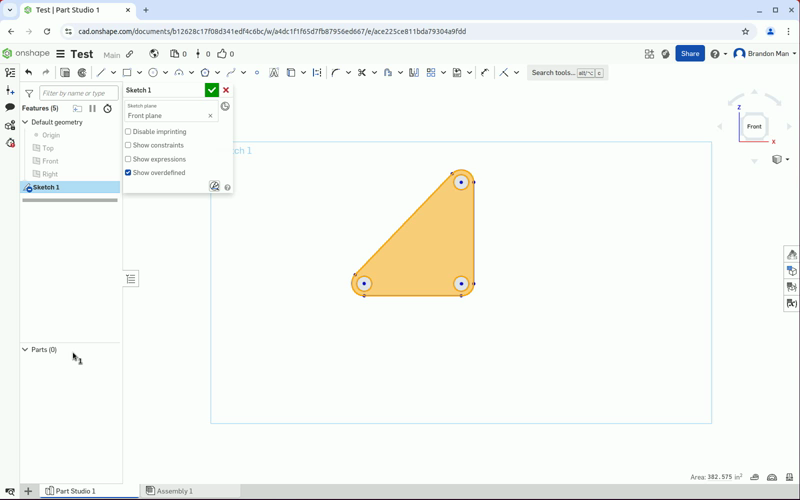
key(shift+y)
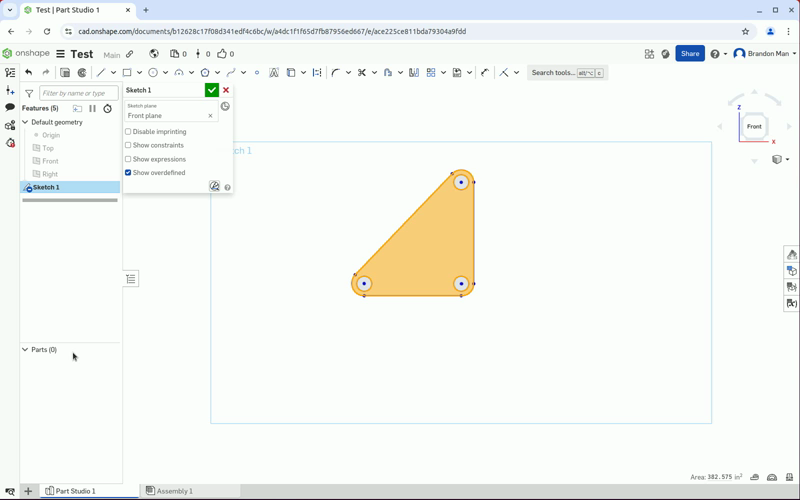
key(shift+e)
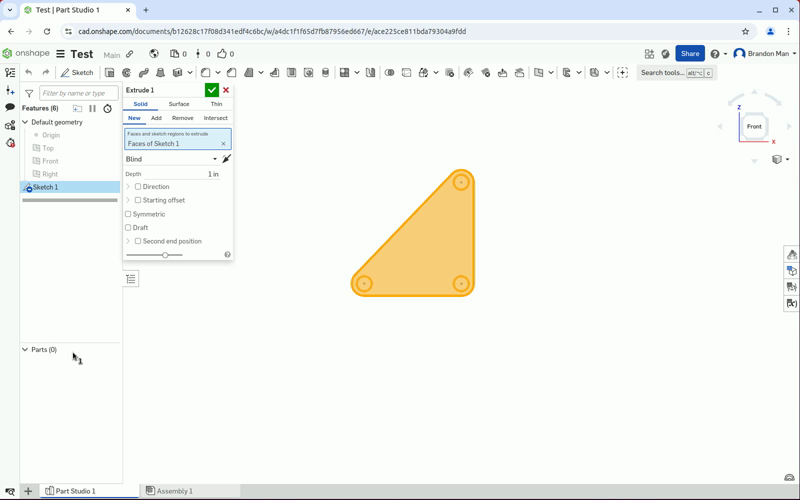
mouse_move(143, 106)
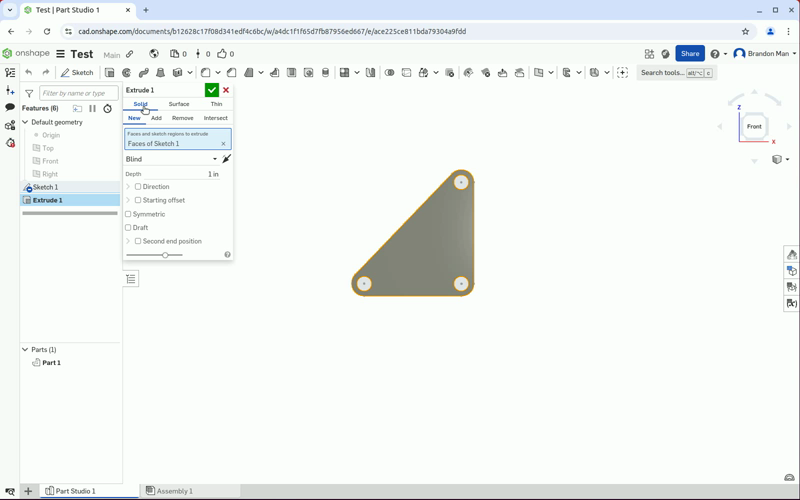
click(143, 106)
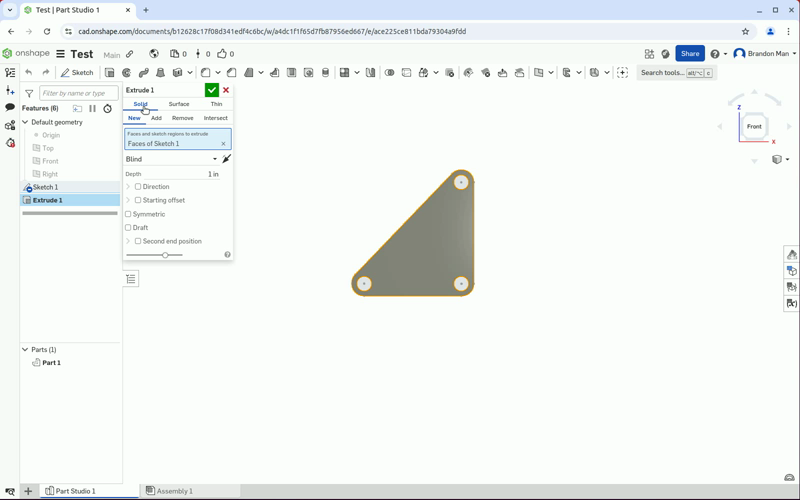
mouse_move(137, 120)
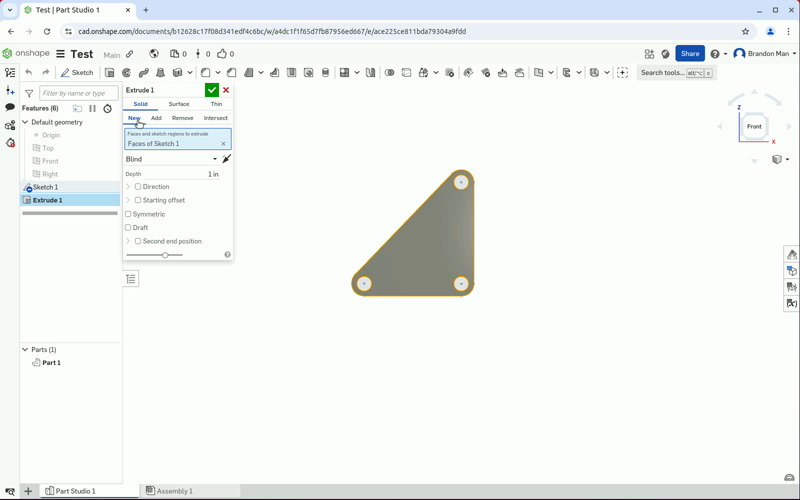
click(137, 120)
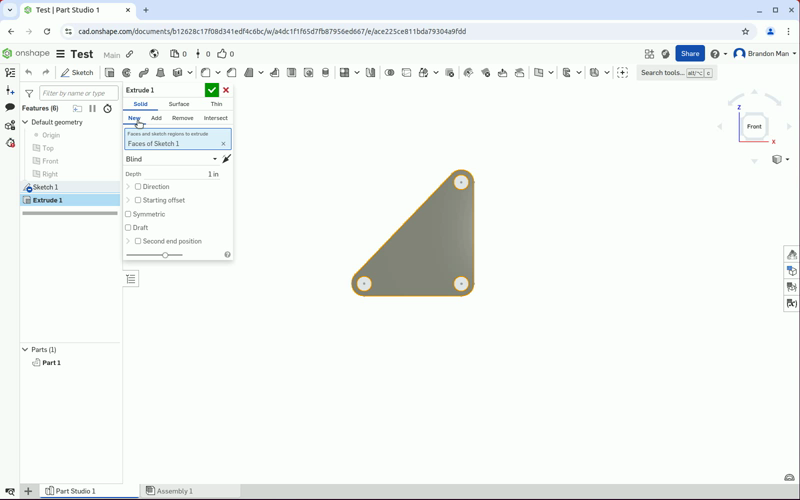
key(tab, 4)
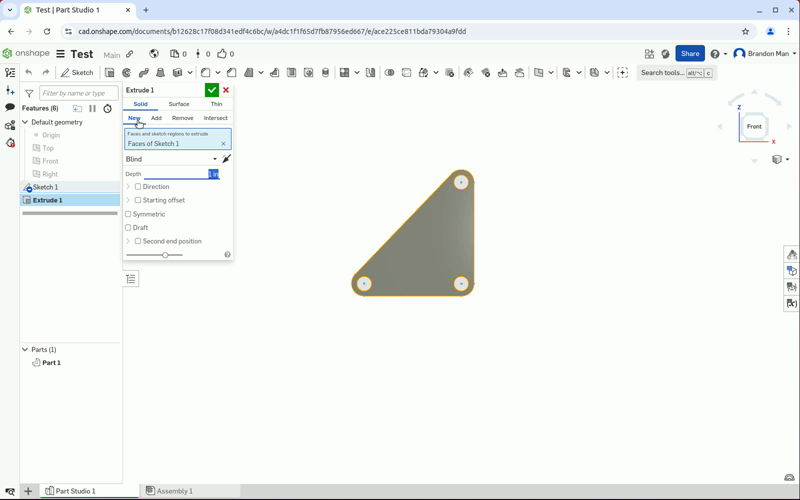
text(1.444)
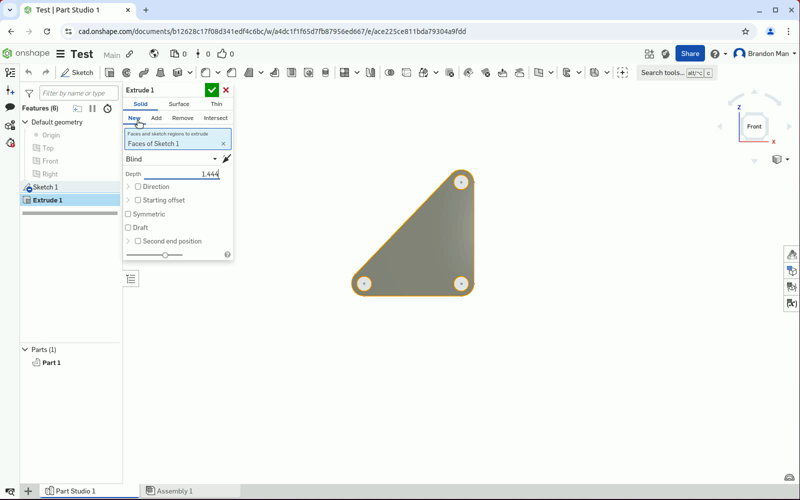
key(enter)
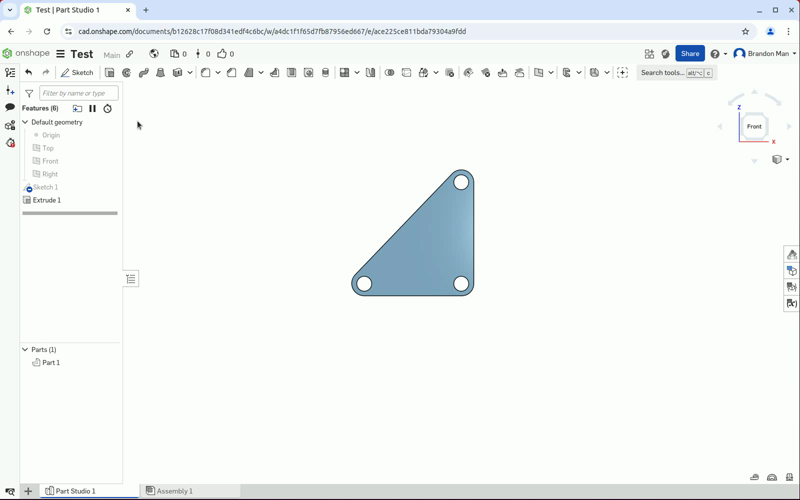
key(shift+h)
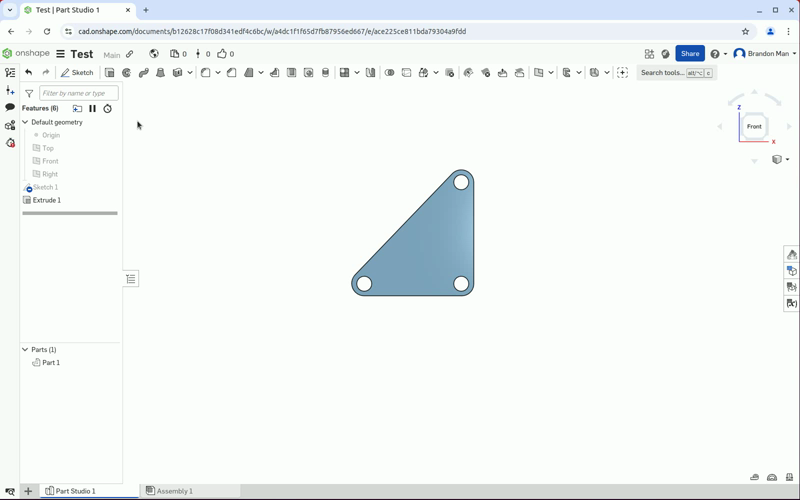
key(shift+h)
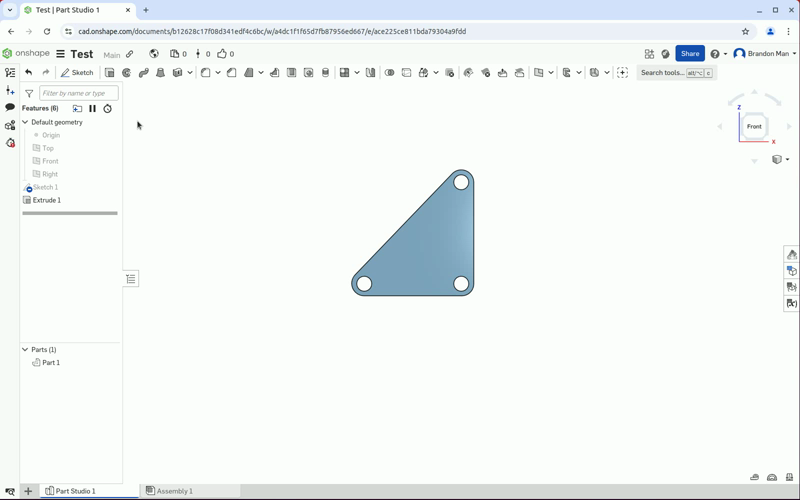
mouse_move(73, 189)
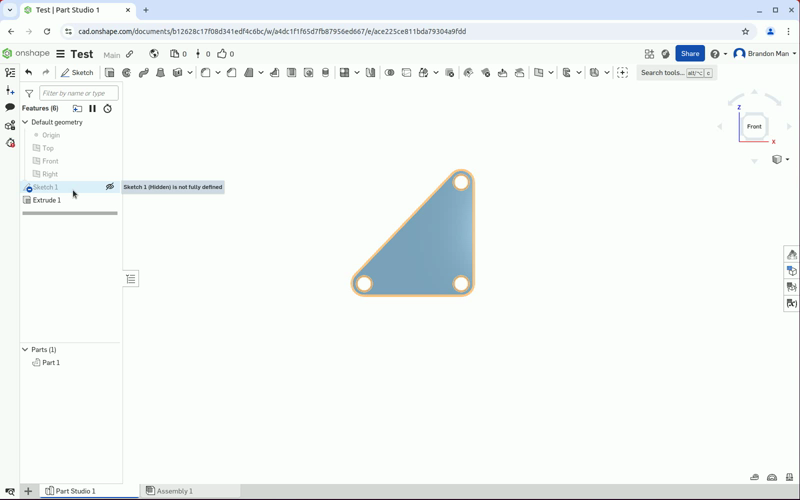
click(73, 189)
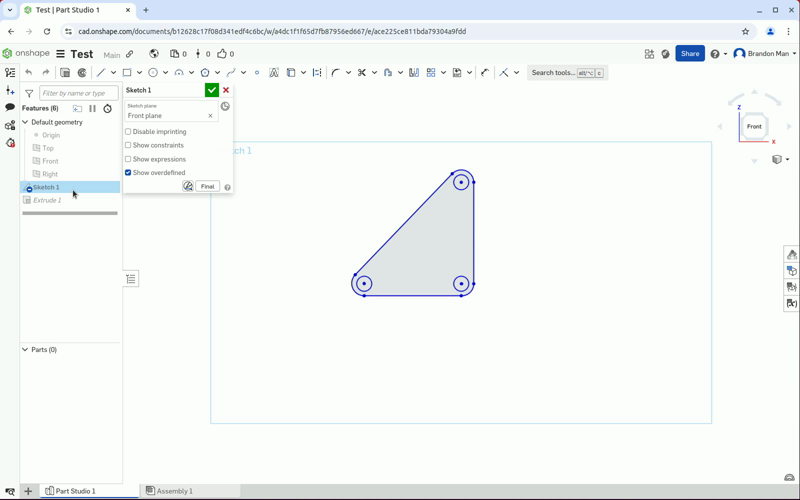
mouse_move(229, 92)
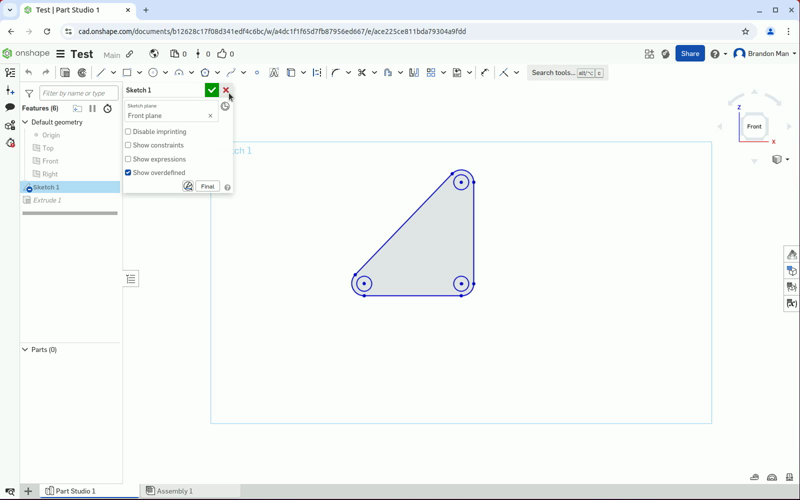
click(229, 92)
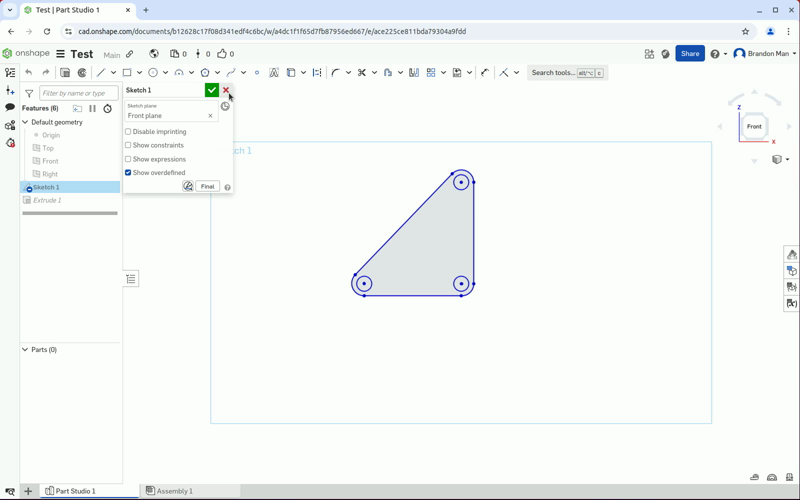
key(shift+s)
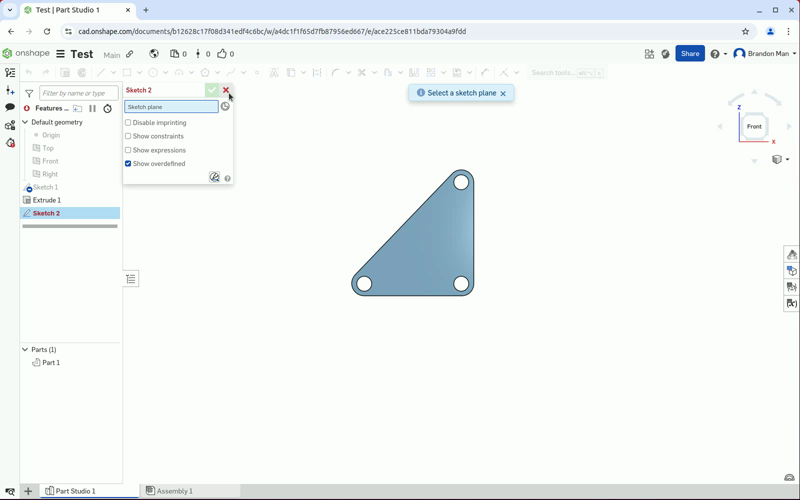
mouse_move(73, 163)
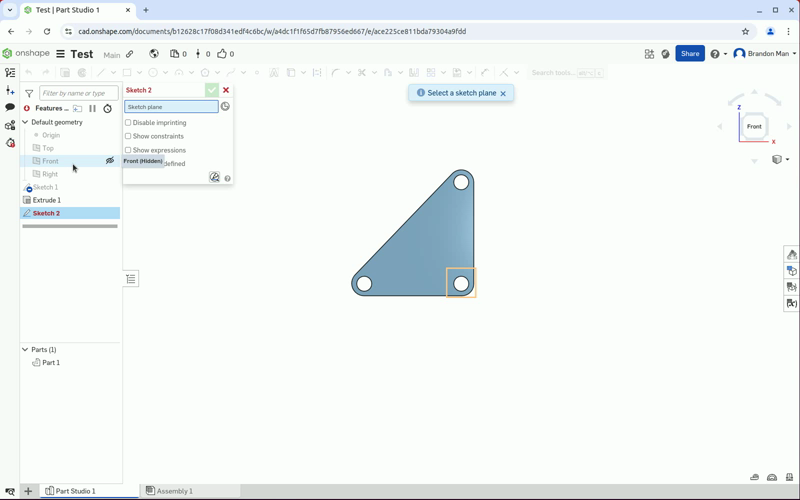
click(73, 163)
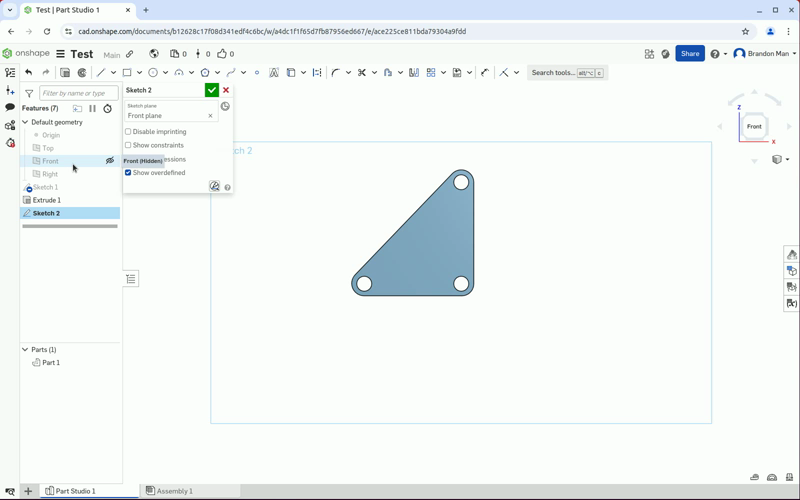
mouse_move(73, 352)
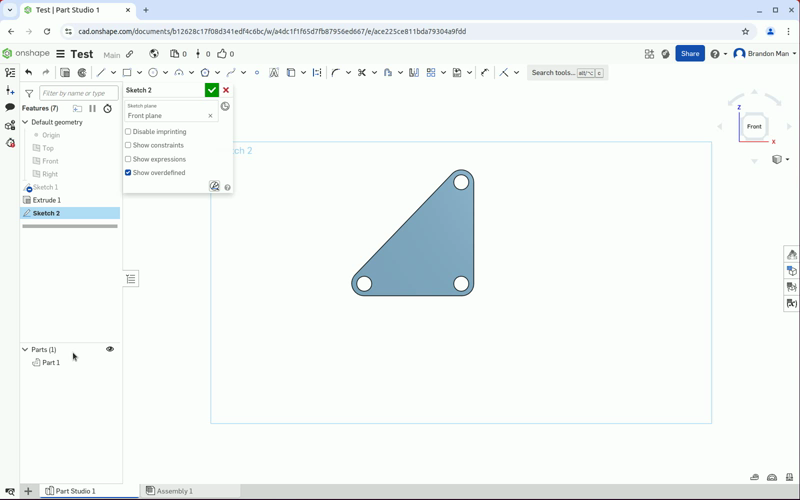
key(y)
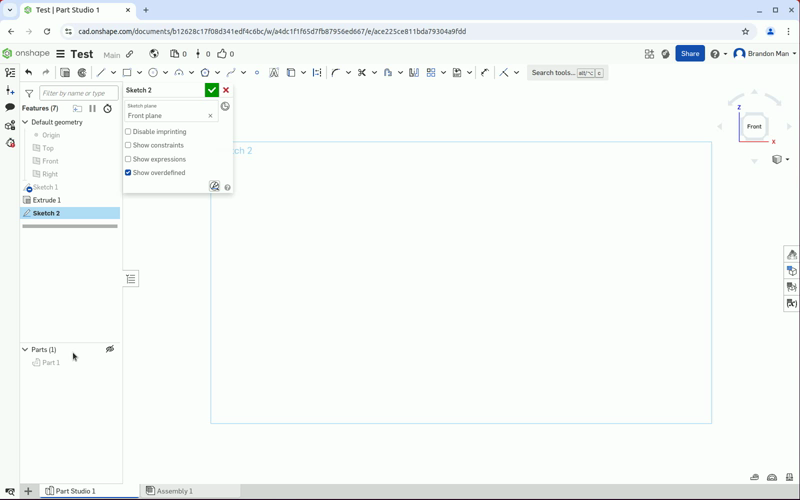
key(c)
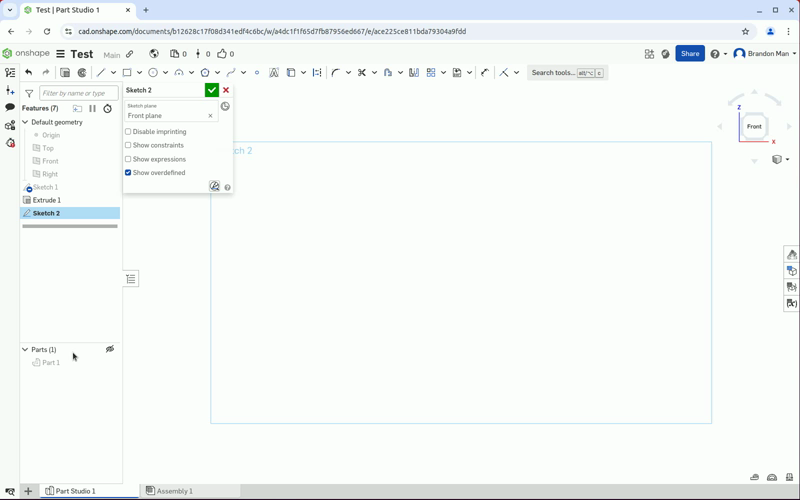
key_down(shift)
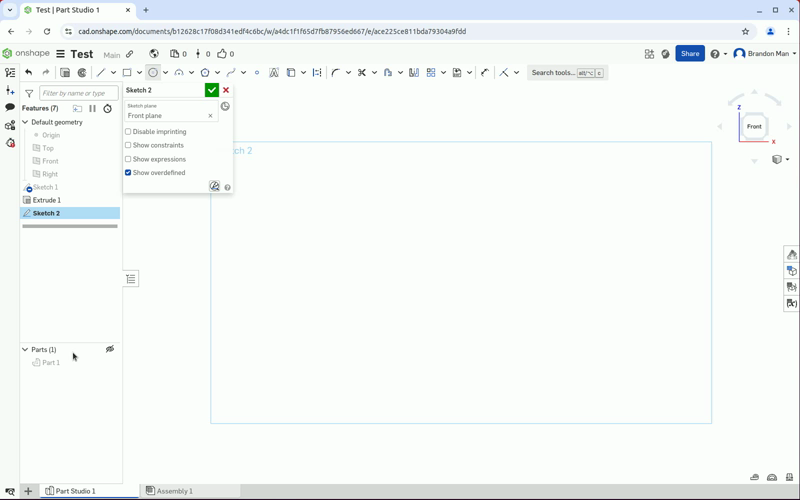
mouse_move(364, 282)
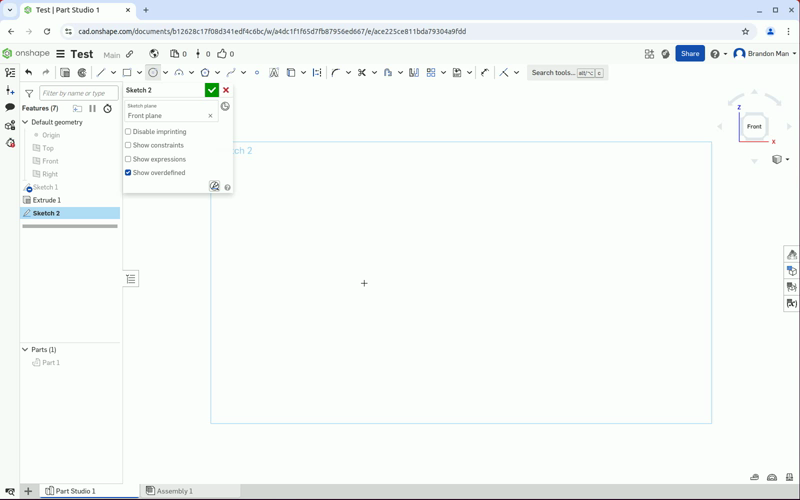
click(364, 282)
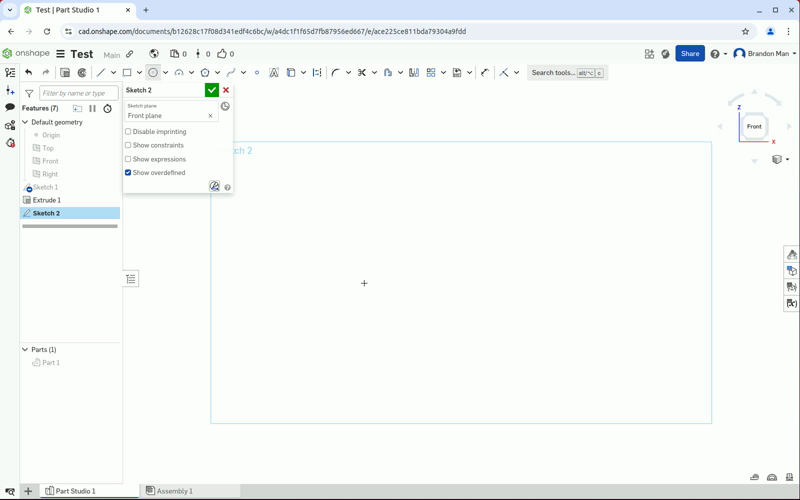
key_up(shift)
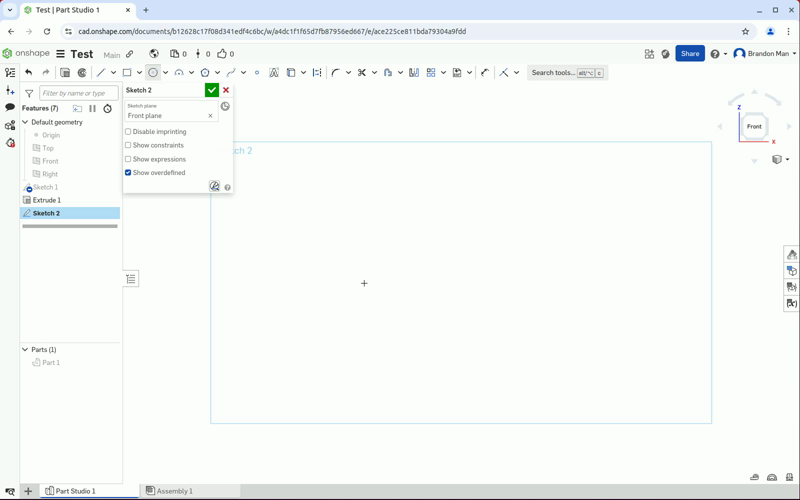
mouse_move(369, 282)
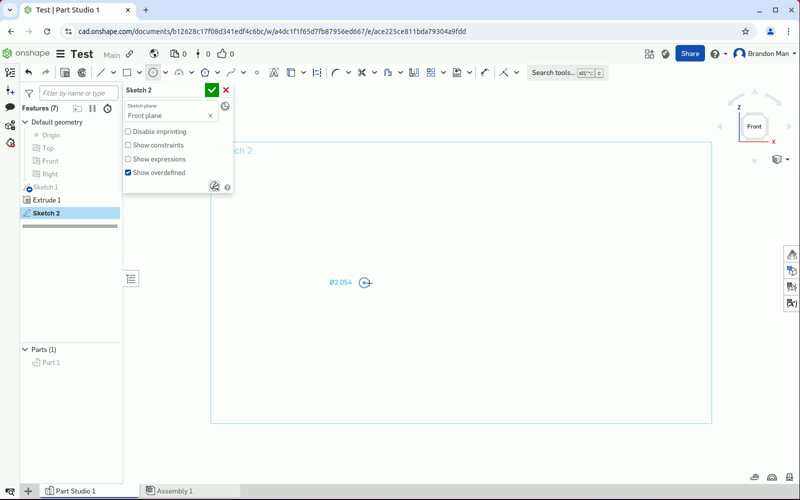
click(369, 282)
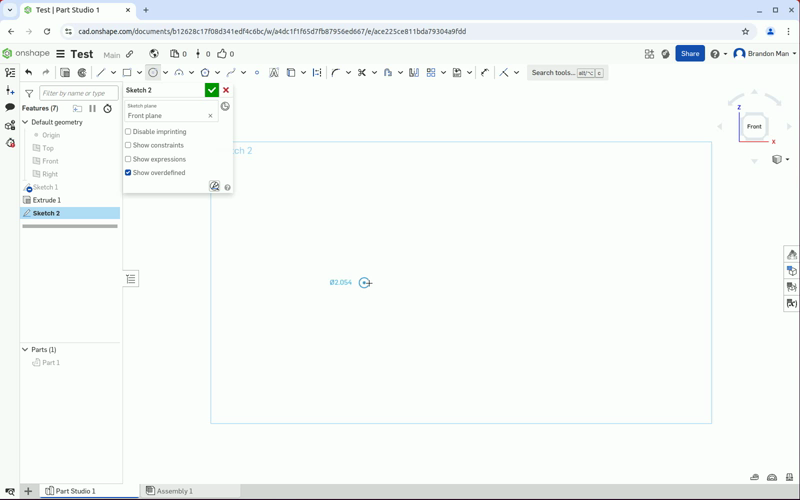
key(esc)
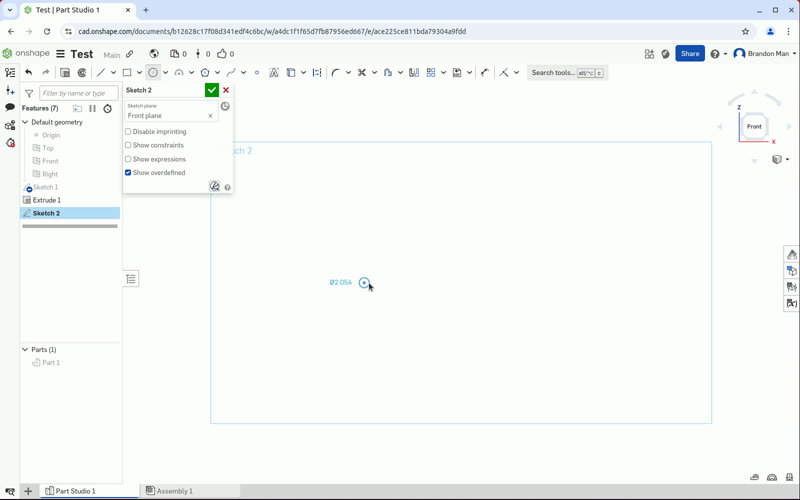
mouse_move(360, 282)
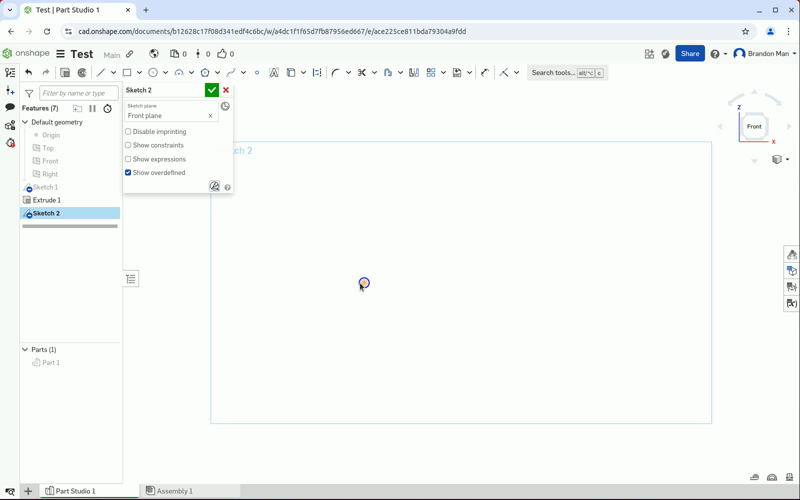
scroll(6)
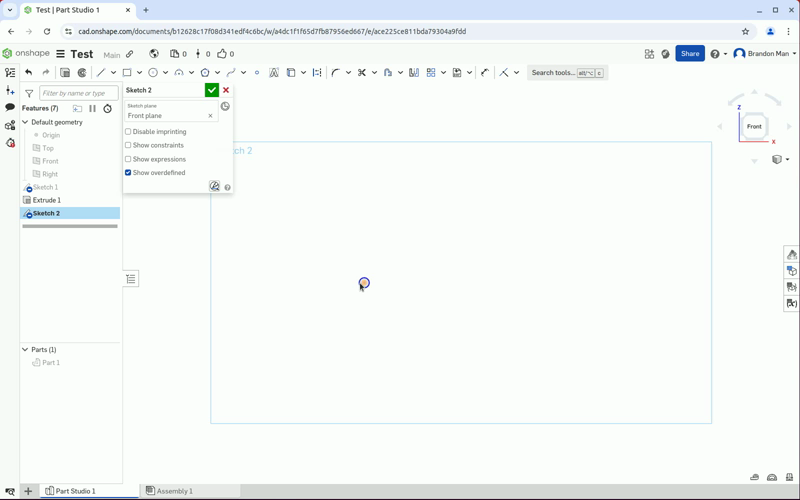
scroll(6)
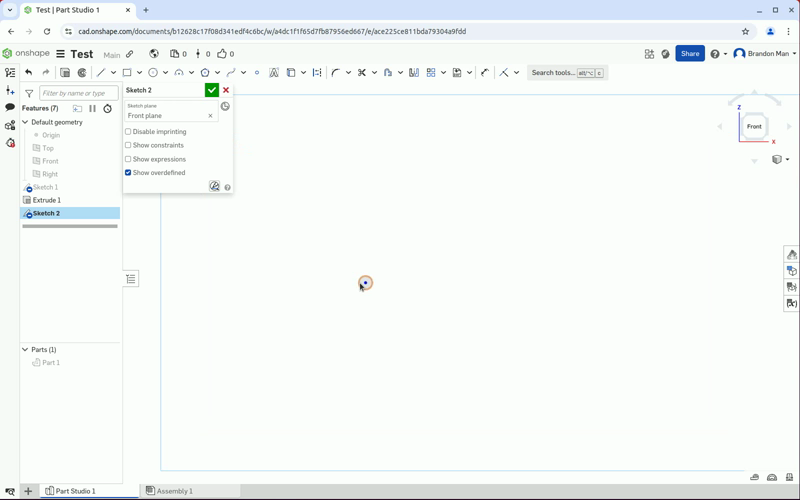
scroll(6)
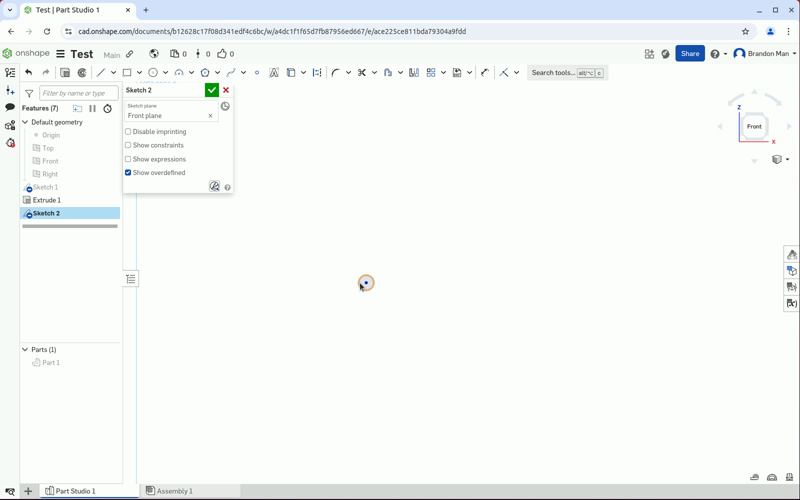
scroll(6)
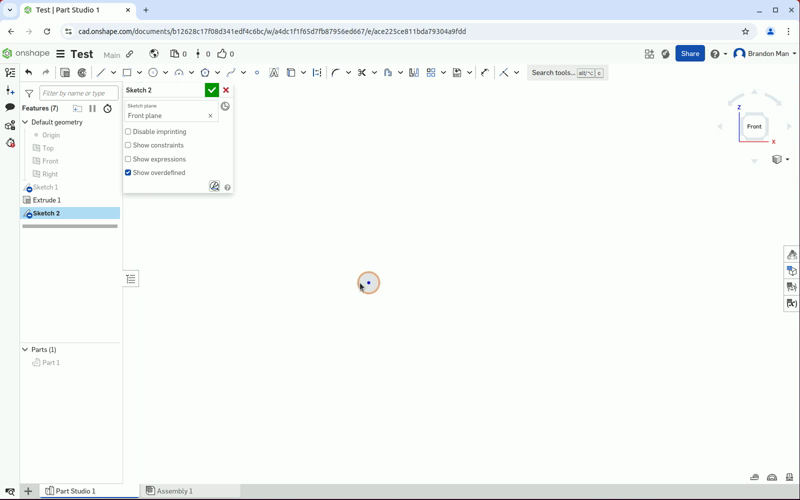
scroll(6)
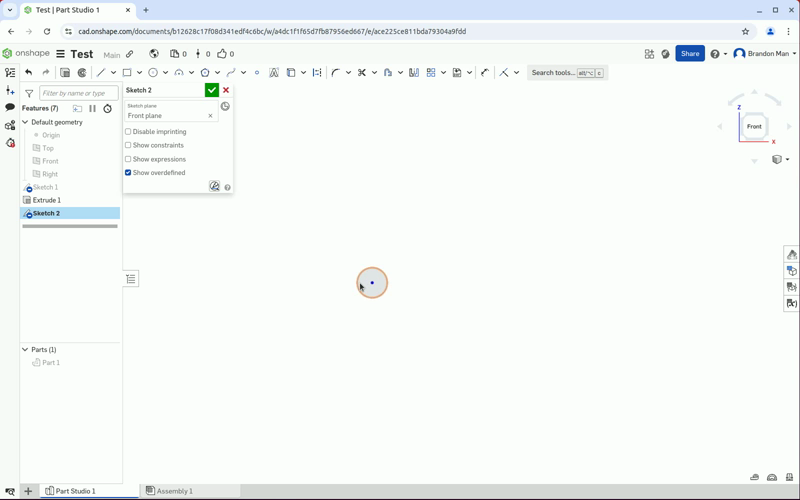
scroll(6)
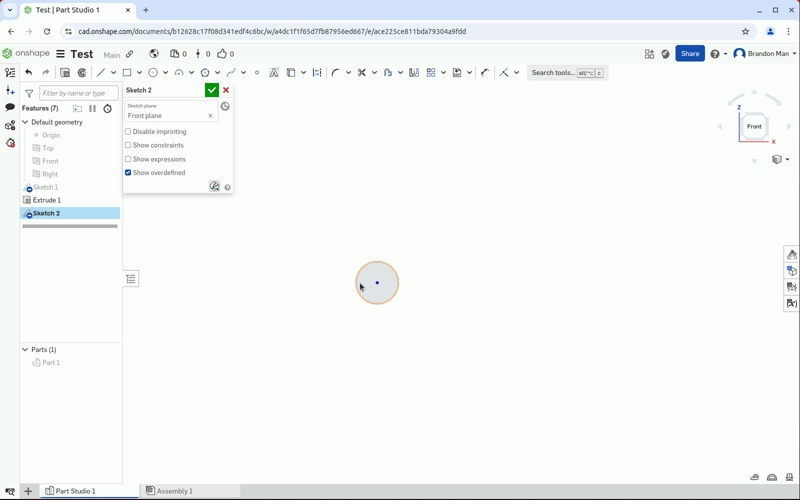
scroll(6)
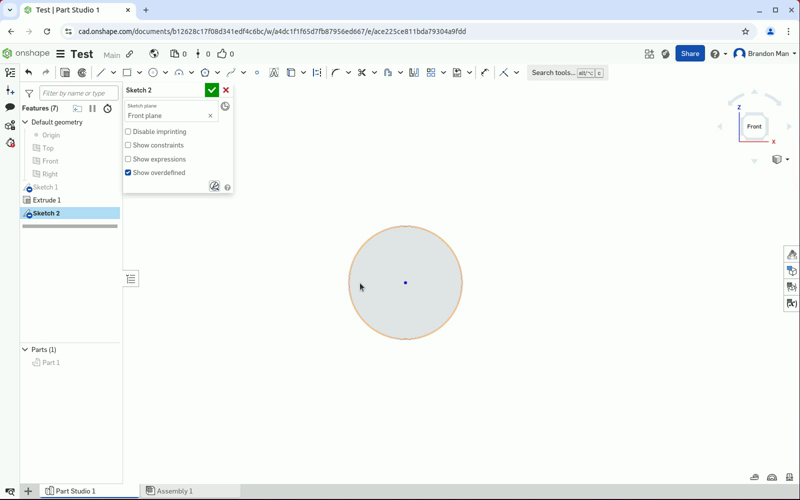
click(360, 282)
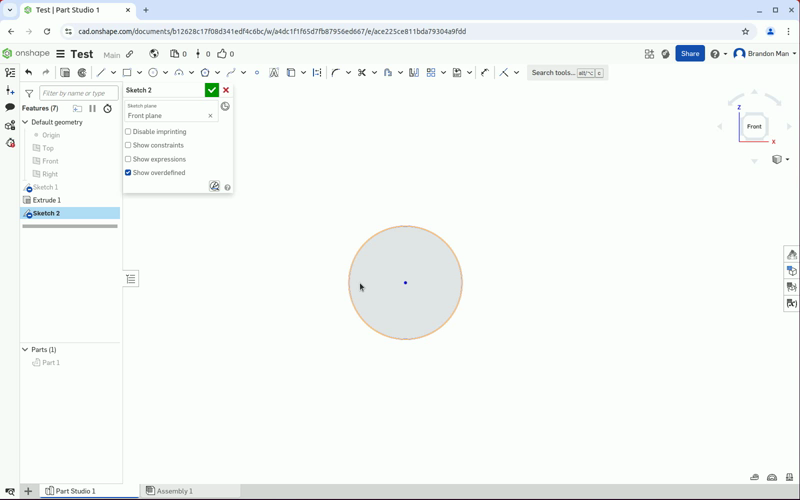
scroll(-6)
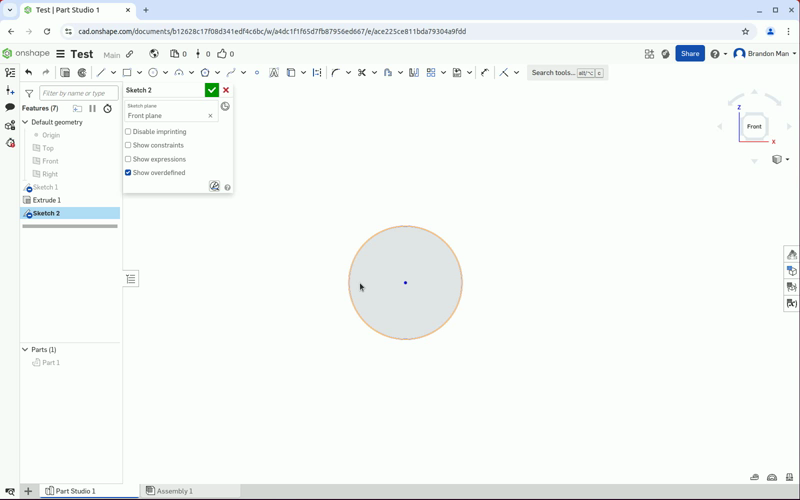
scroll(-6)
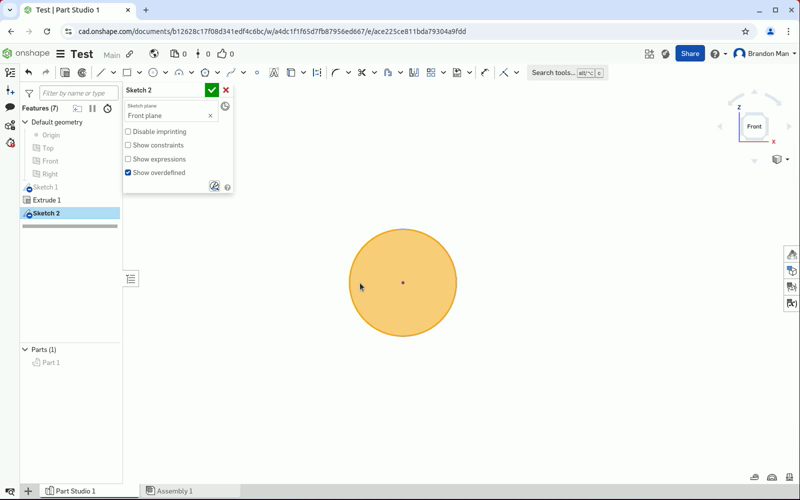
scroll(-6)
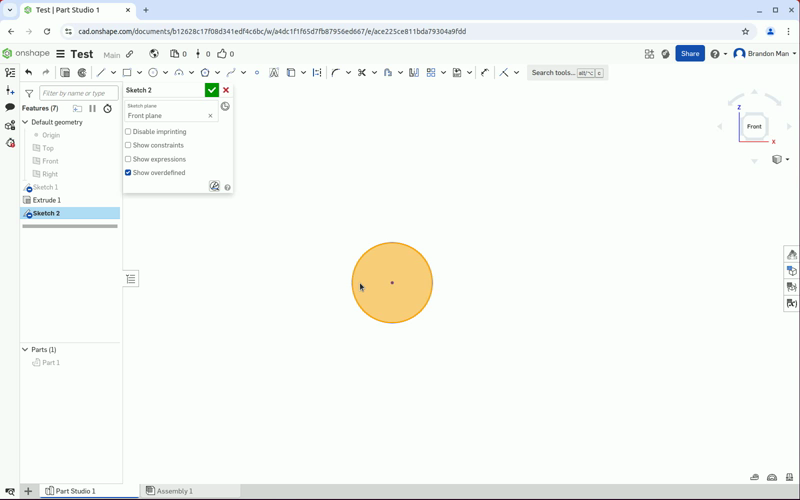
scroll(-6)
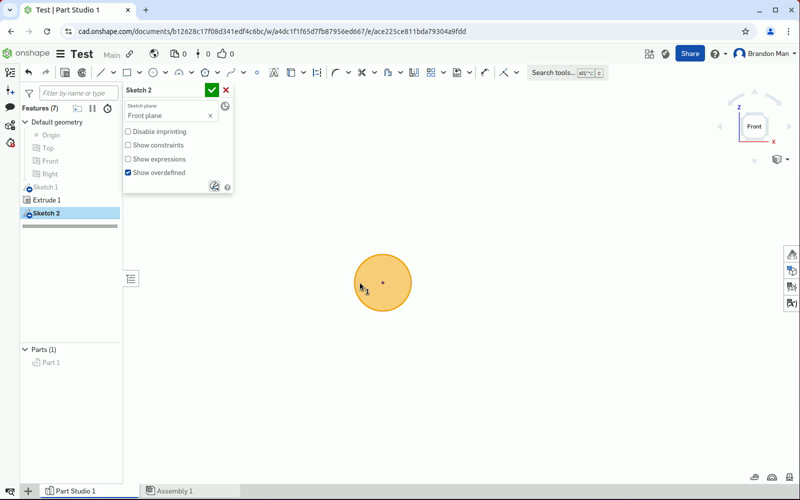
scroll(-6)
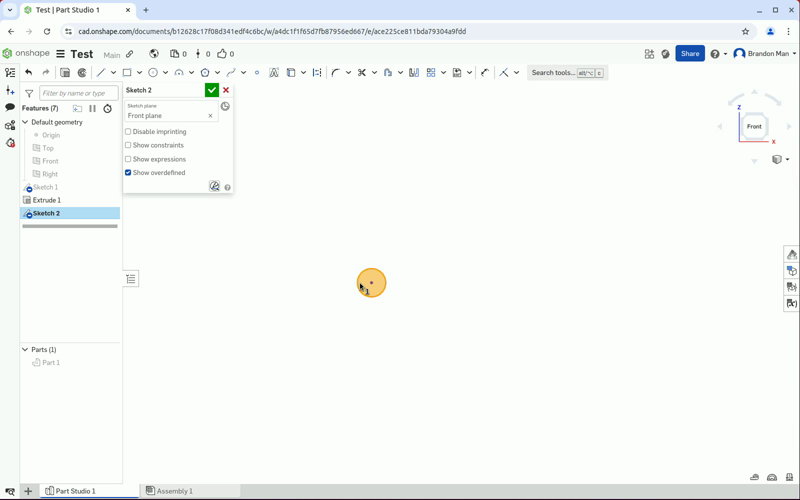
scroll(-6)
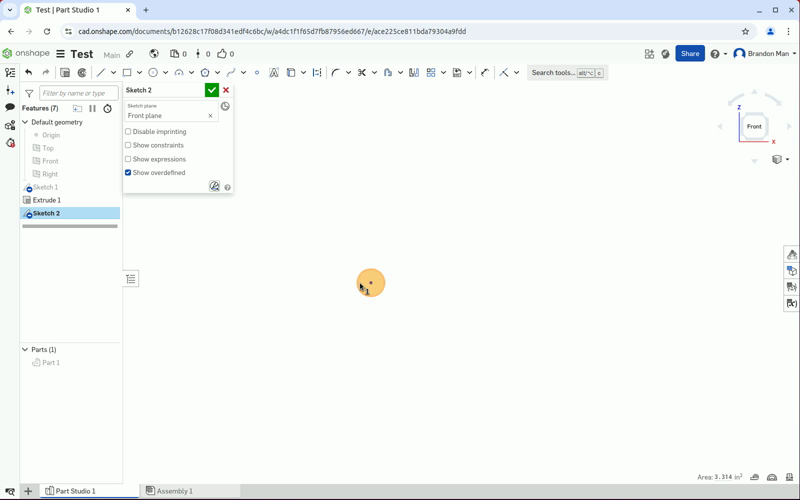
scroll(-6)
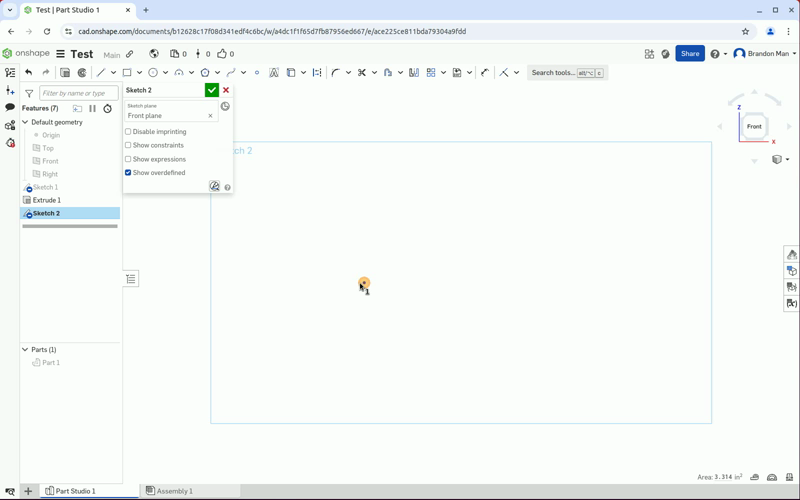
mouse_move(73, 352)
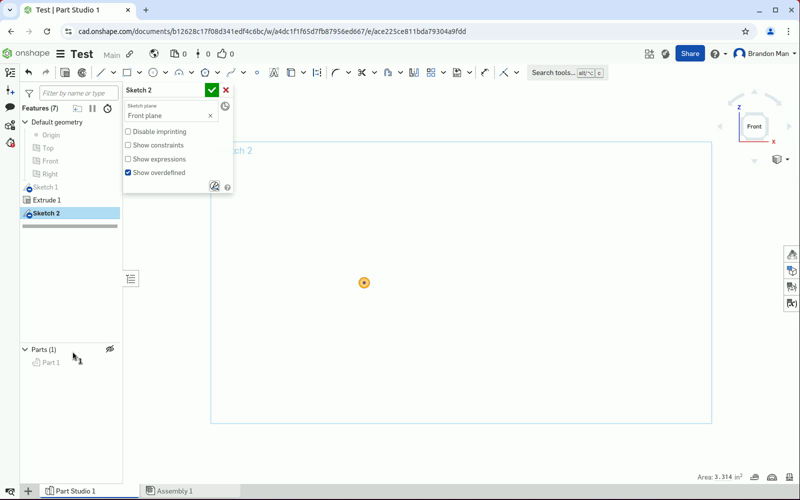
key(shift+y)
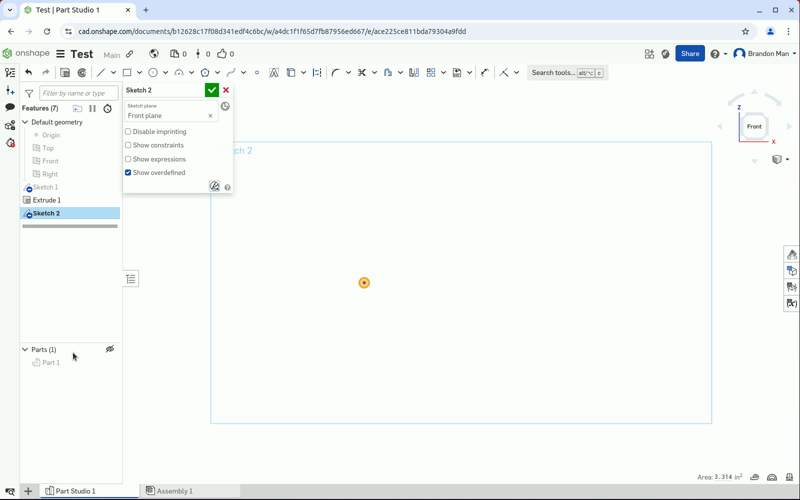
key(shift+e)
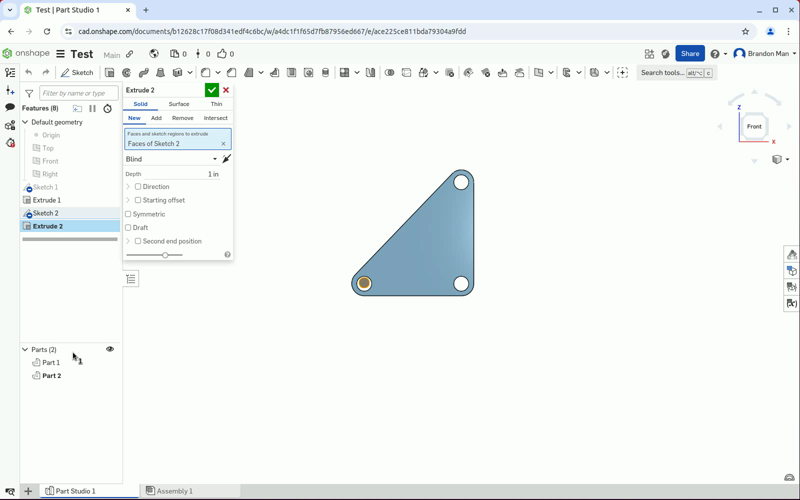
mouse_move(143, 106)
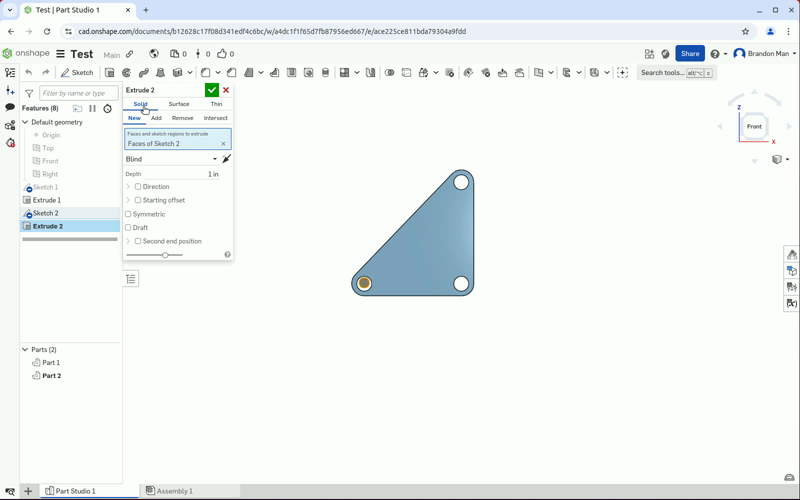
click(143, 106)
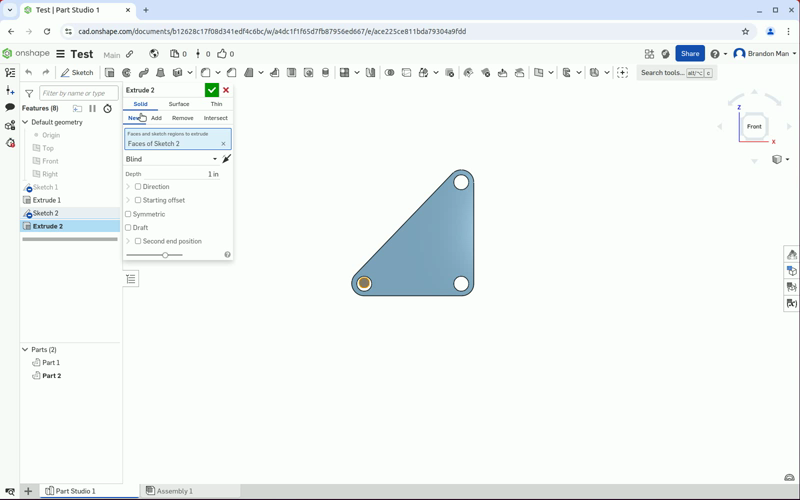
mouse_move(137, 120)
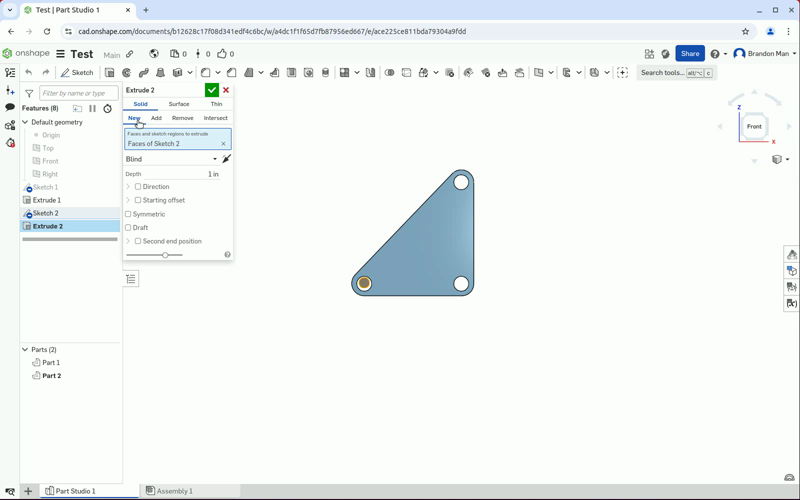
click(137, 120)
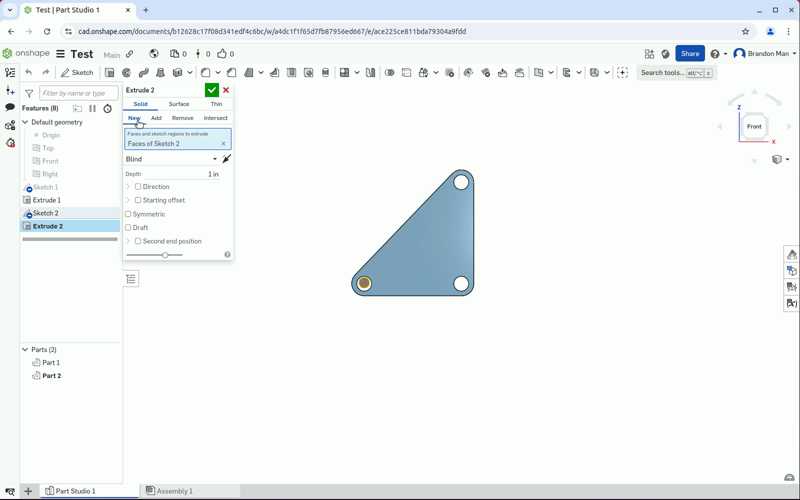
key(tab, 4)
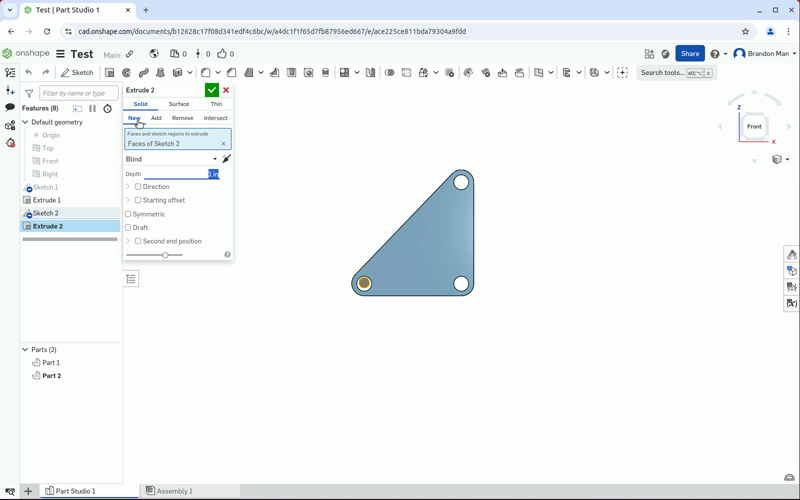
text(1.444)
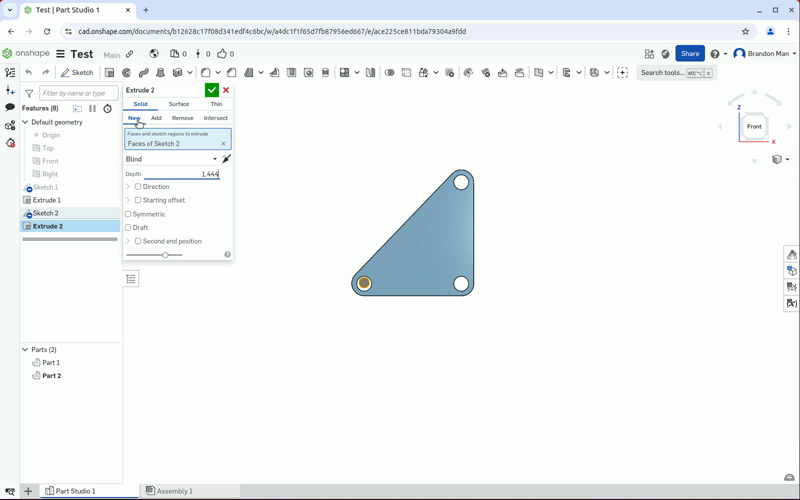
key(enter)
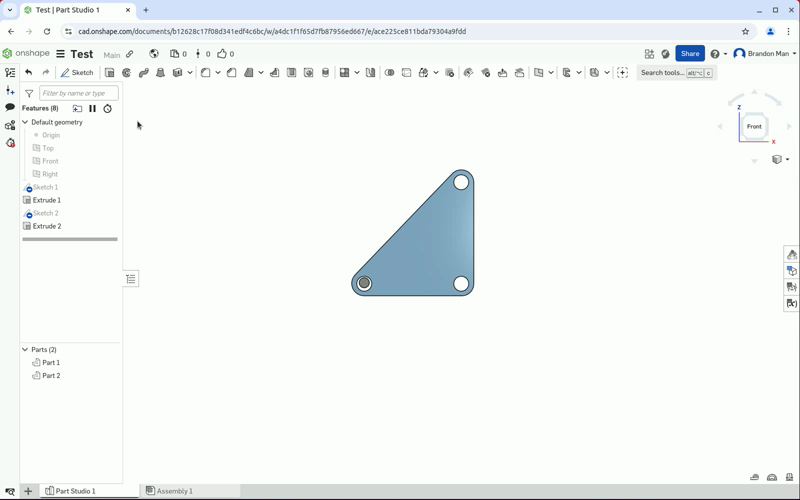
key(shift+h)
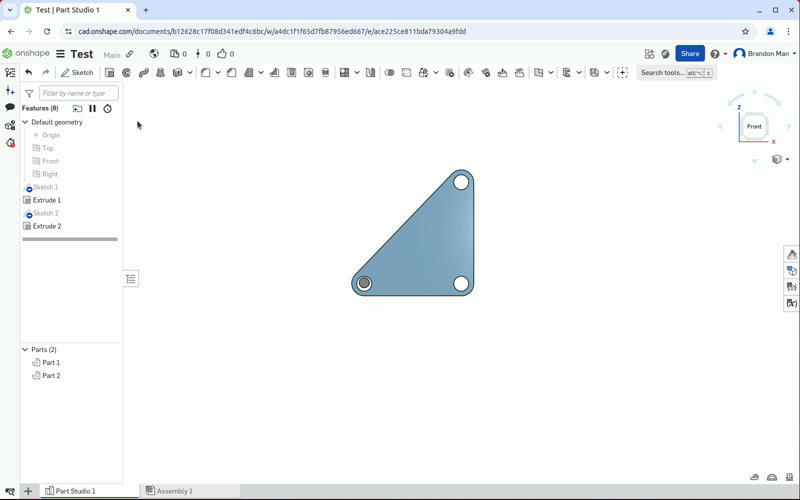
key(shift+h)
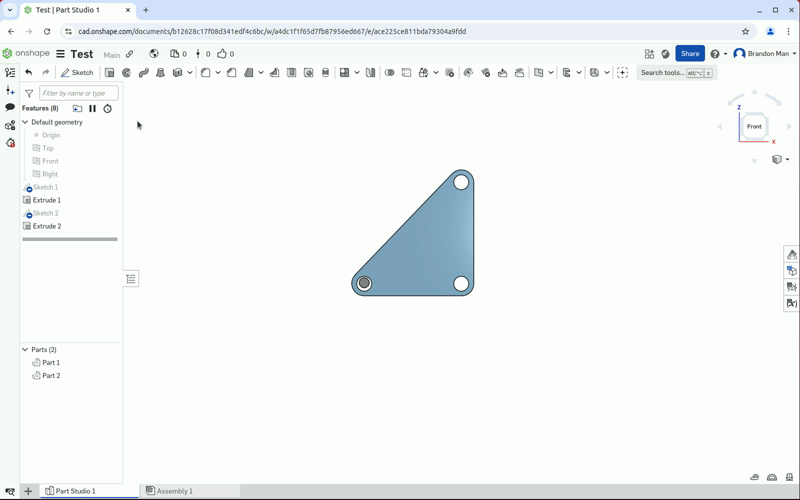
mouse_move(73, 189)
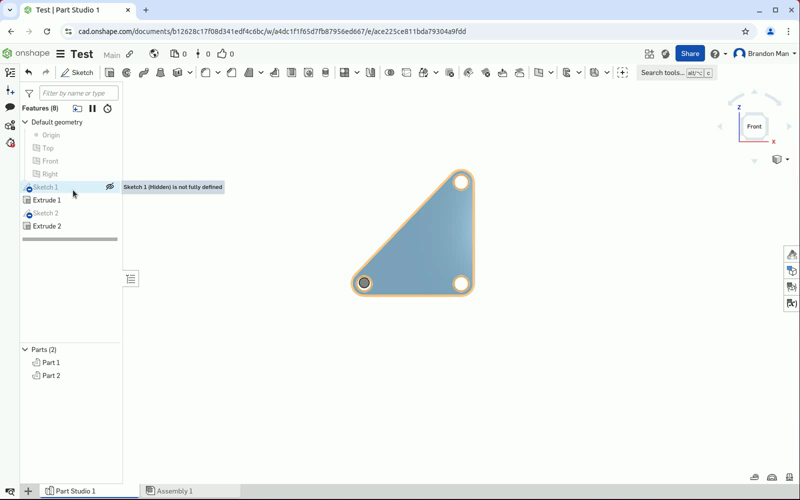
click(73, 189)
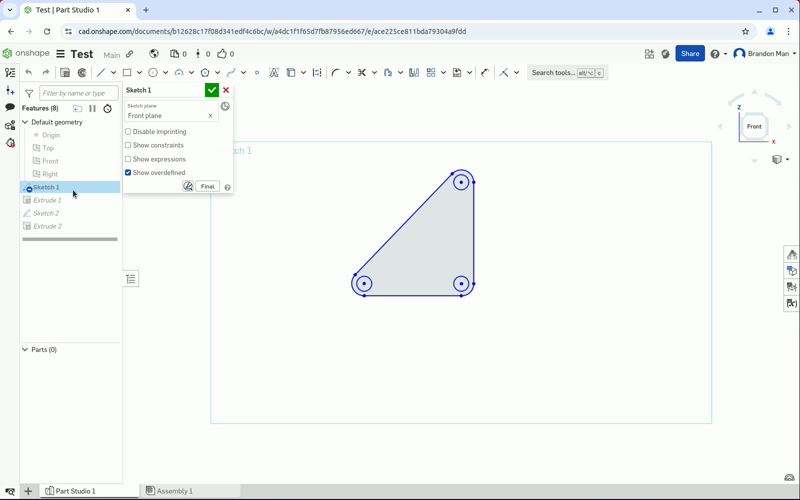
mouse_move(229, 92)
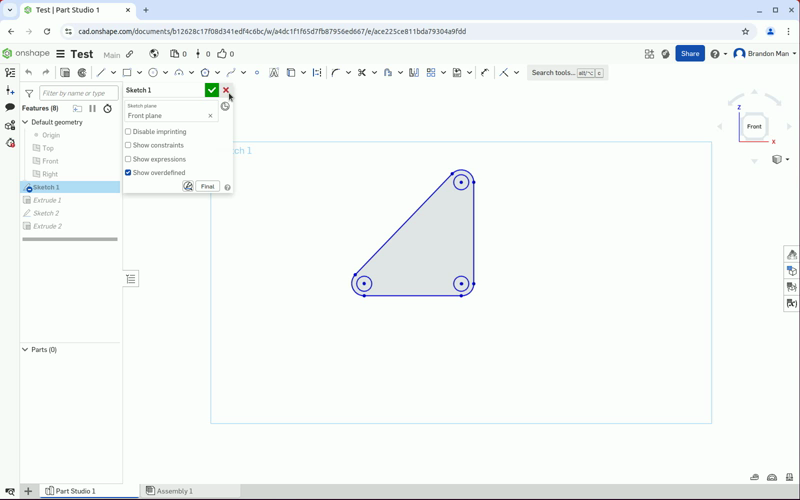
click(229, 92)
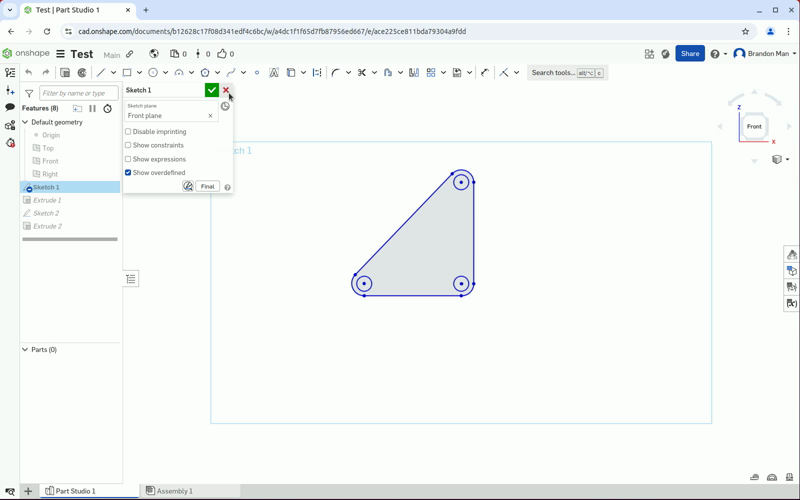
key(shift+s)
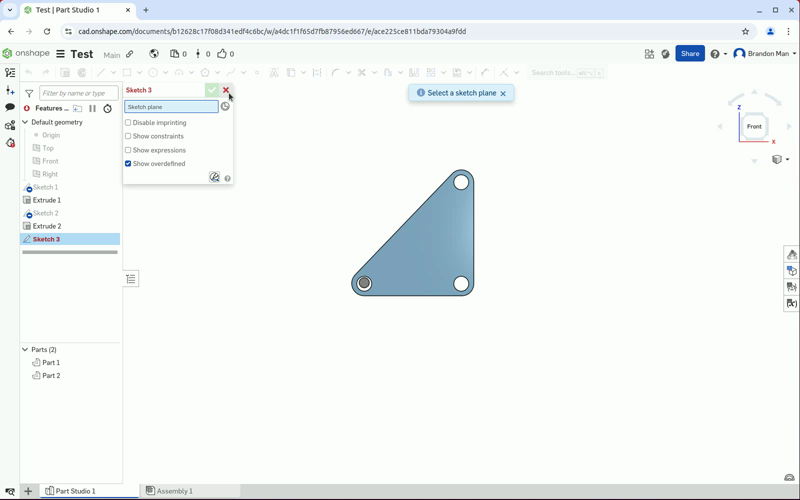
mouse_move(73, 163)
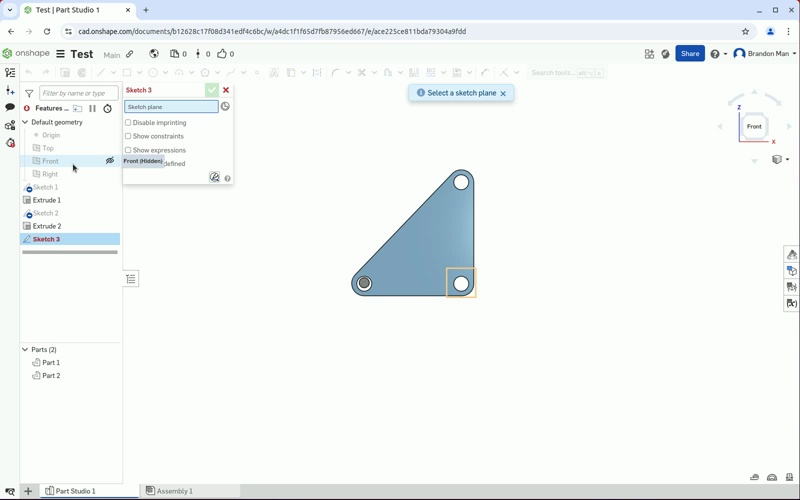
click(73, 163)
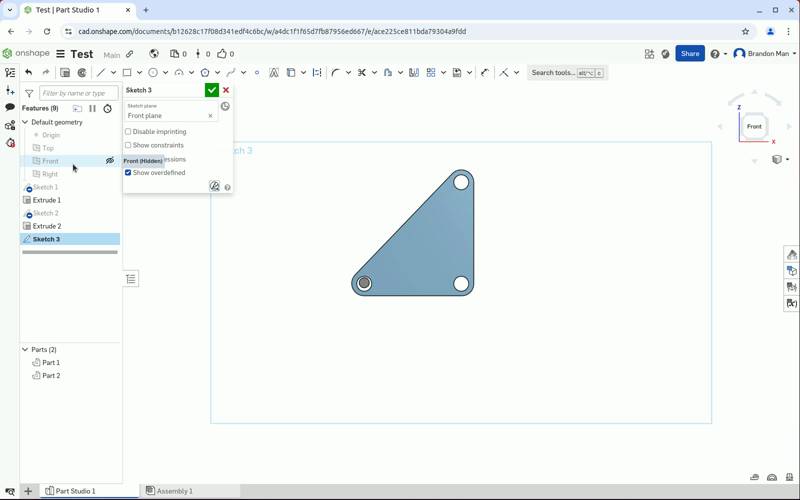
mouse_move(73, 352)
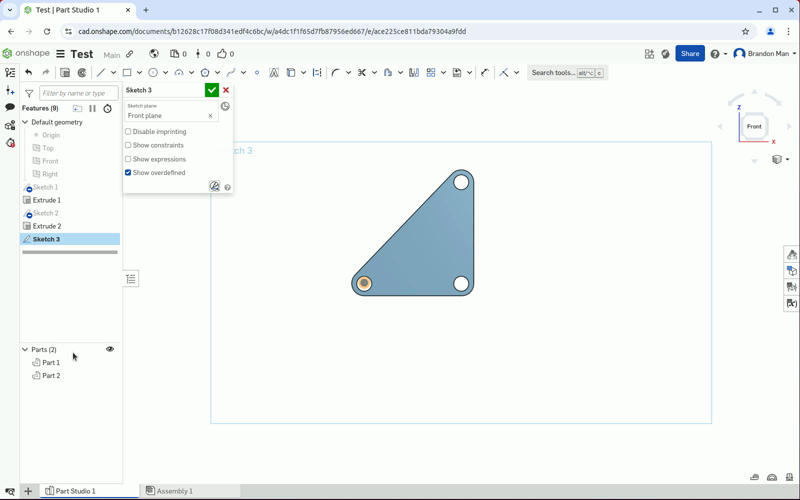
key(y)
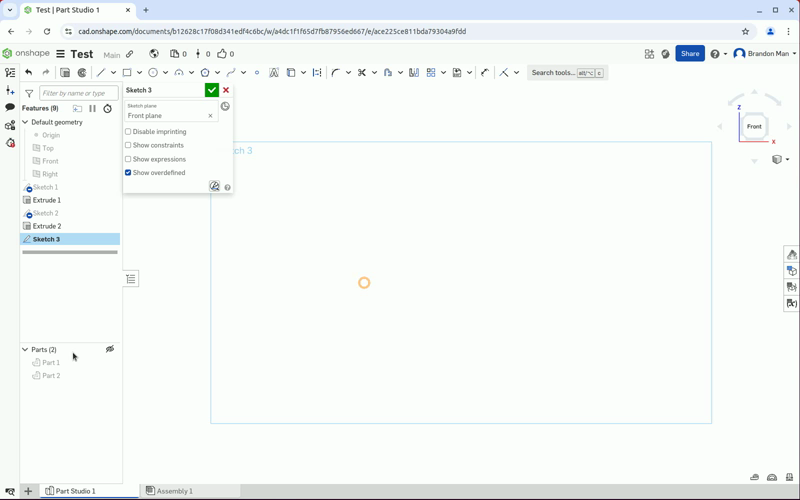
key(c)
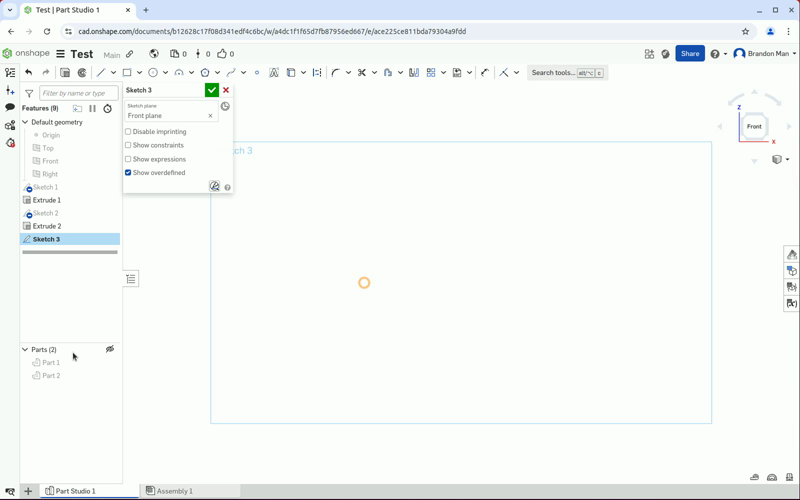
key_down(shift)
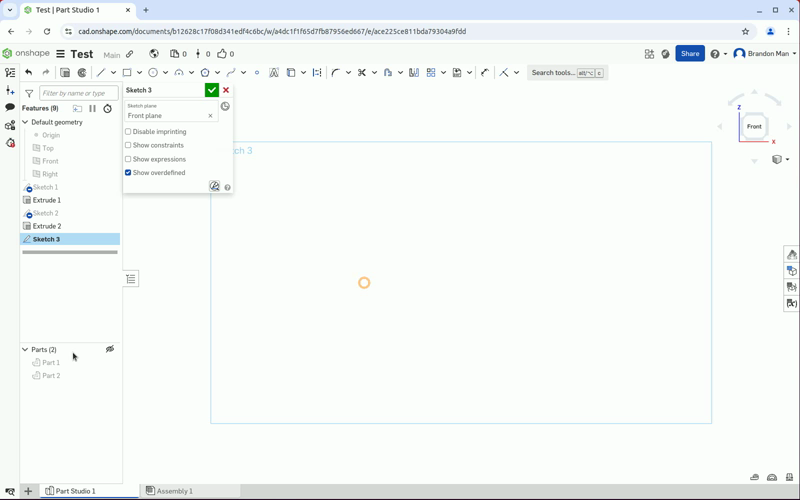
mouse_move(461, 282)
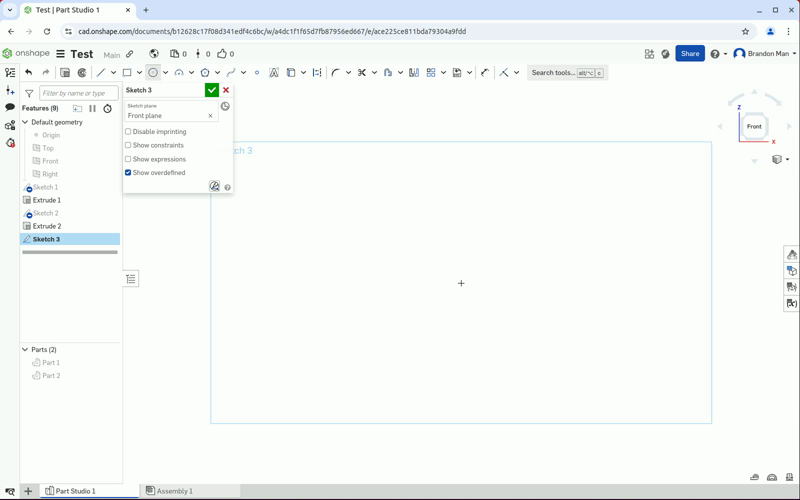
click(461, 282)
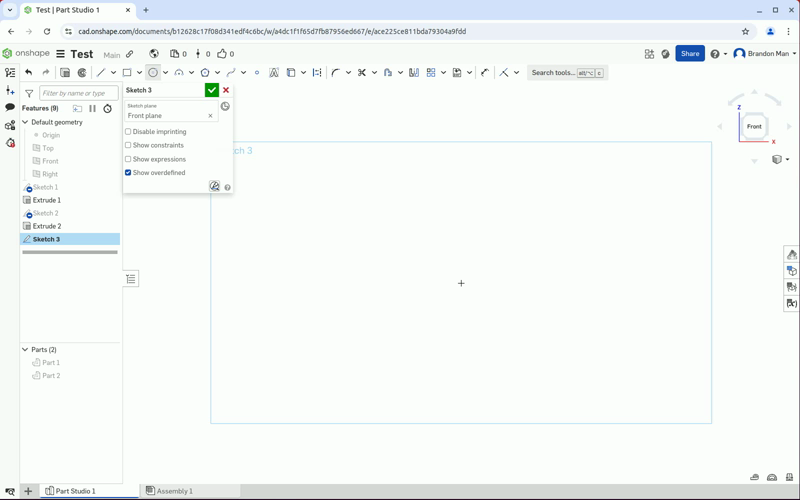
key_up(shift)
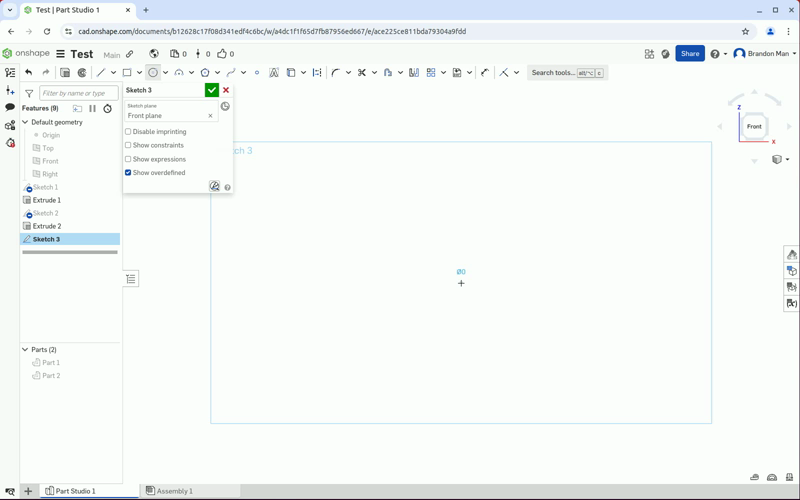
mouse_move(466, 282)
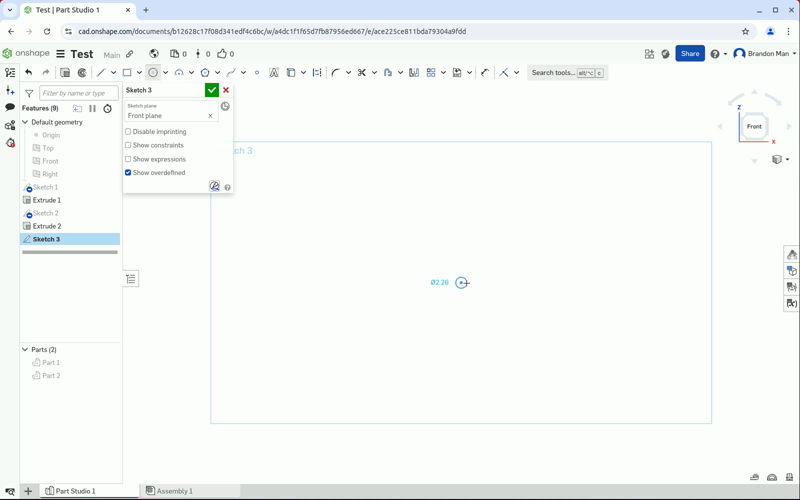
click(466, 282)
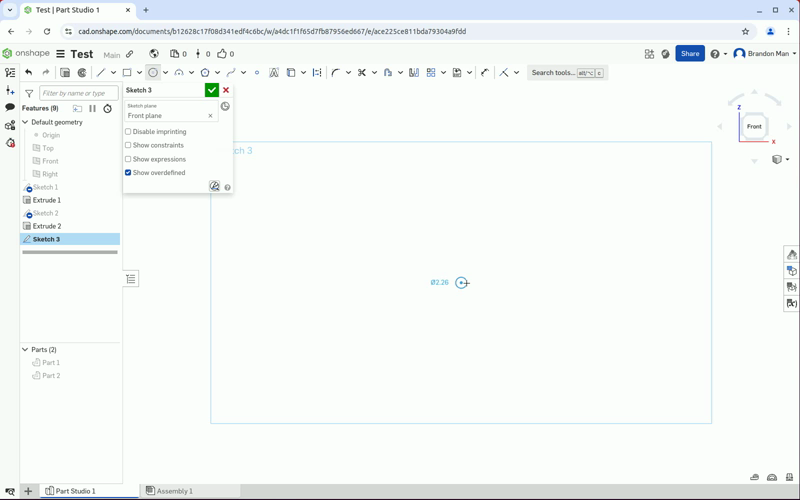
key(esc)
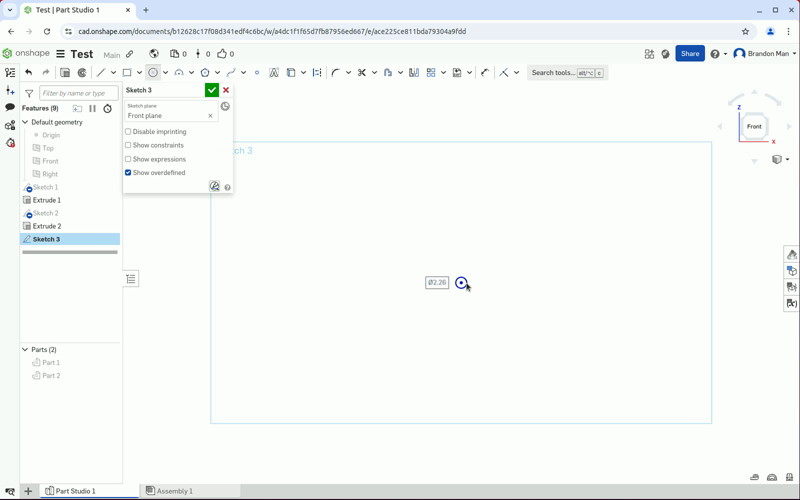
mouse_move(458, 286)
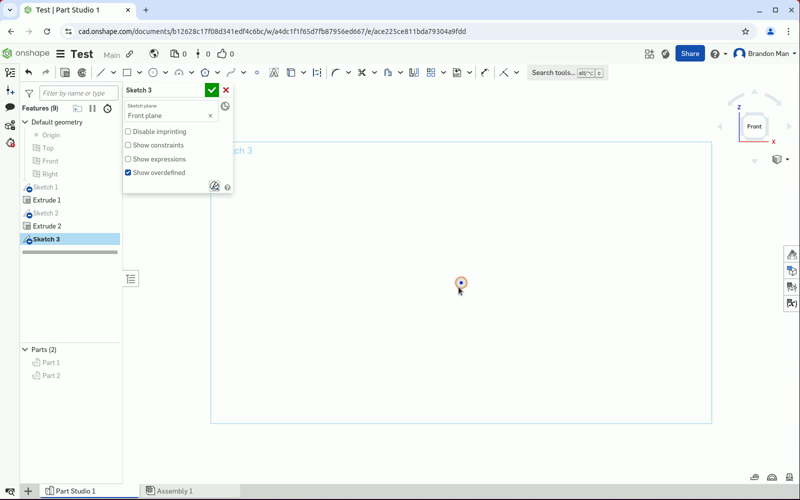
scroll(6)
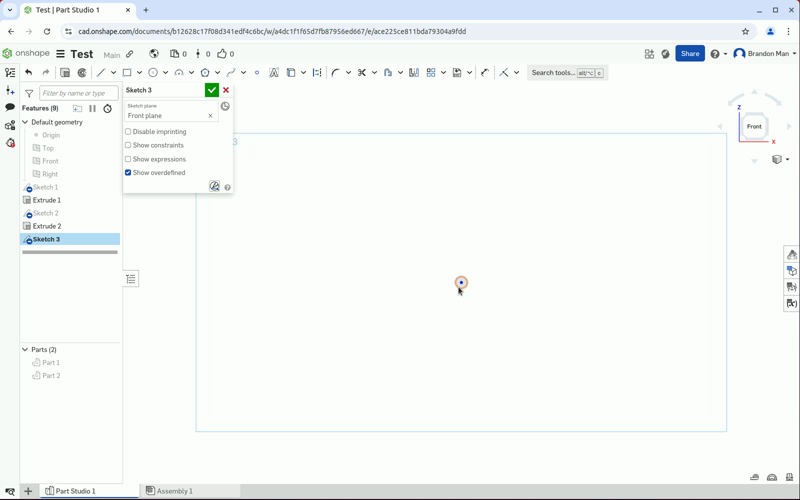
scroll(6)
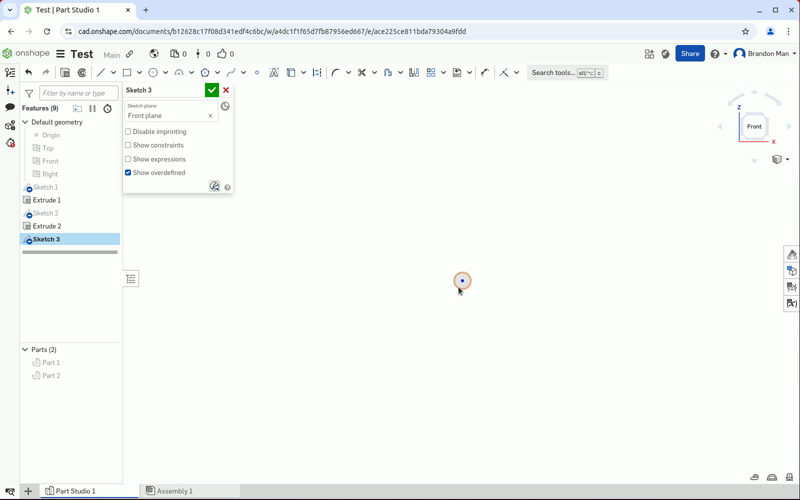
scroll(6)
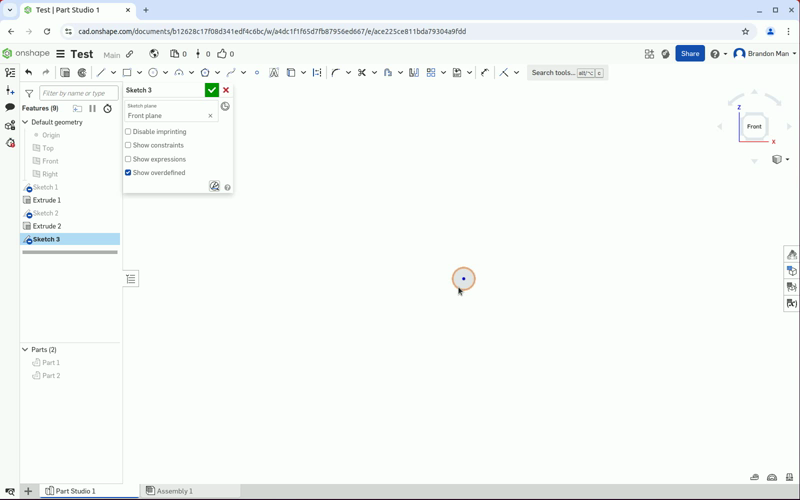
scroll(6)
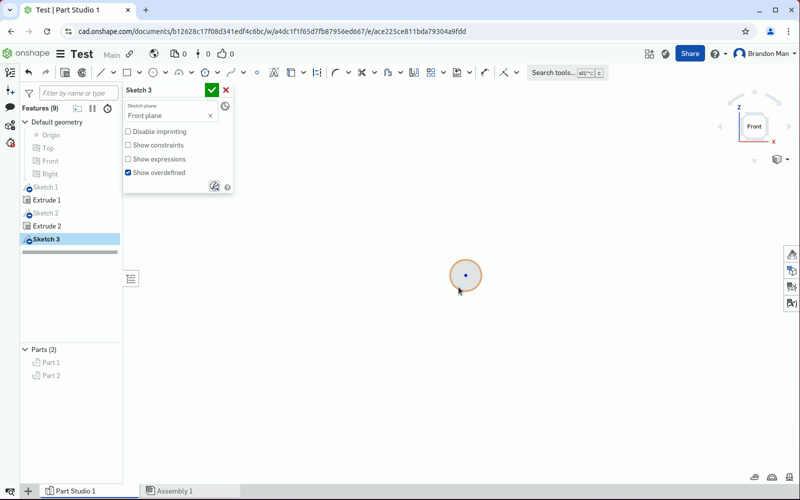
scroll(6)
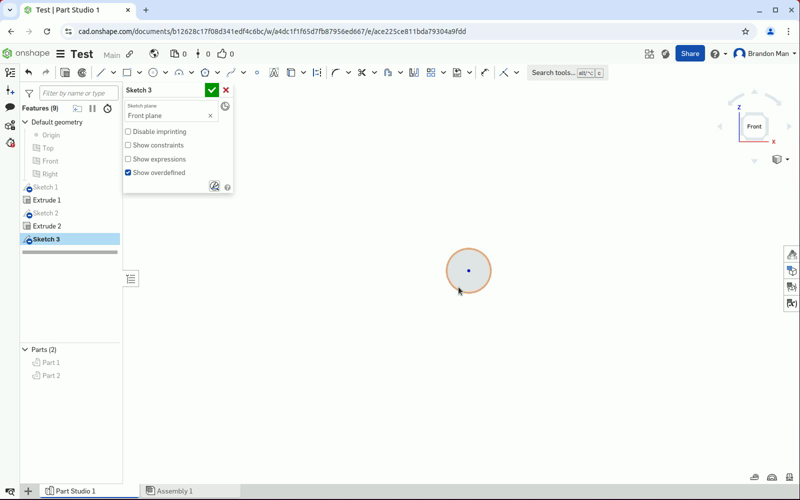
scroll(6)
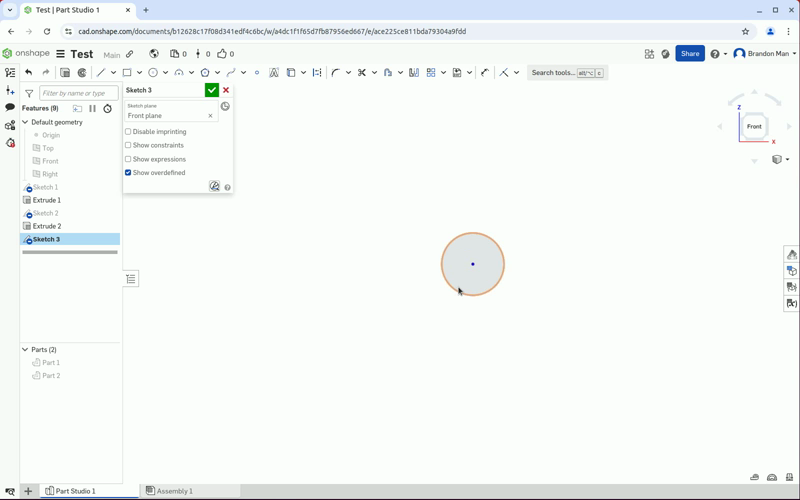
scroll(6)
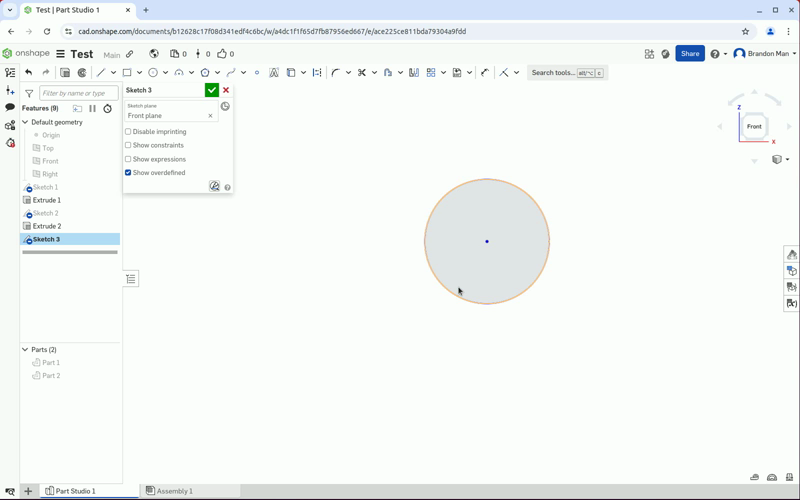
click(458, 286)
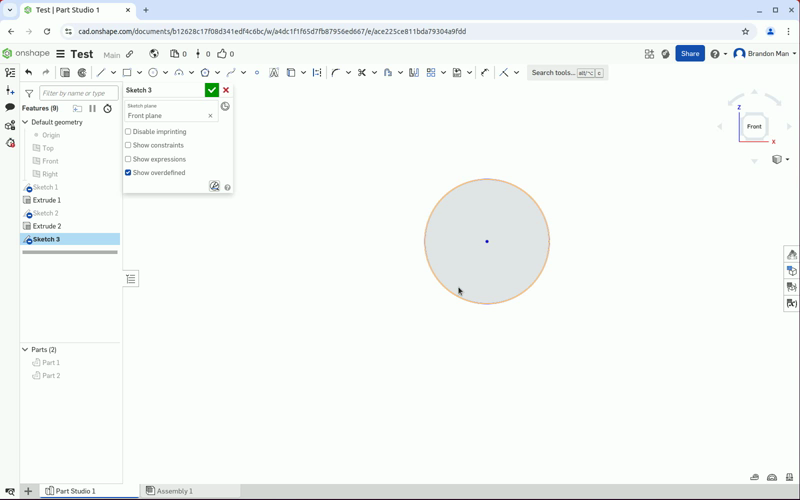
scroll(-6)
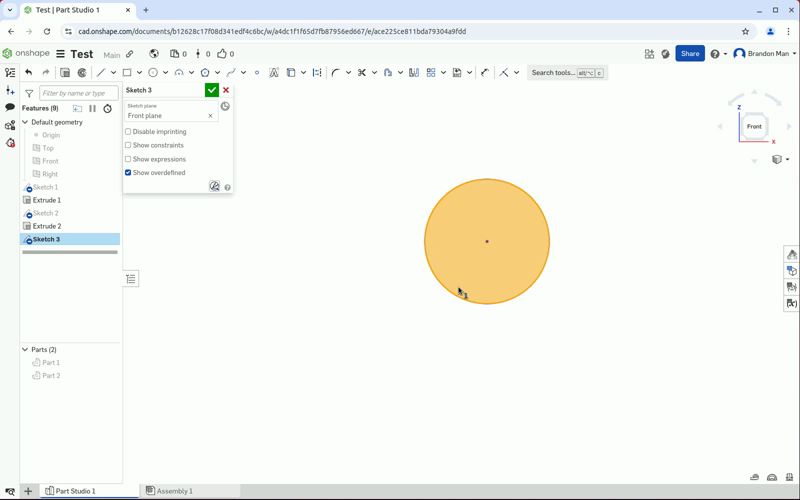
scroll(-6)
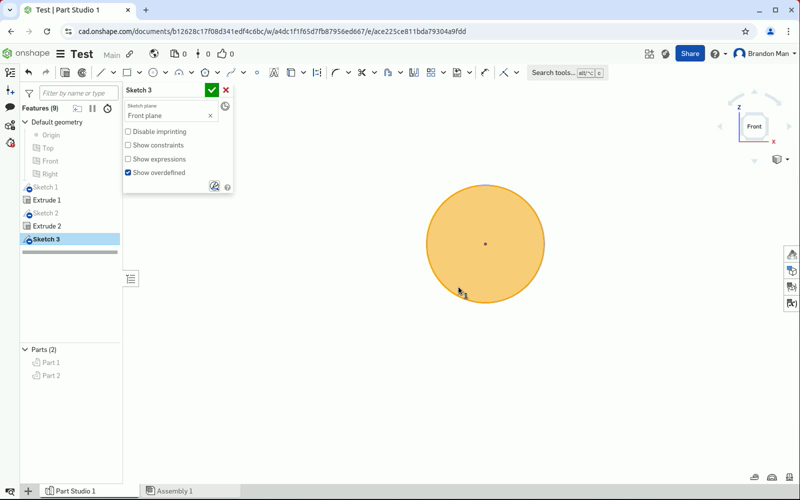
scroll(-6)
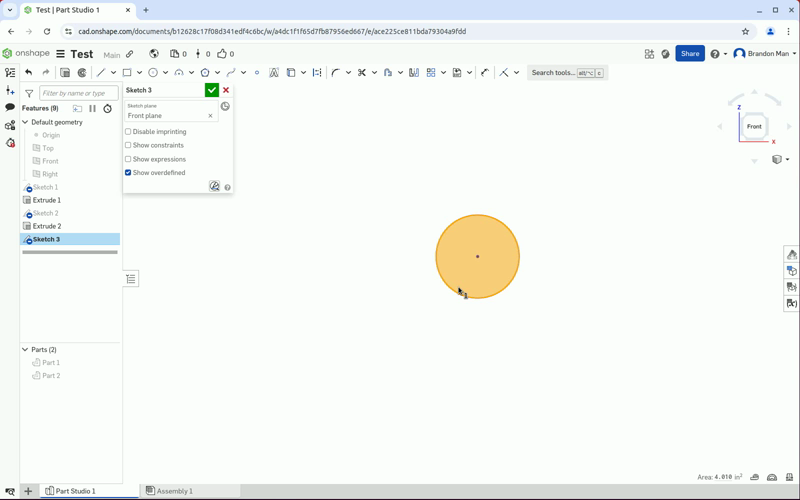
scroll(-6)
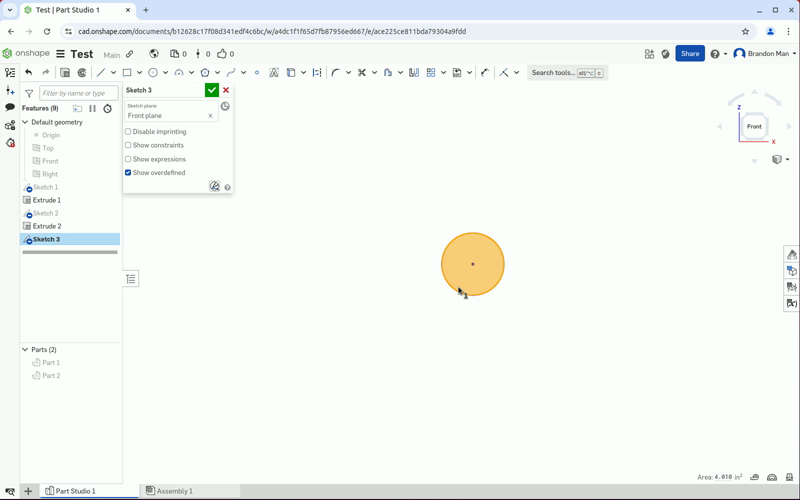
scroll(-6)
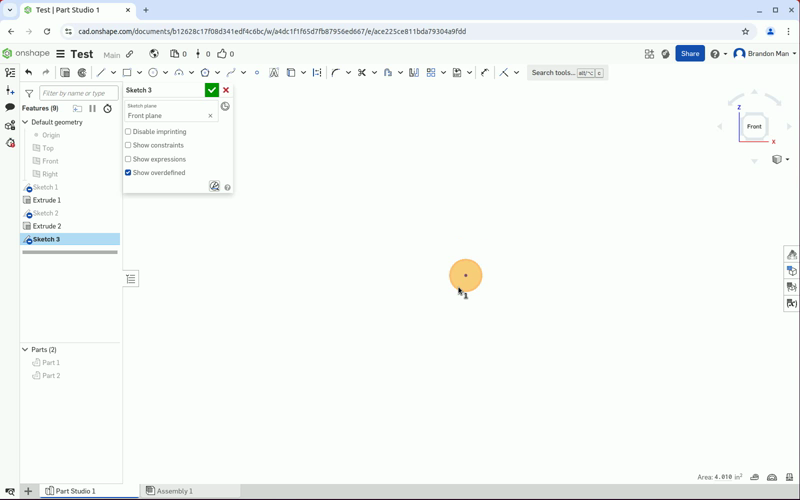
scroll(-6)
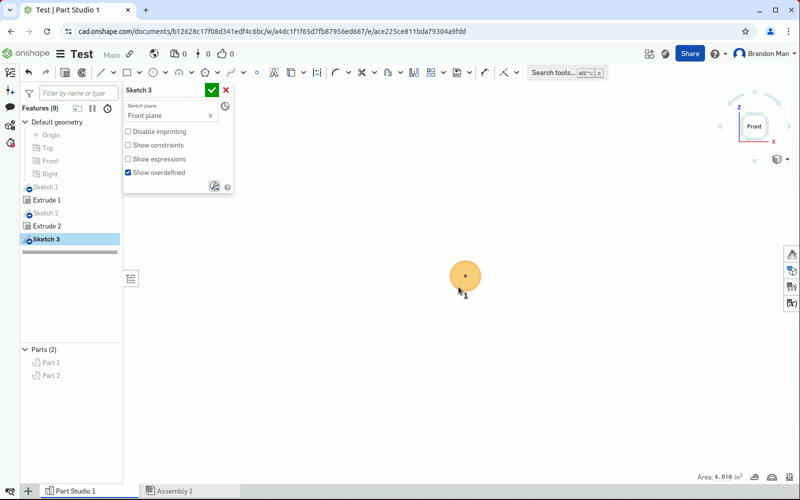
scroll(-6)
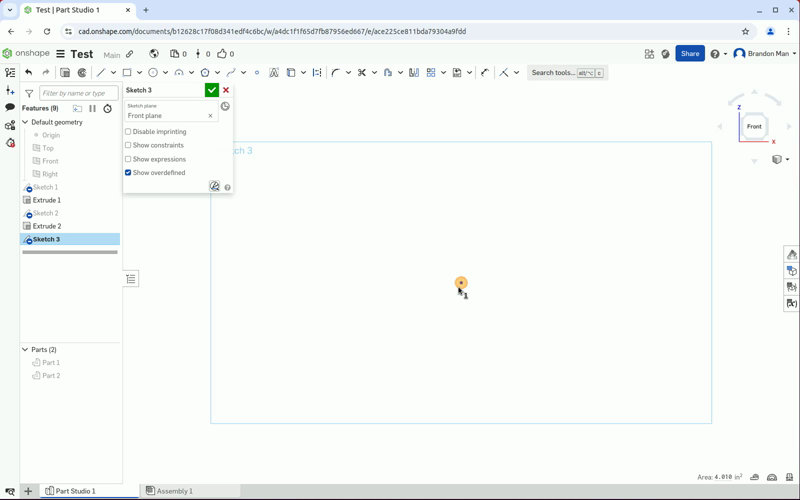
mouse_move(73, 352)
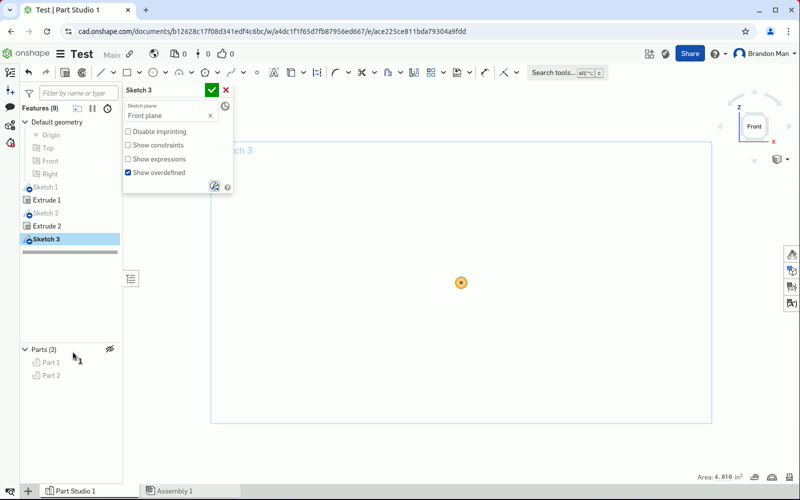
key(shift+y)
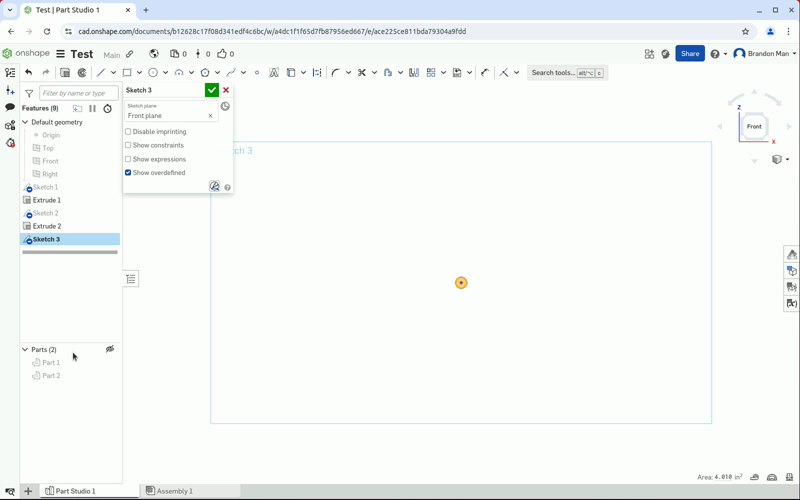
key(shift+e)
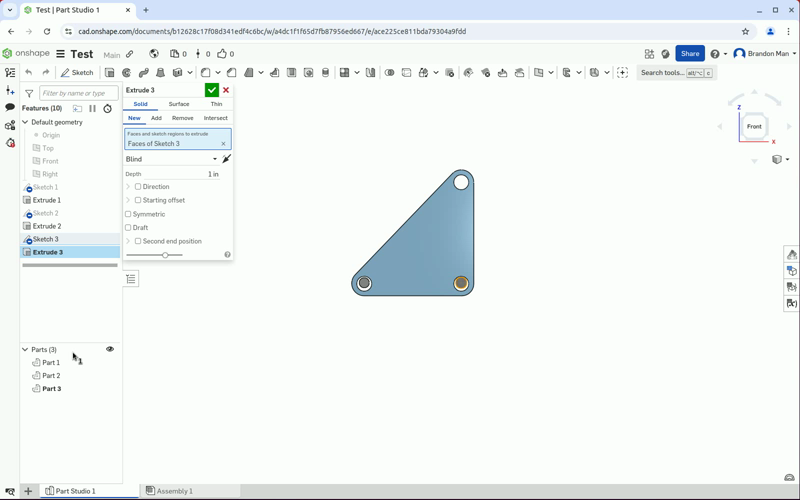
mouse_move(143, 106)
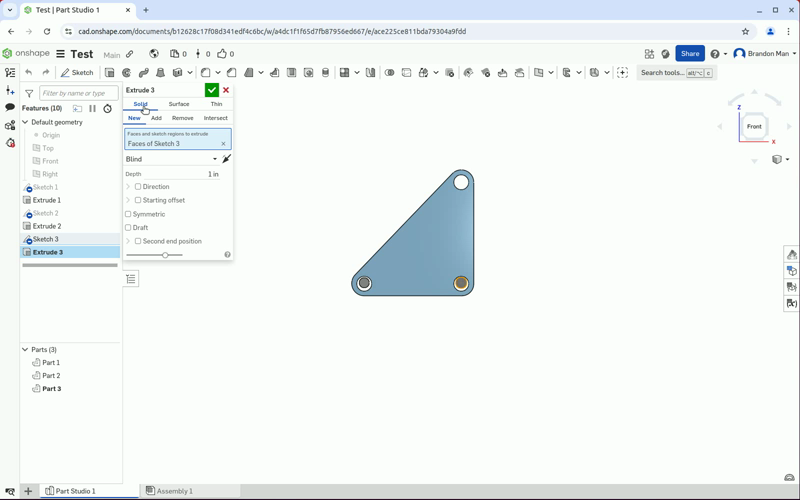
click(143, 106)
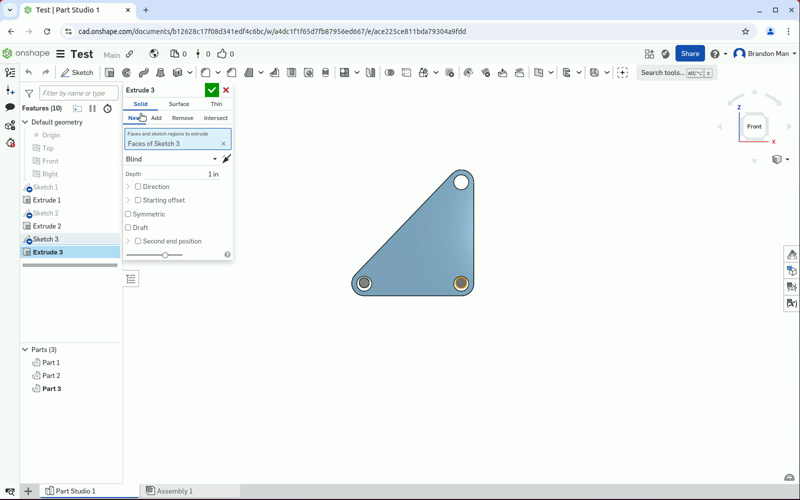
mouse_move(137, 120)
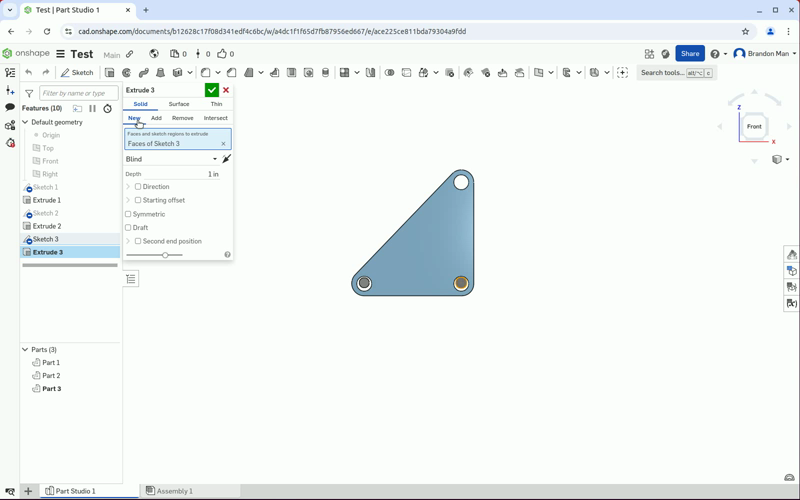
click(137, 120)
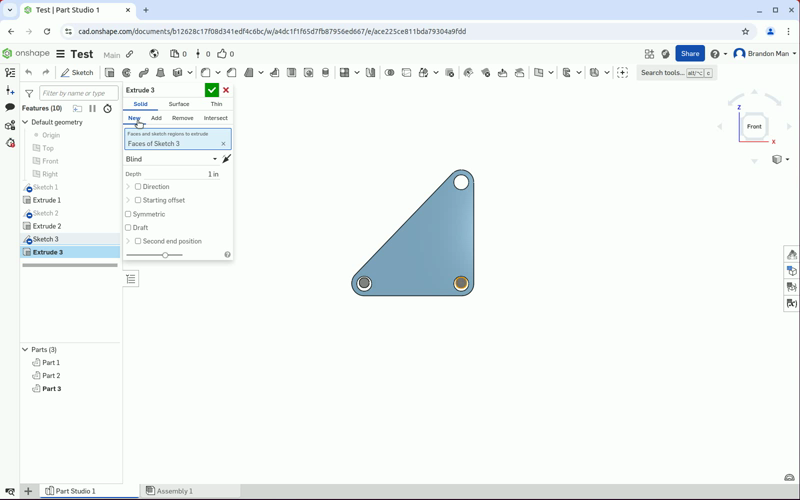
key(tab, 4)
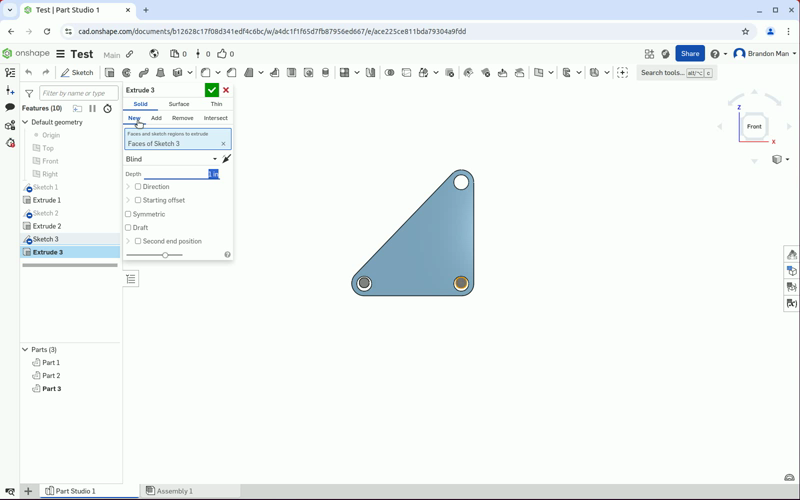
text(1.444)
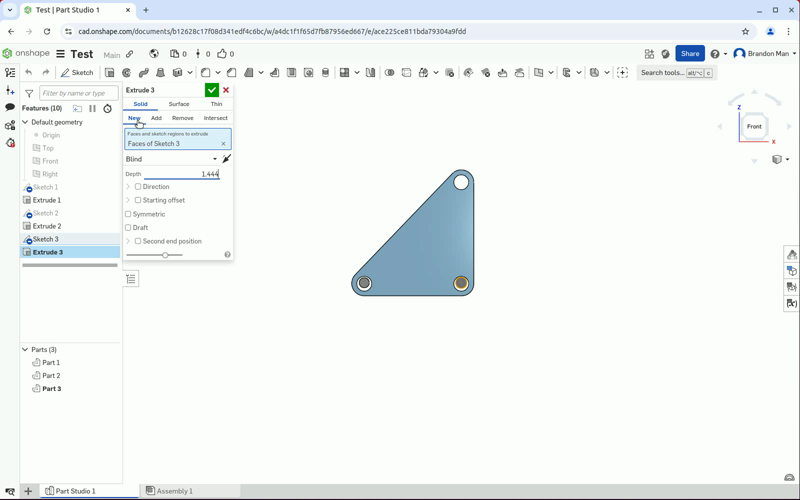
key(enter)
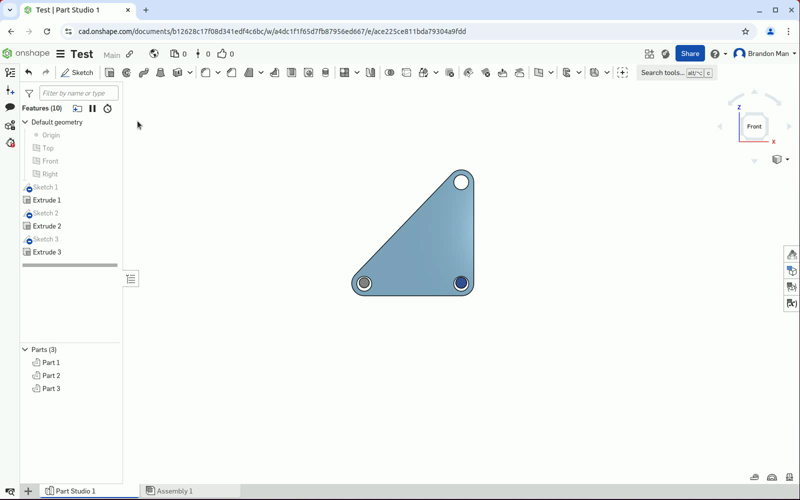
key(shift+h)
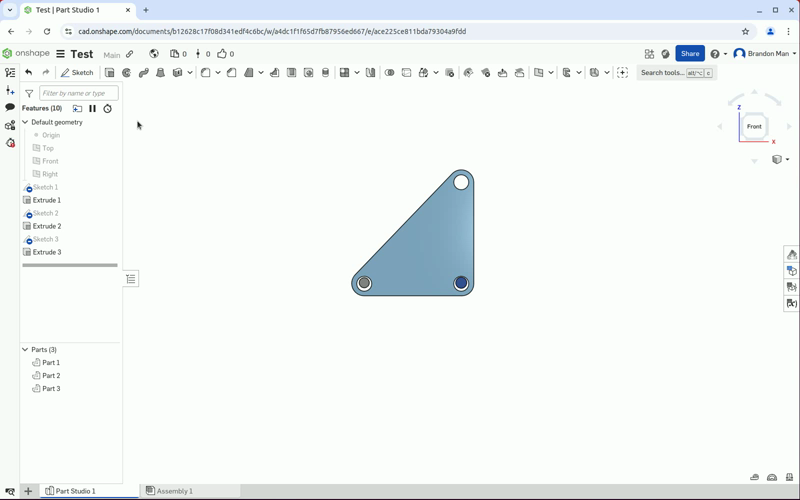
key(shift+h)
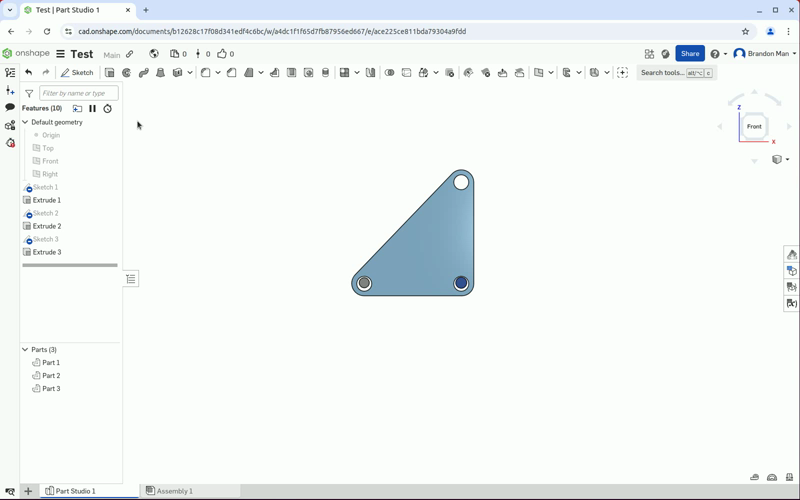
mouse_move(73, 189)
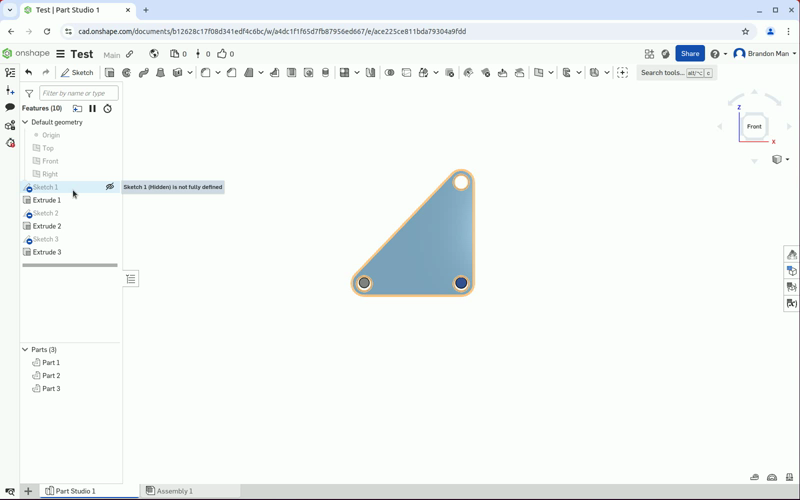
click(73, 189)
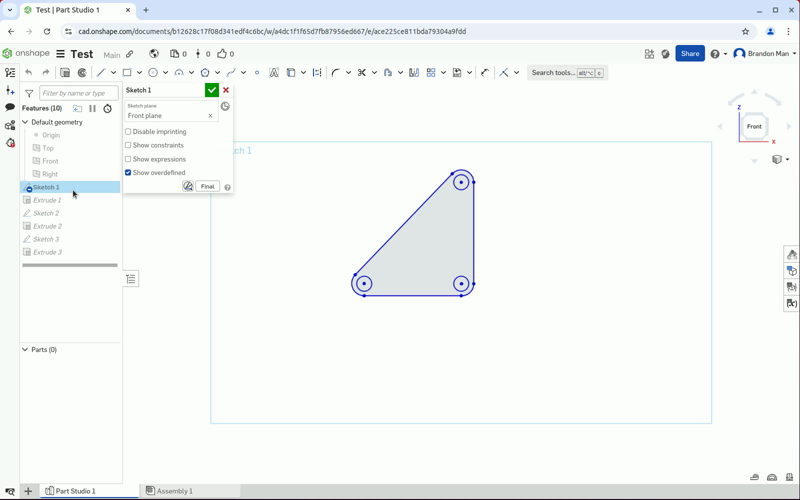
mouse_move(229, 92)
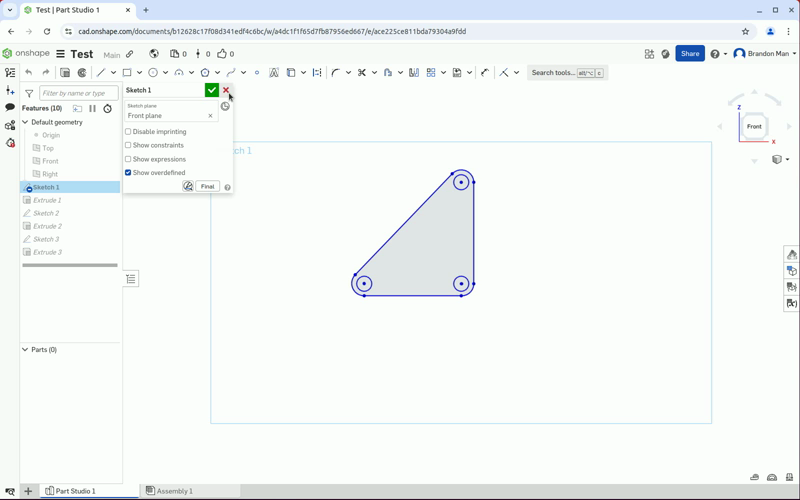
click(229, 92)
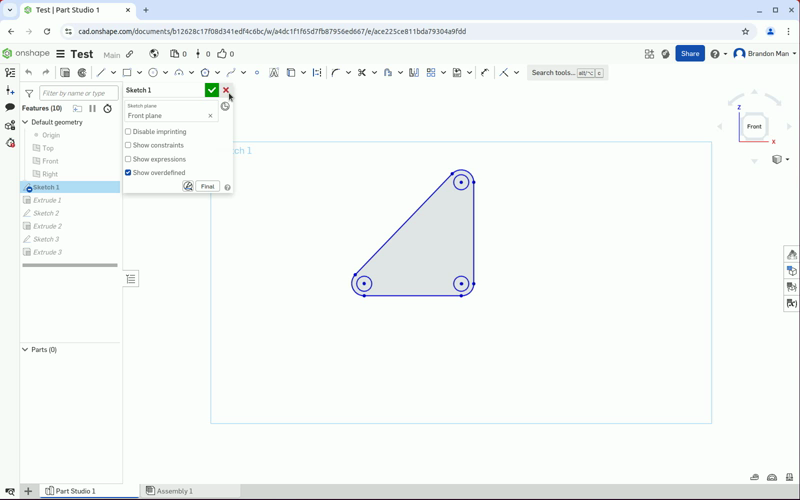
key(shift+s)
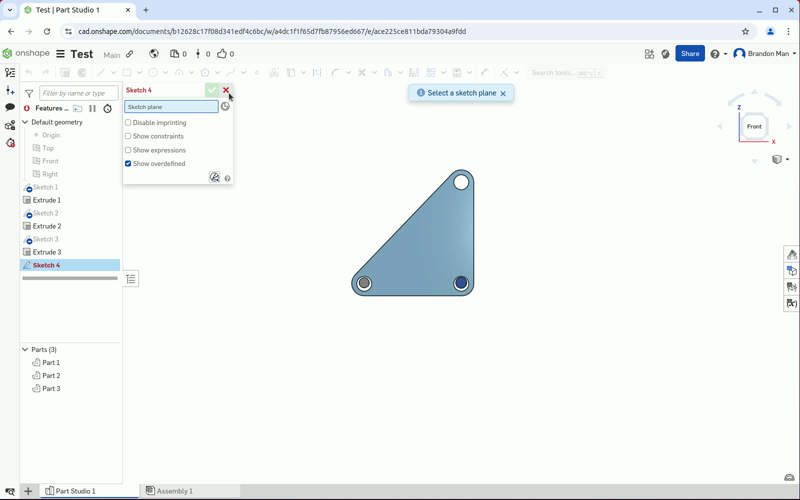
mouse_move(73, 163)
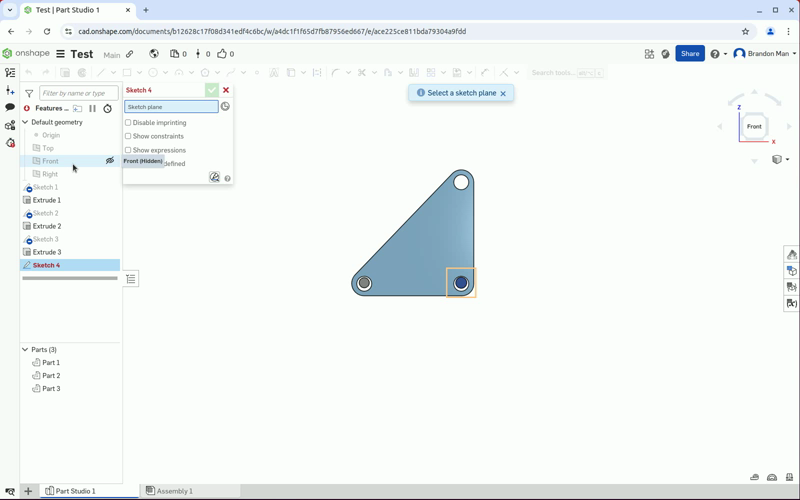
click(73, 163)
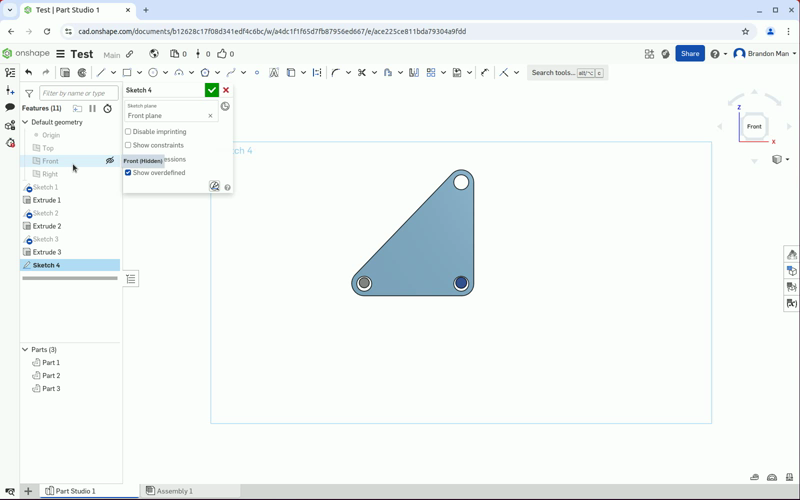
mouse_move(73, 352)
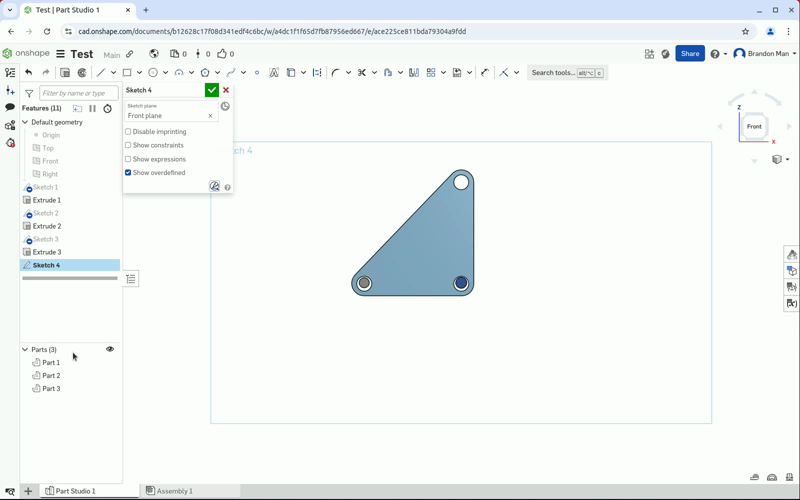
key(y)
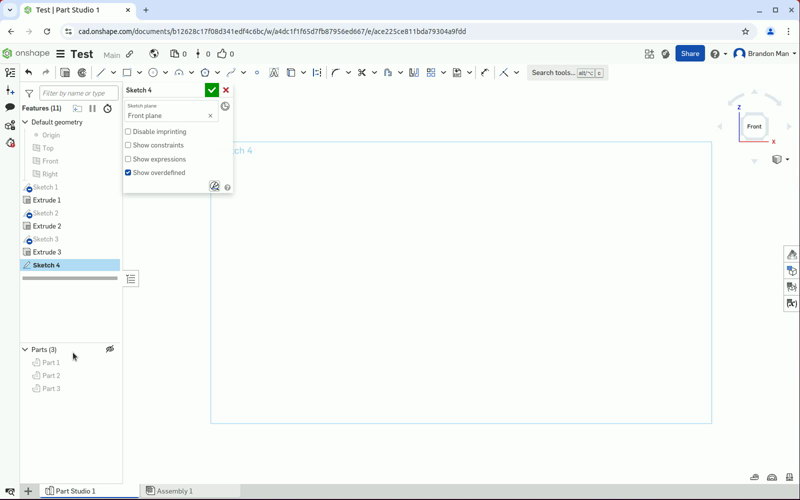
key(c)
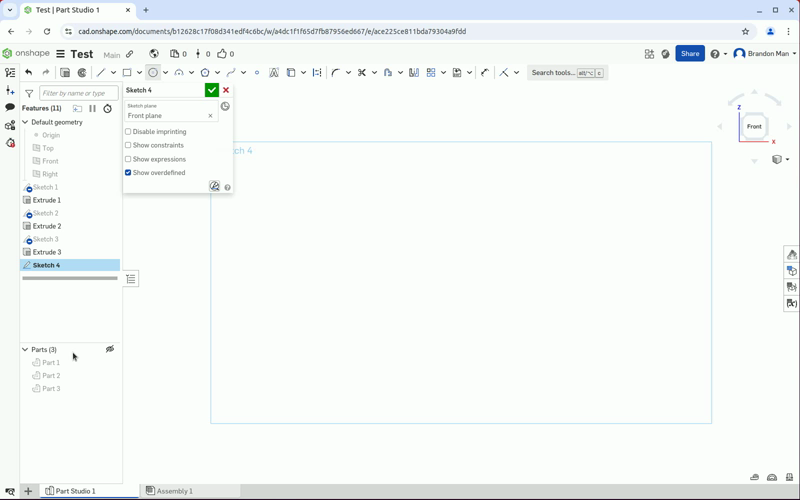
key_down(shift)
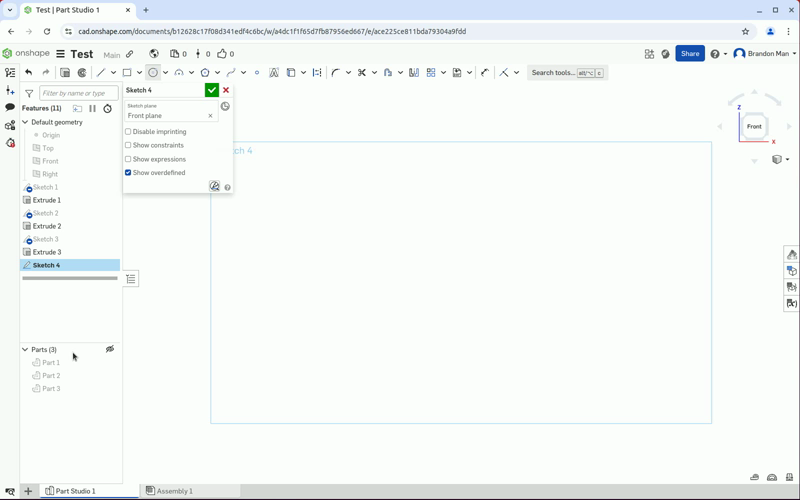
mouse_move(461, 182)
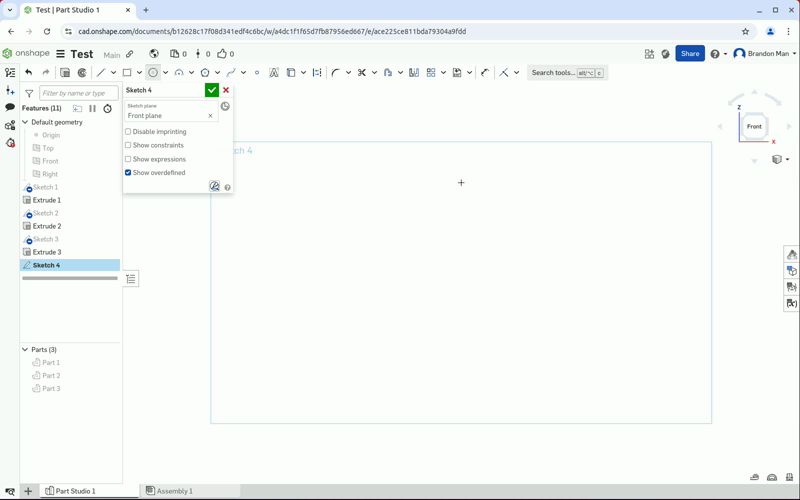
click(461, 182)
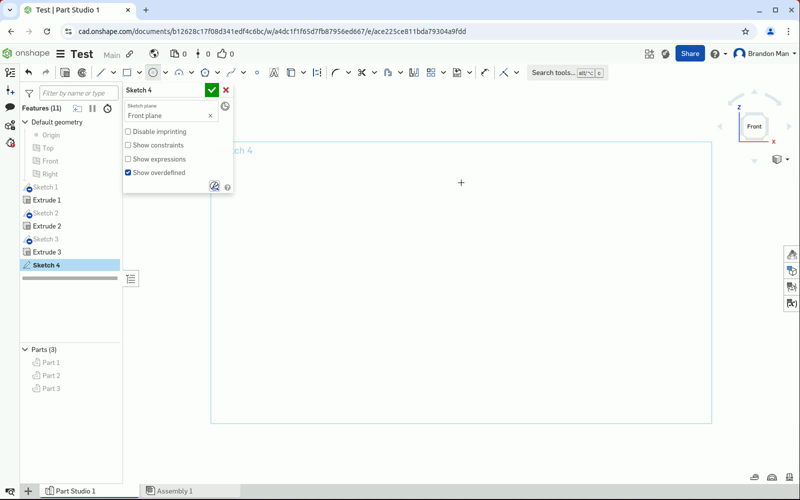
key_up(shift)
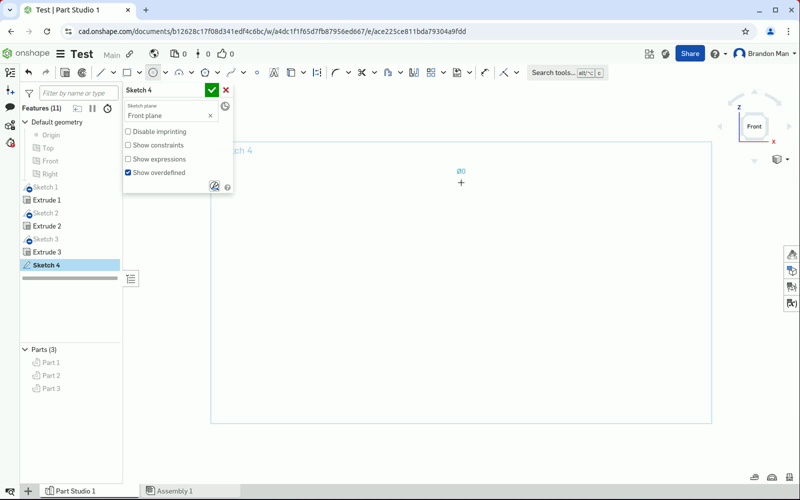
mouse_move(466, 182)
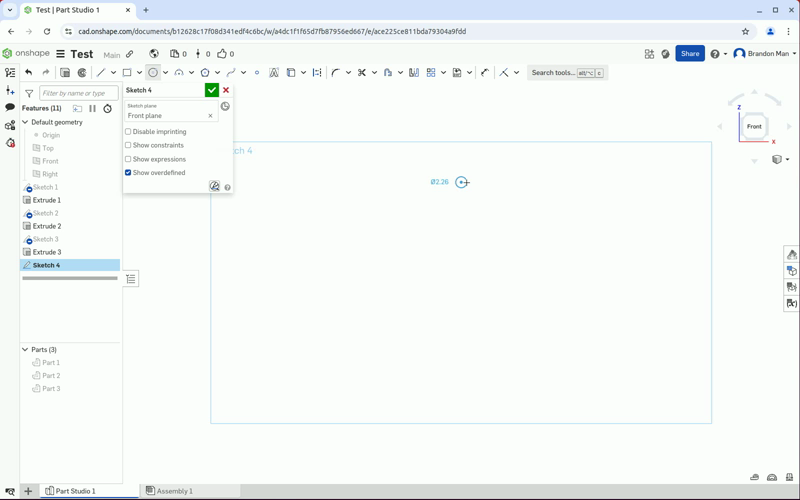
click(466, 182)
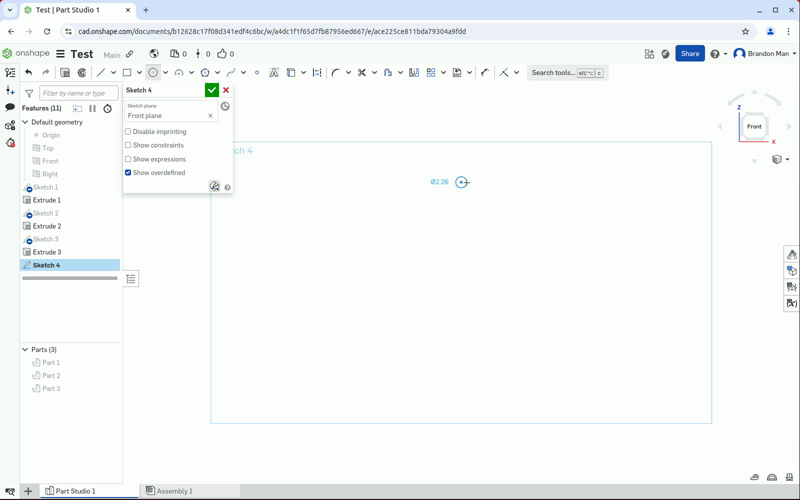
key(esc)
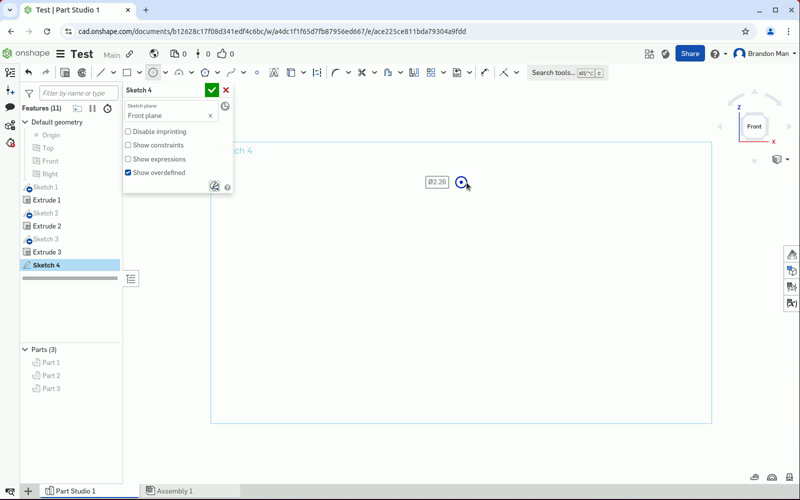
mouse_move(460, 180)
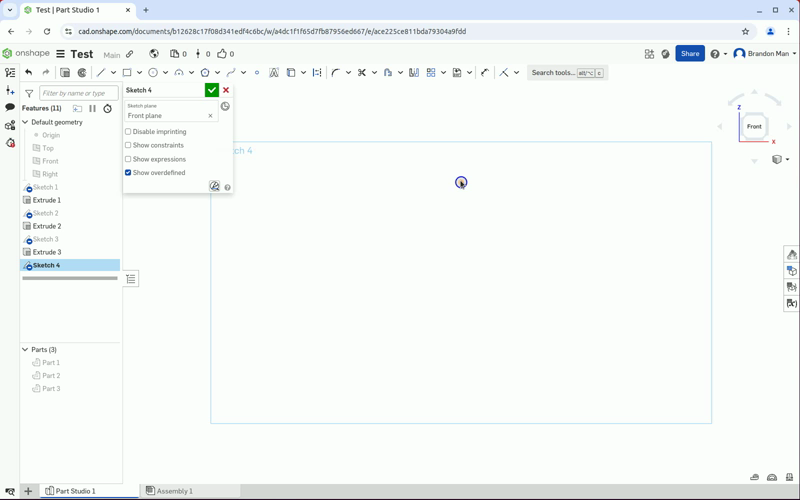
scroll(6)
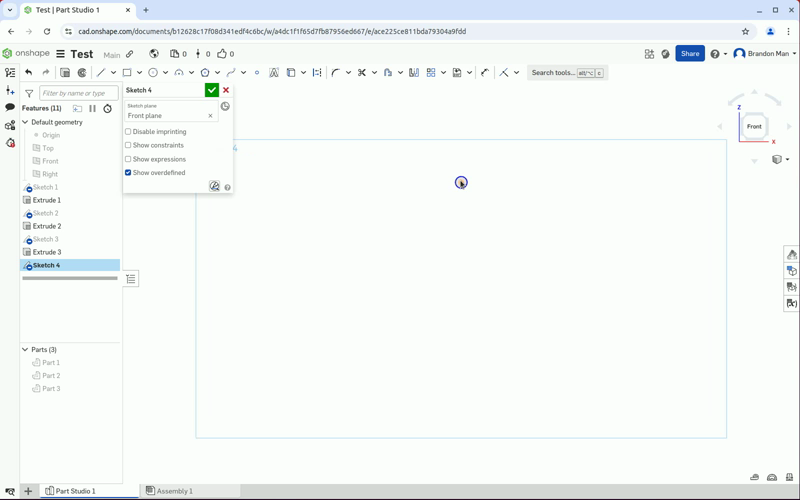
scroll(6)
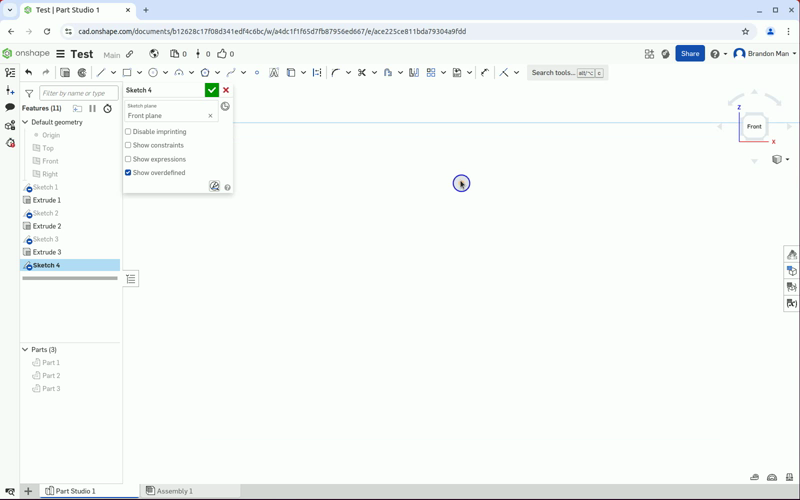
scroll(6)
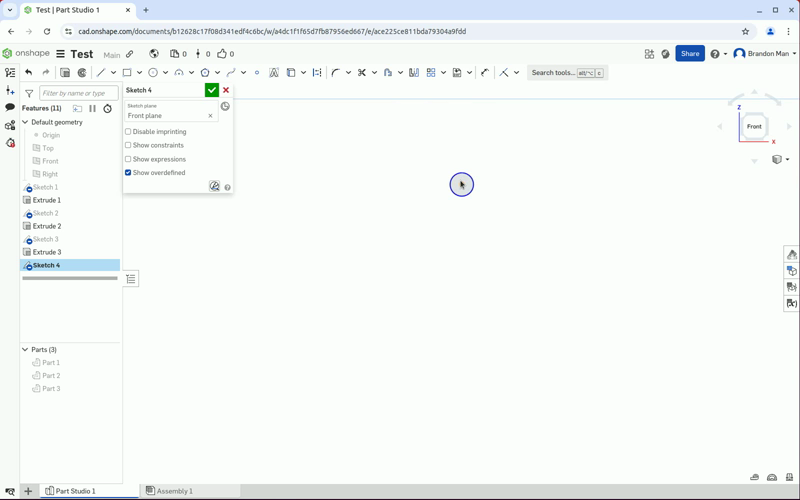
scroll(6)
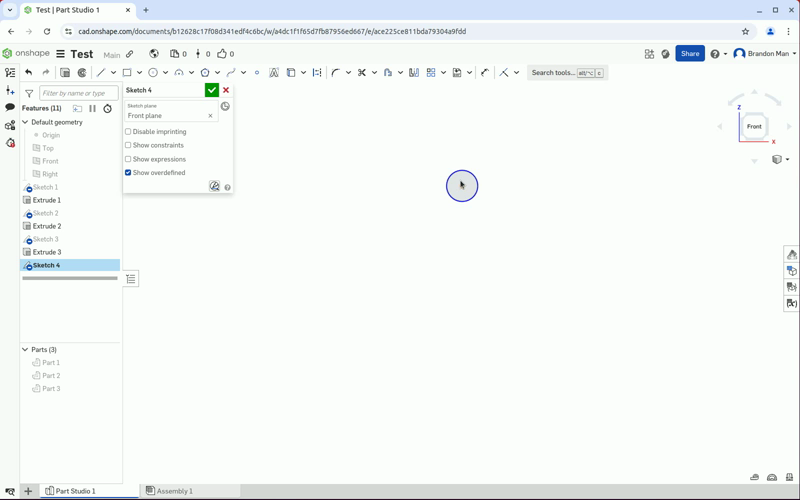
scroll(6)
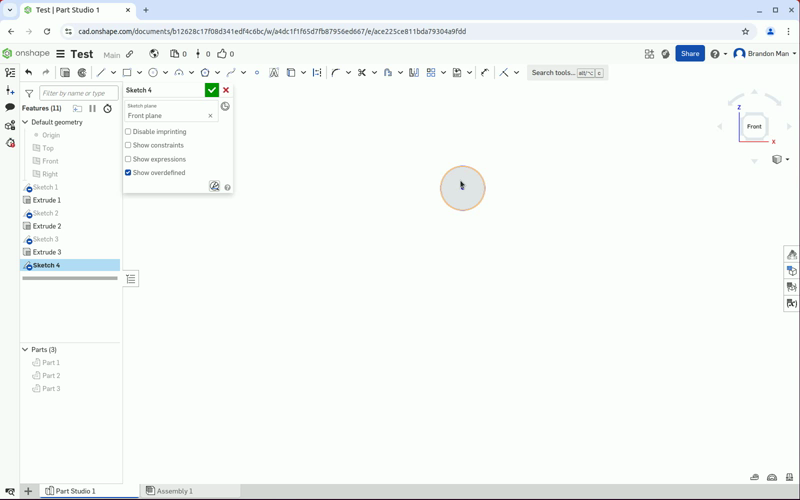
scroll(6)
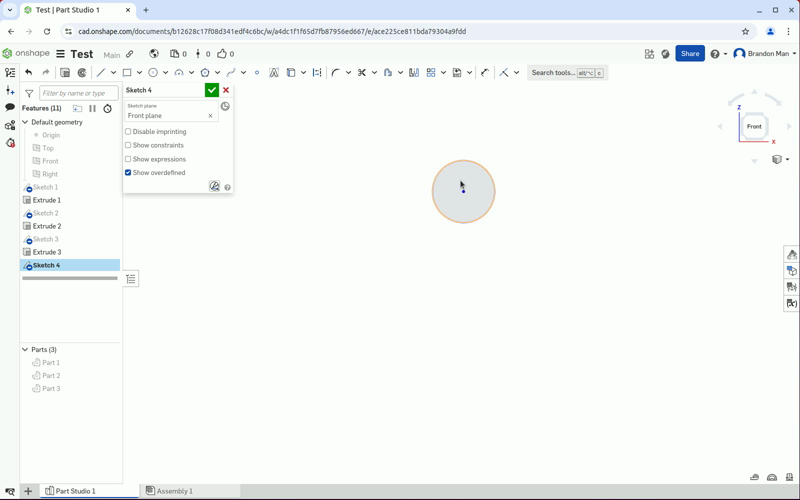
scroll(6)
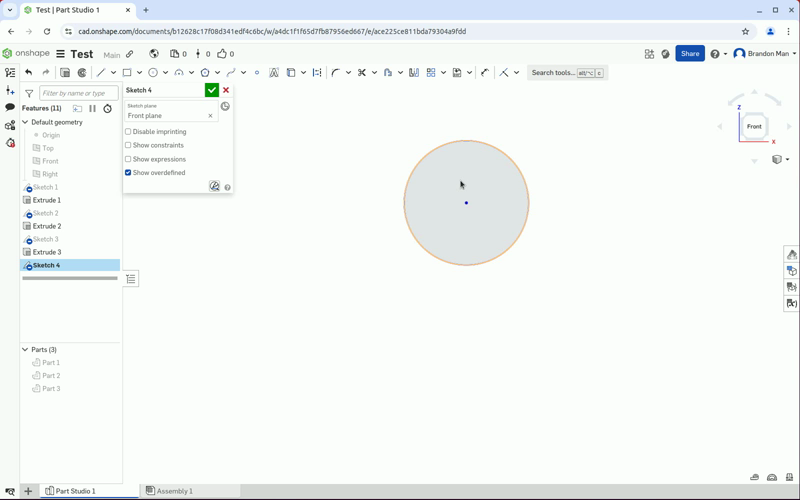
click(460, 180)
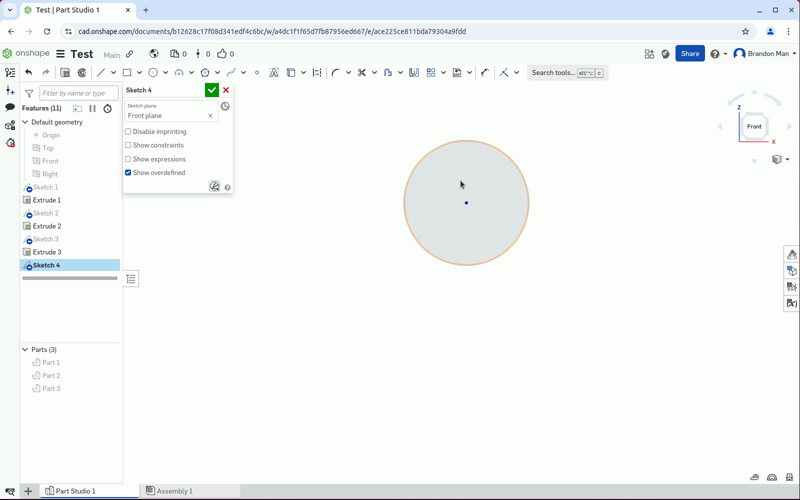
scroll(-6)
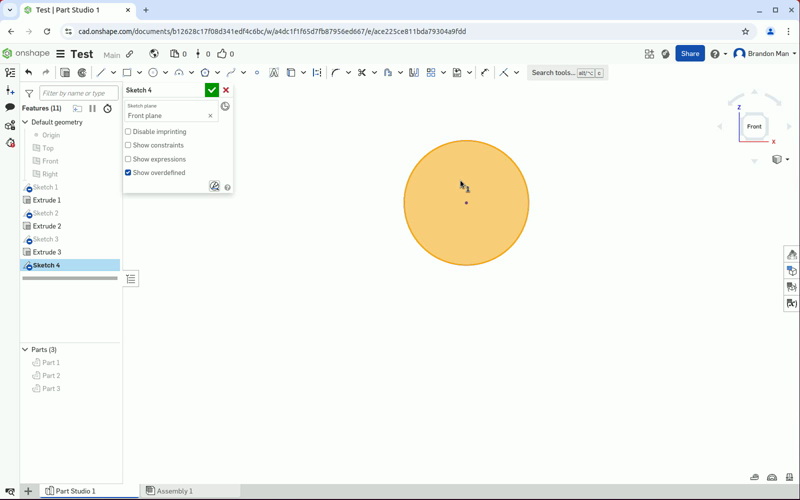
scroll(-6)
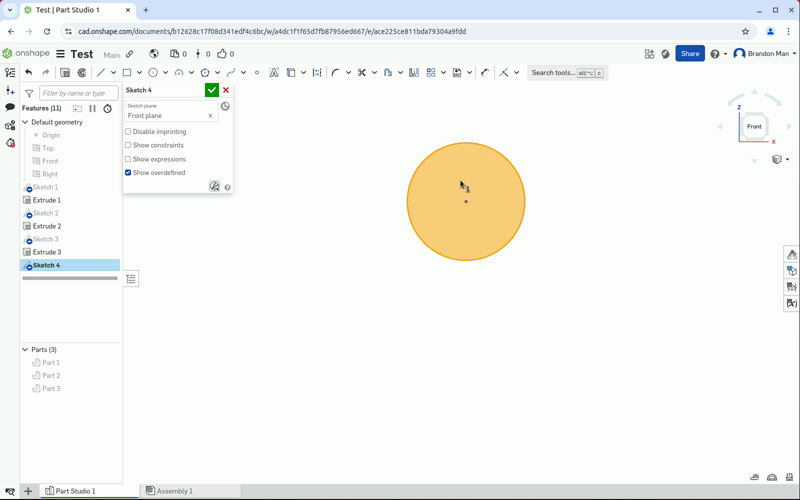
scroll(-6)
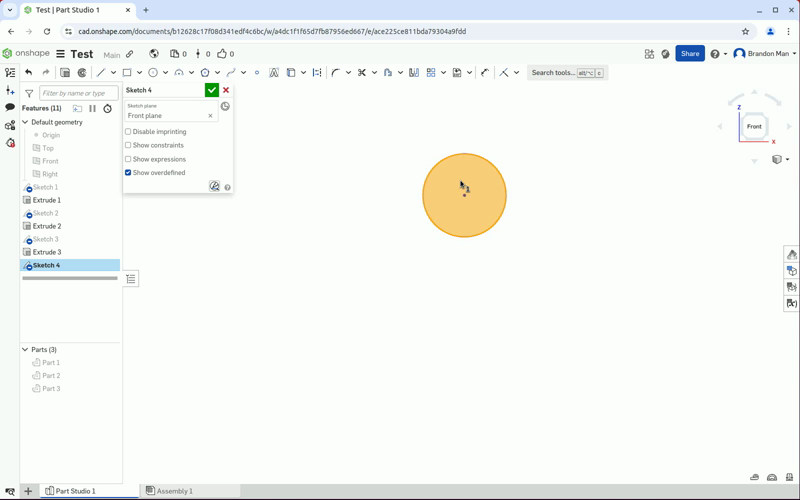
scroll(-6)
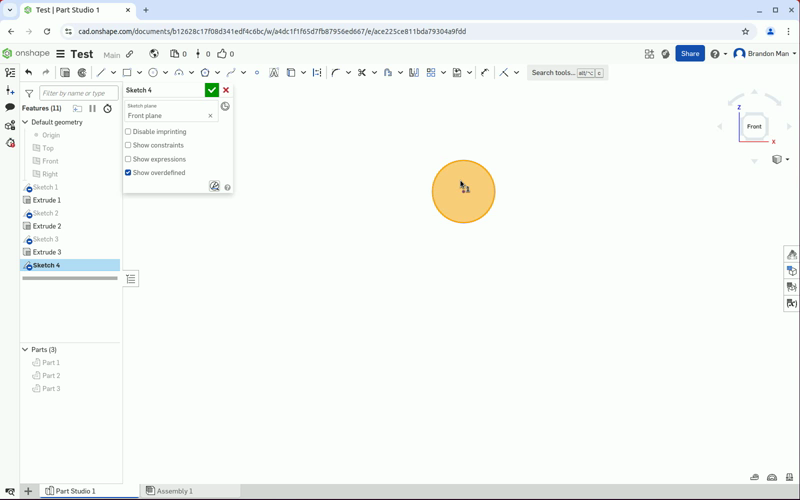
scroll(-6)
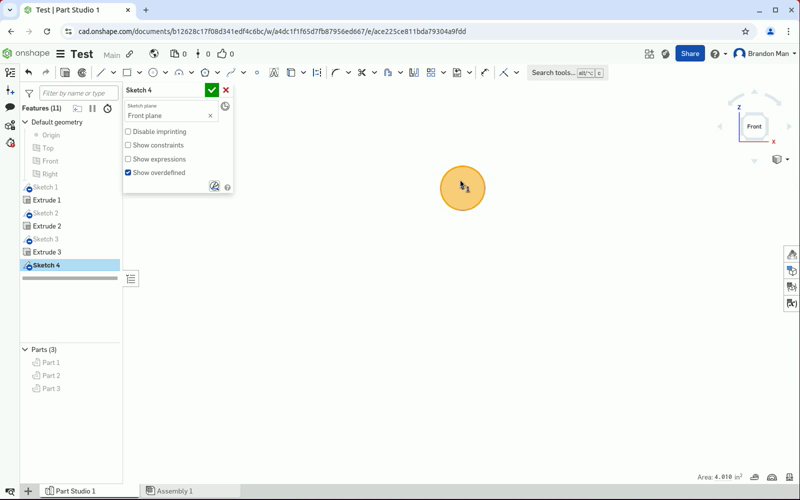
scroll(-6)
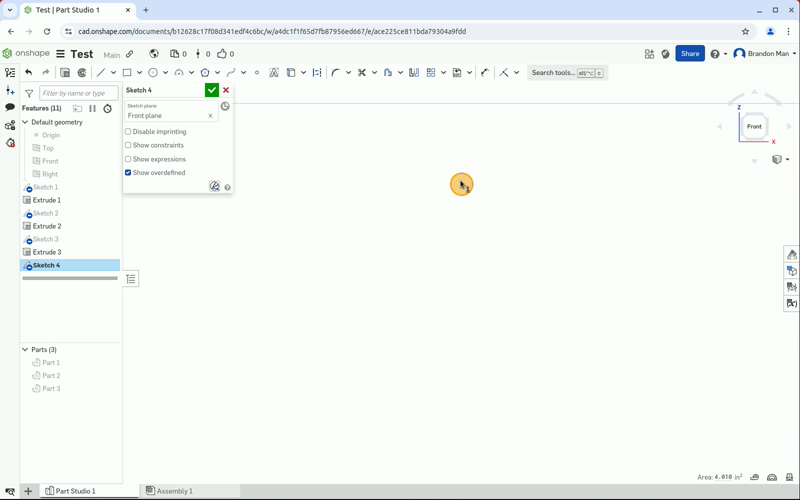
scroll(-6)
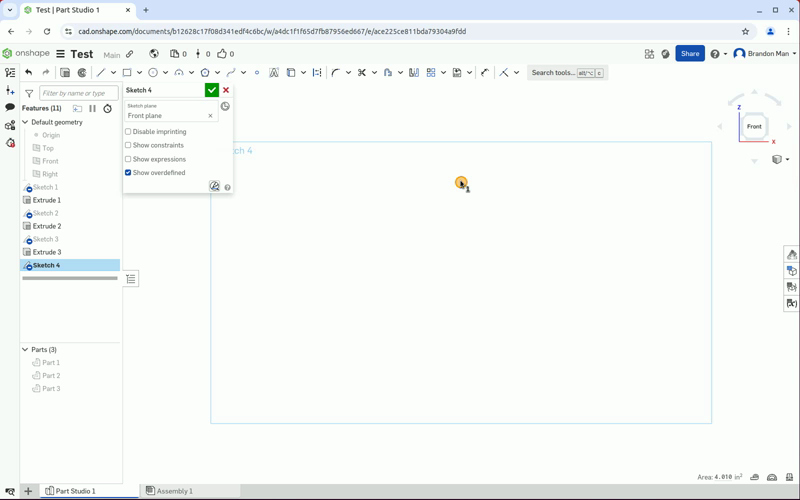
mouse_move(73, 352)
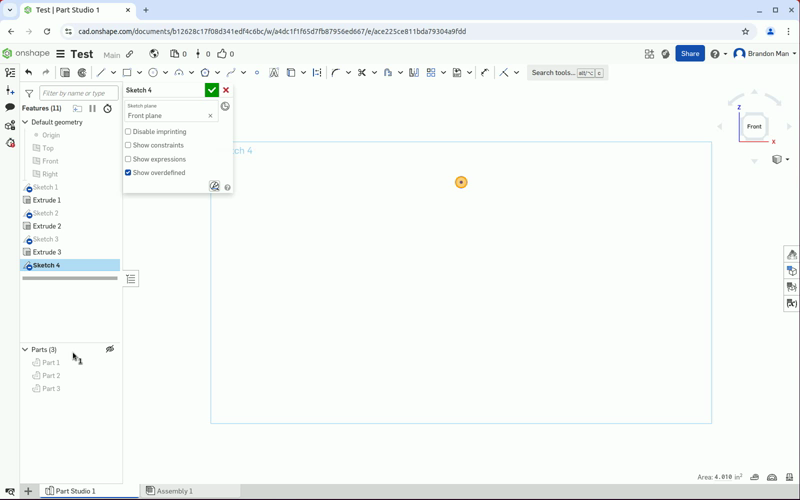
key(shift+y)
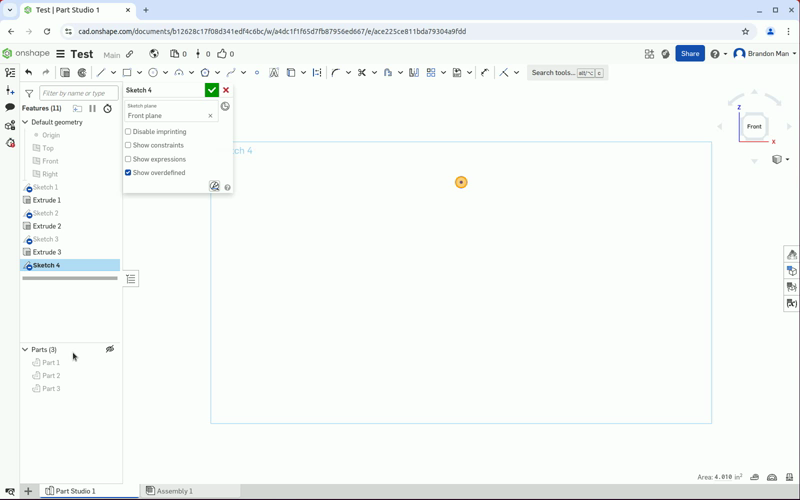
key(shift+e)
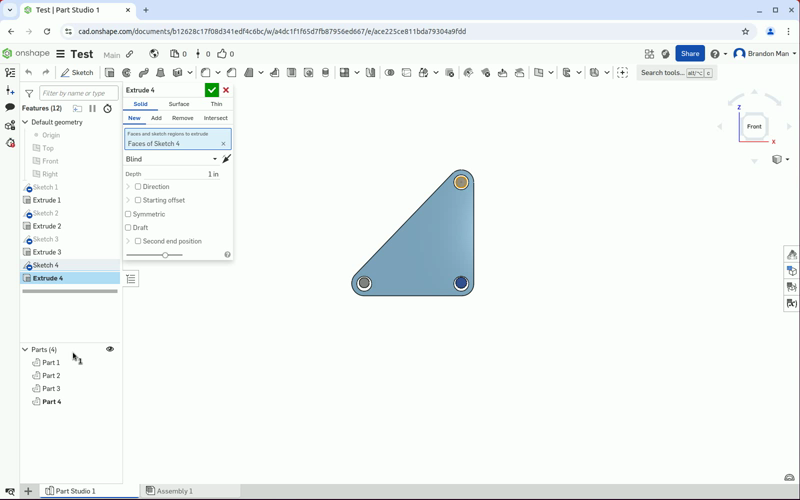
mouse_move(143, 106)
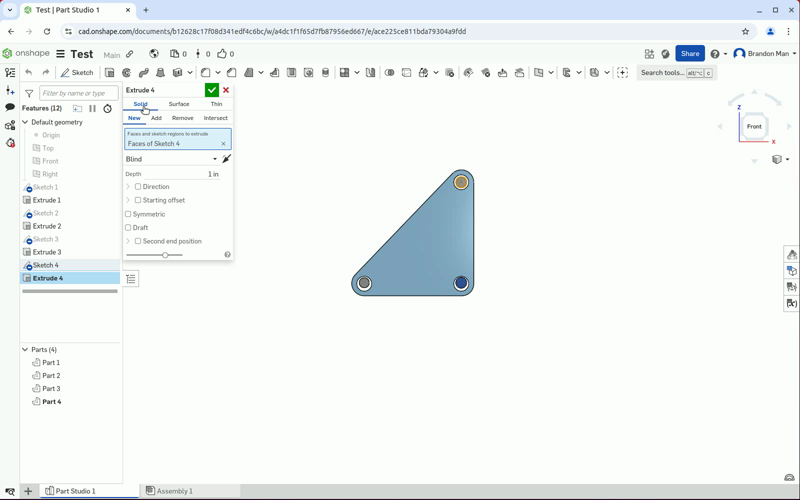
click(143, 106)
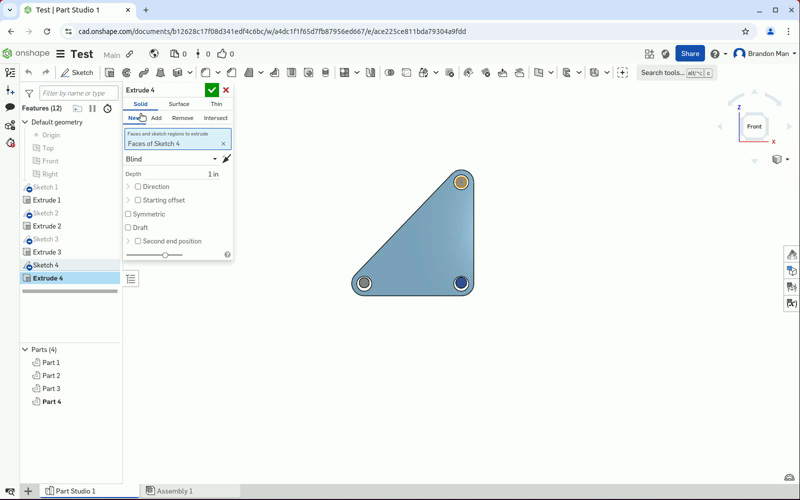
mouse_move(137, 120)
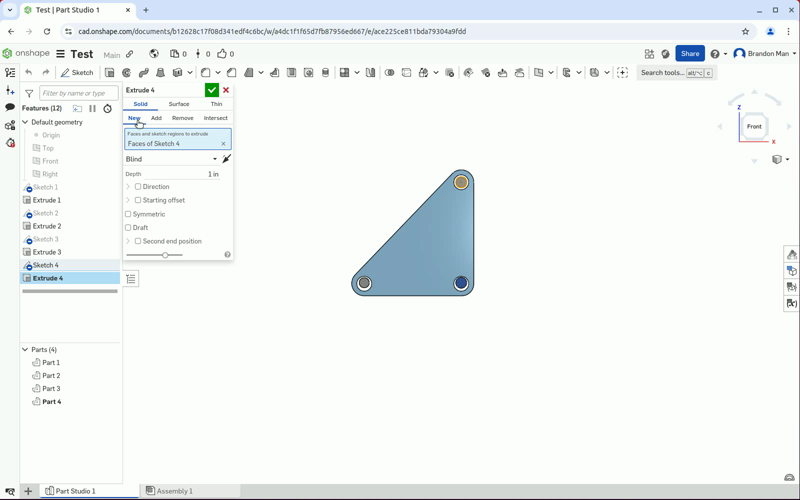
click(137, 120)
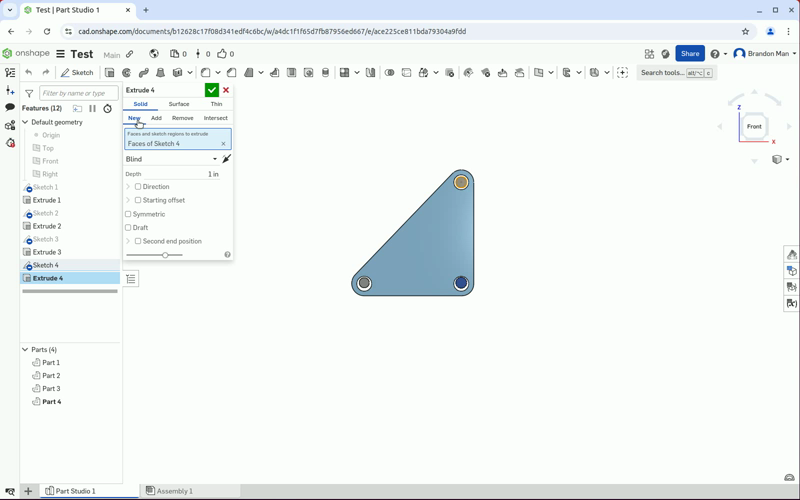
key(tab, 4)
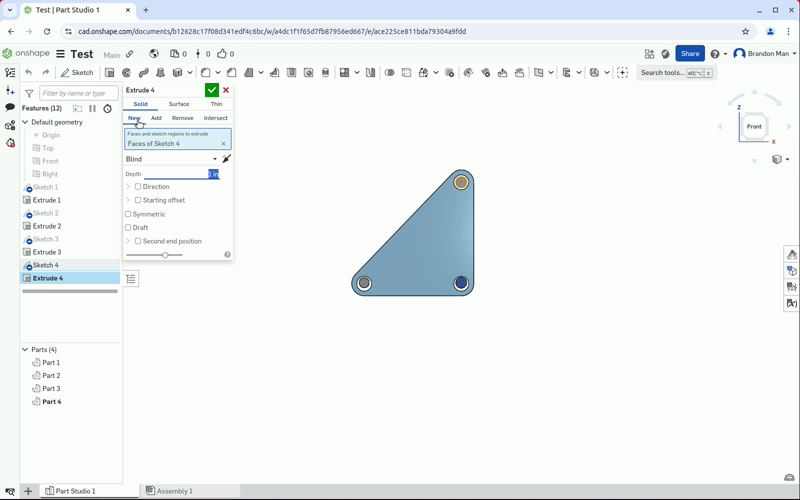
text(1.444)
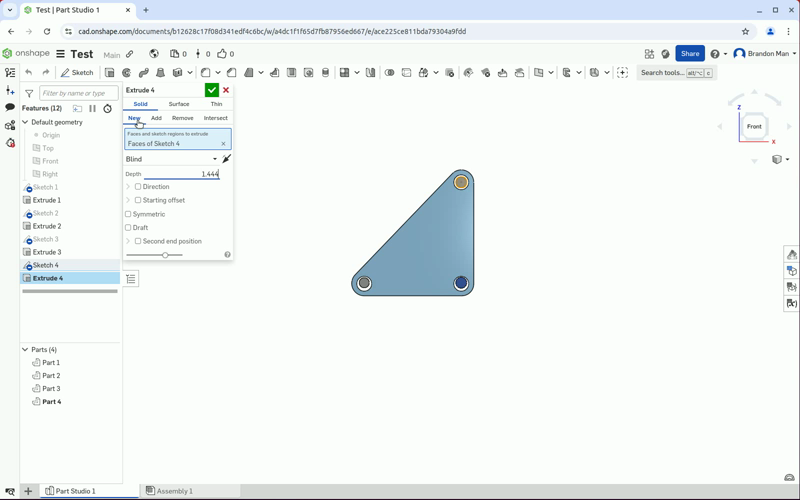
key(enter)
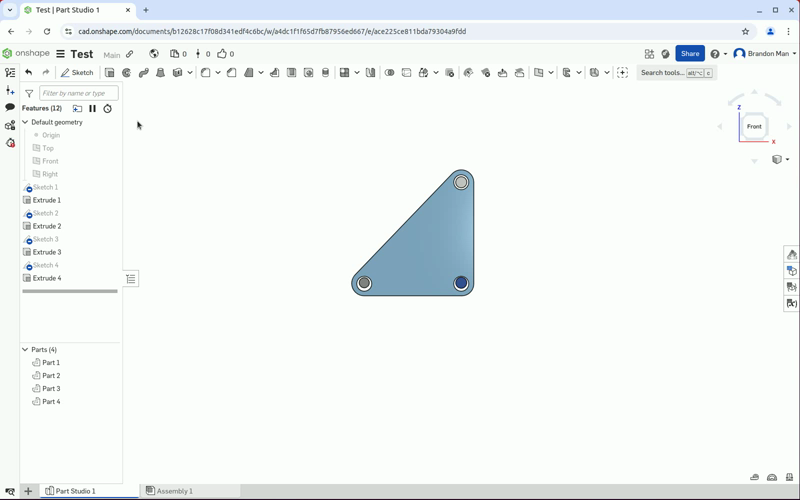
key(shift+h)
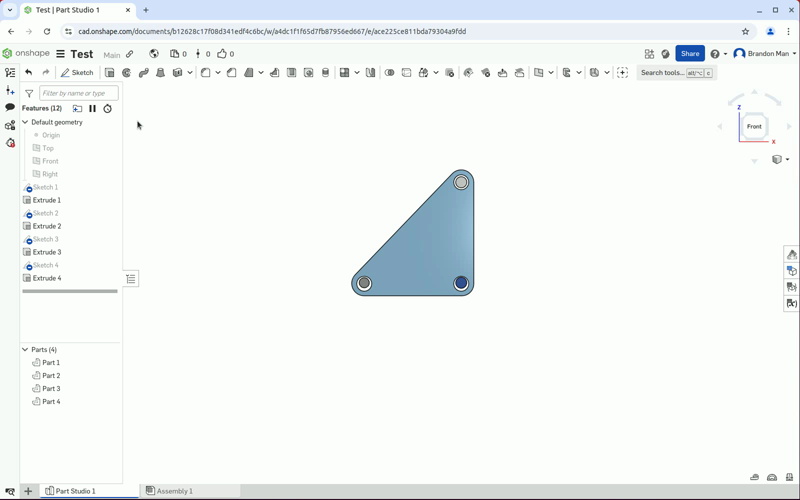
key(shift+h)
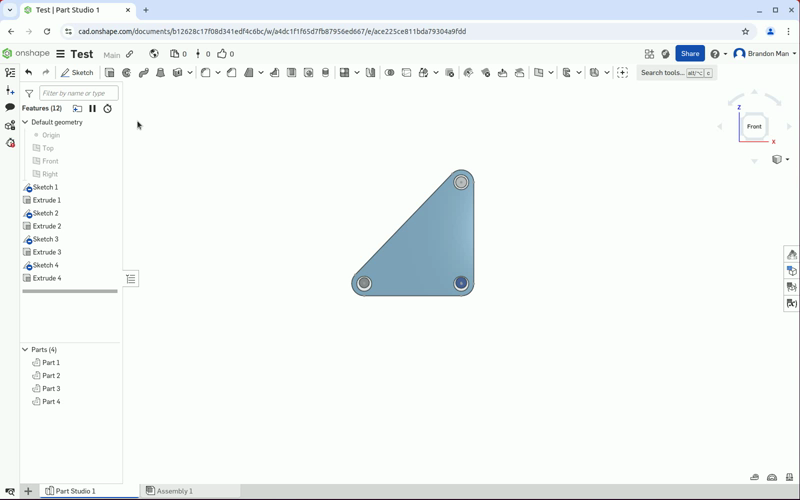
key(shift+7)
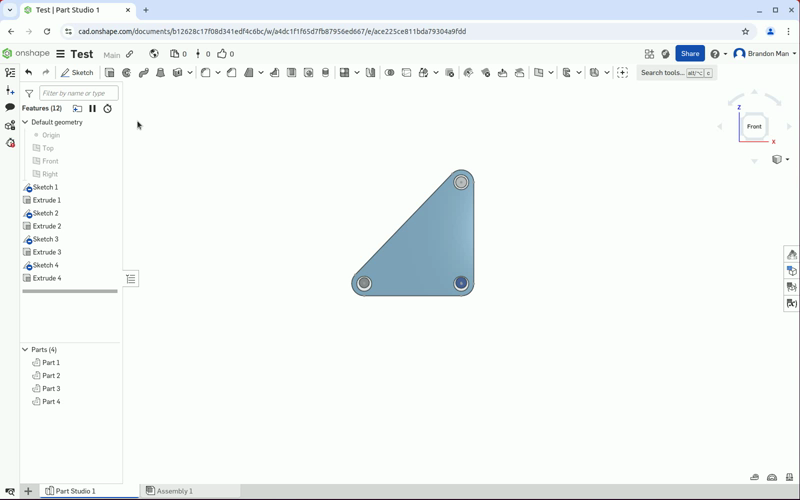
key(left, 2)
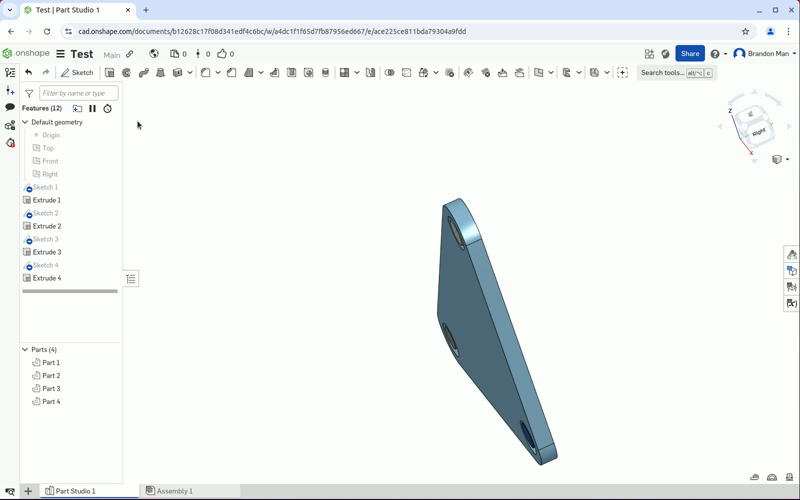
key(down, 2)
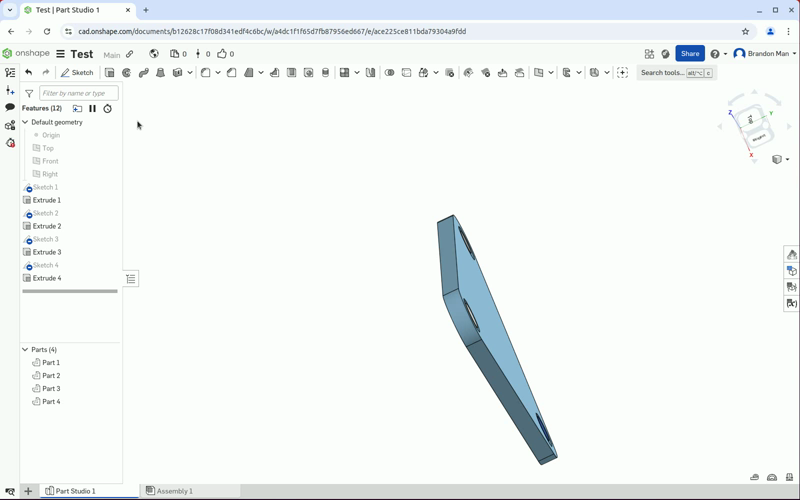
key(up, 2)
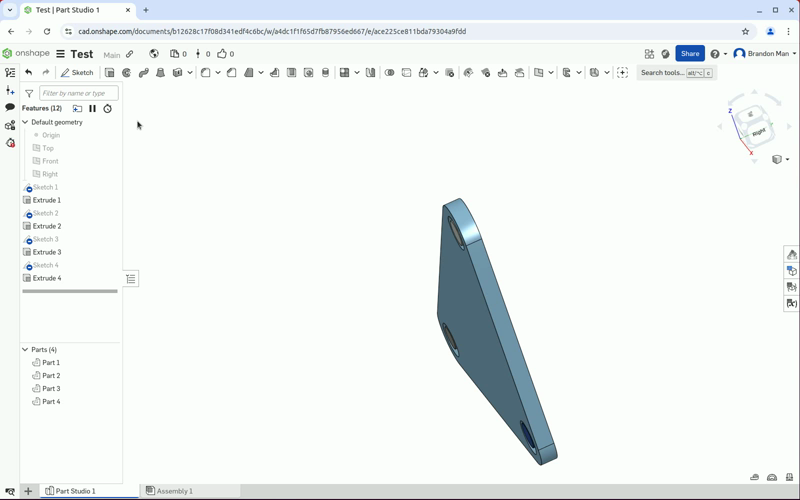
key(right, 2)
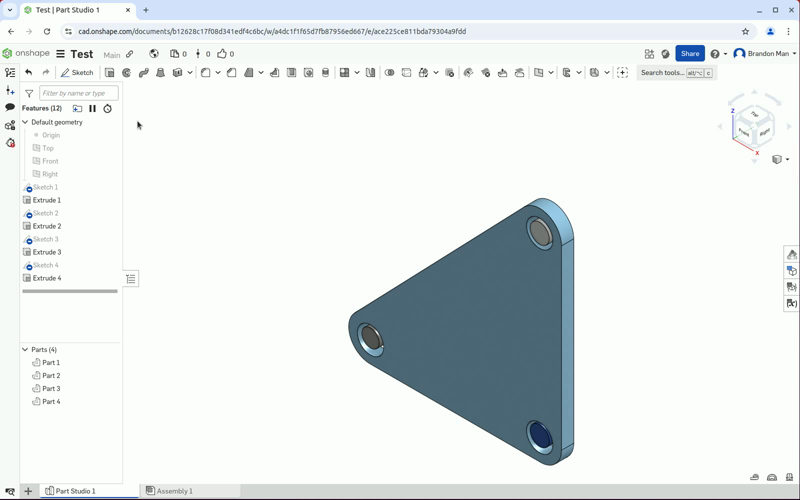
mouse_move(73, 189)
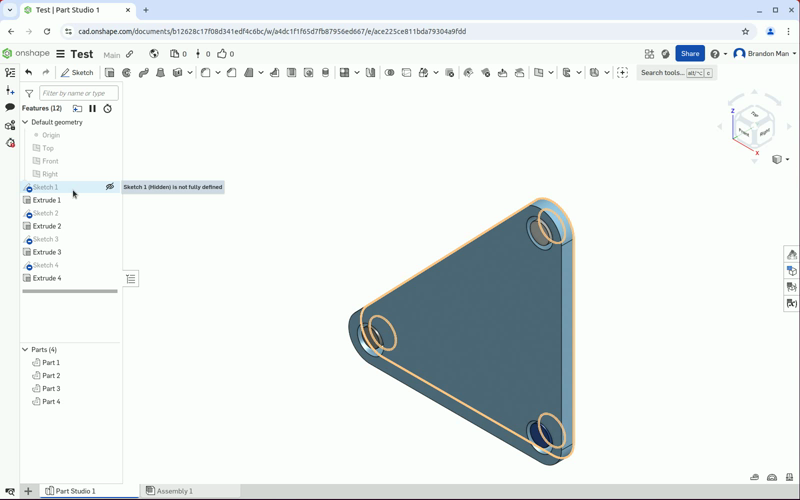
click(73, 189)